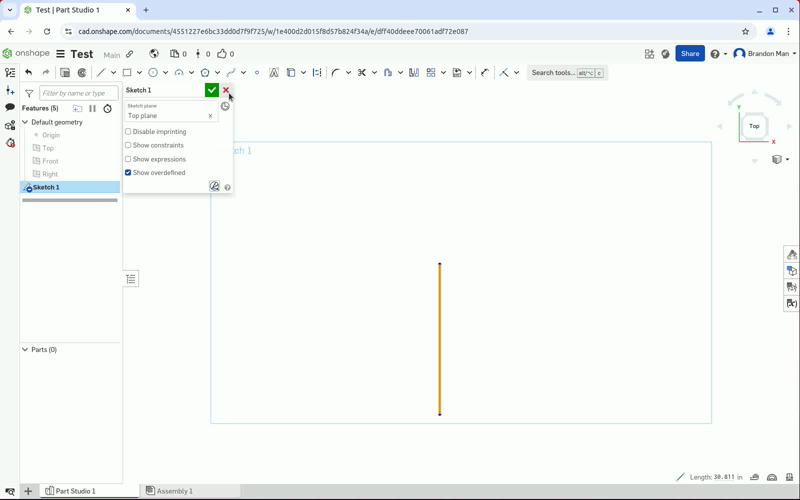
key(shift+h)
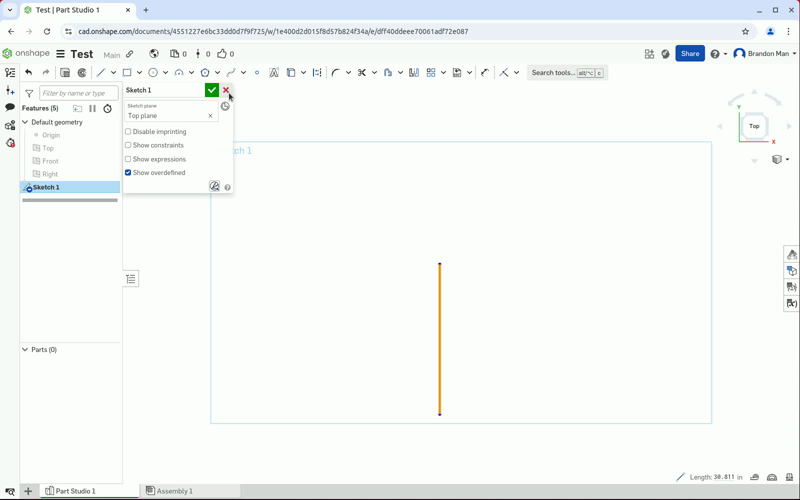
key(shift+s)
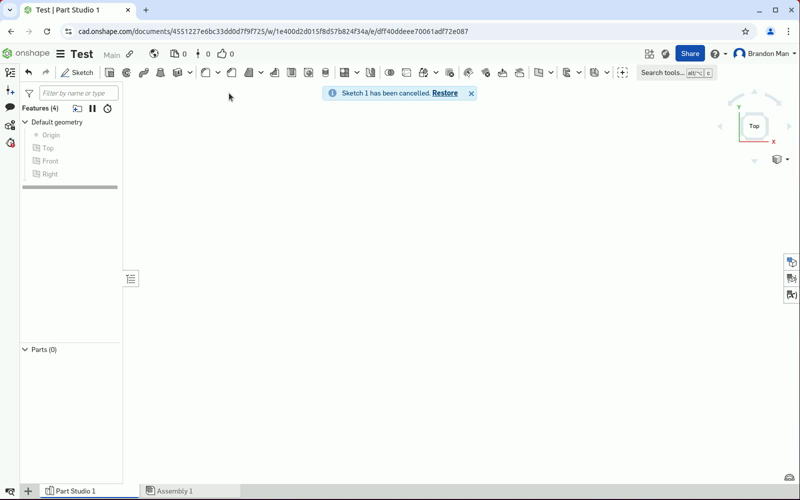
mouse_move(73, 150)
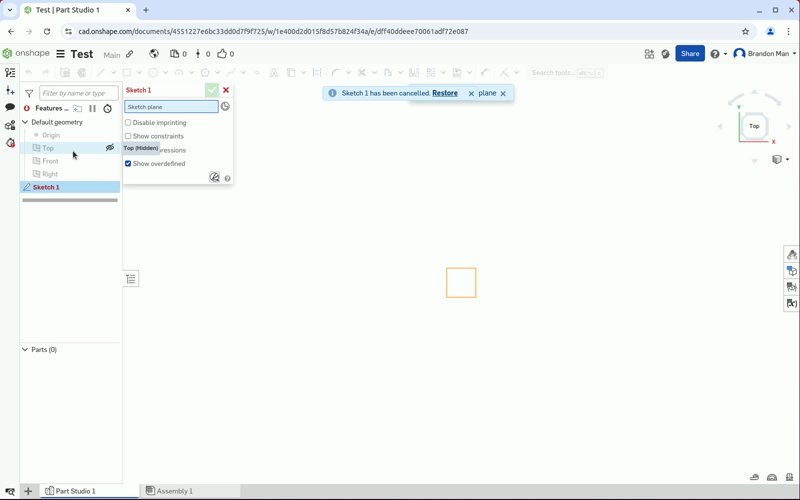
click(73, 150)
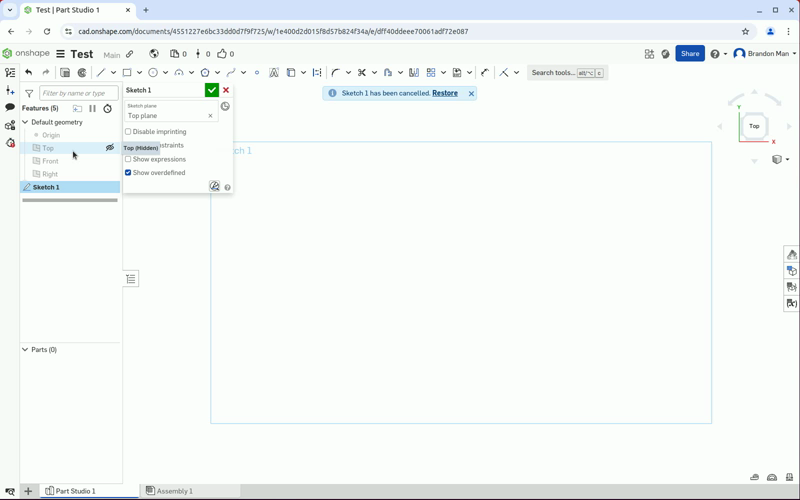
mouse_move(73, 352)
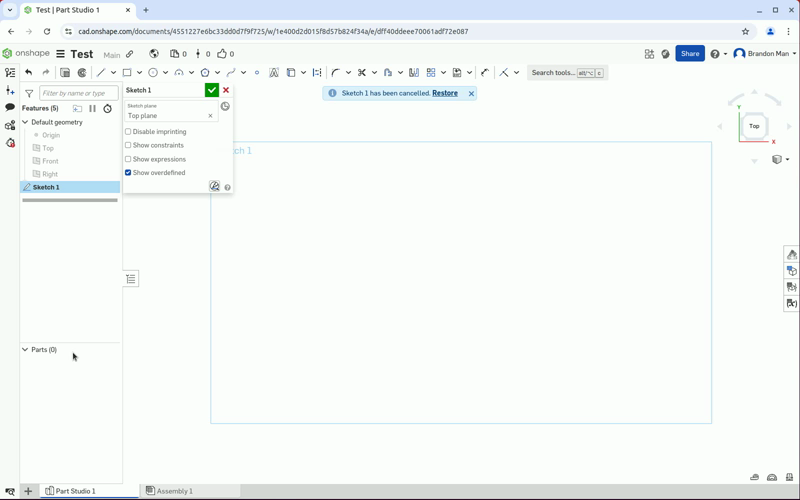
key(y)
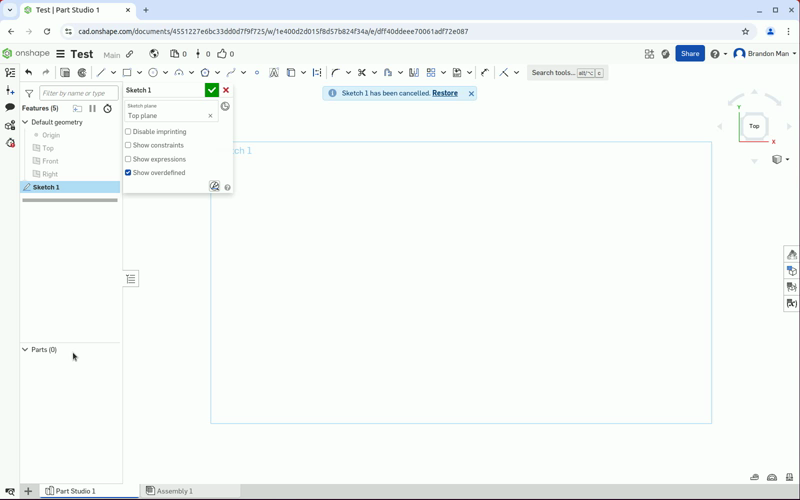
key(l)
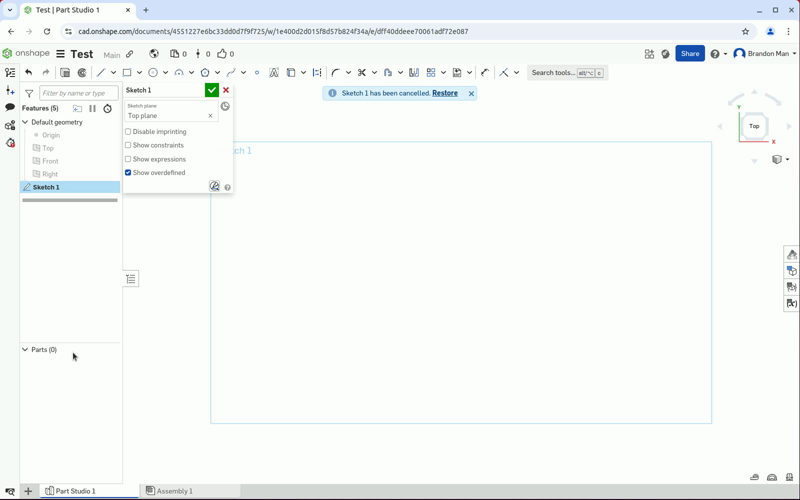
key_down(shift)
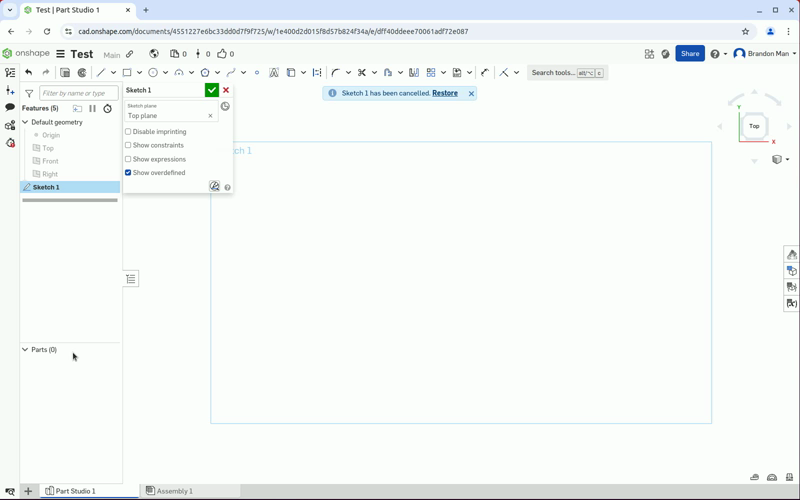
mouse_move(460, 290)
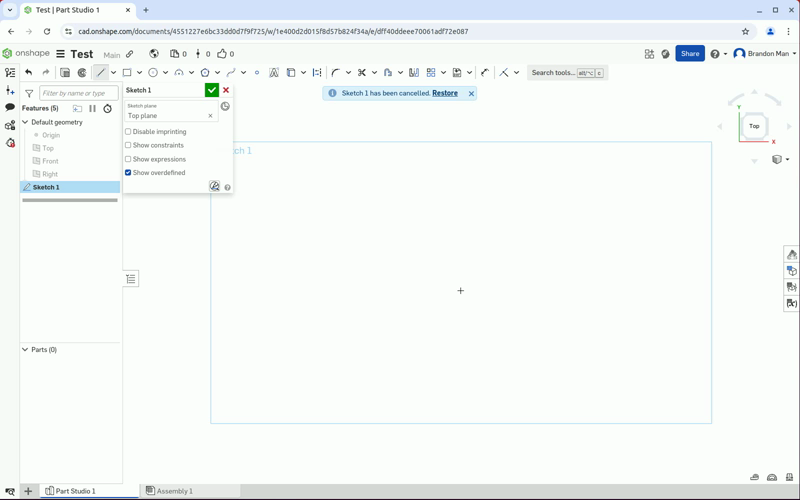
click(460, 290)
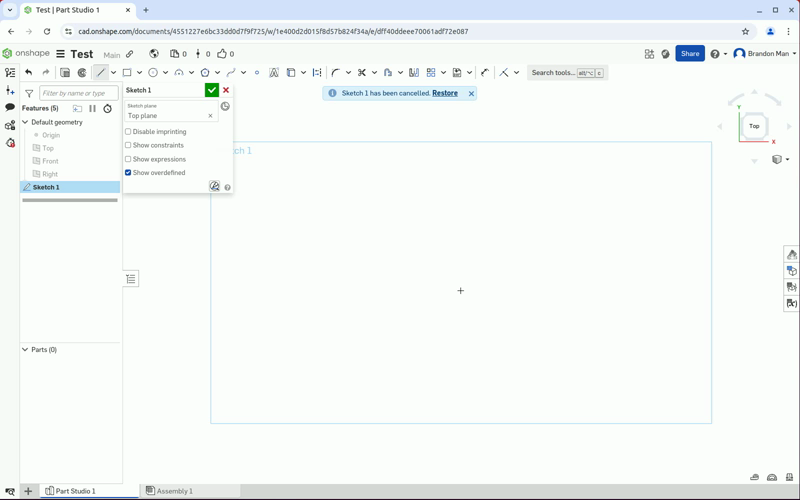
key_up(shift)
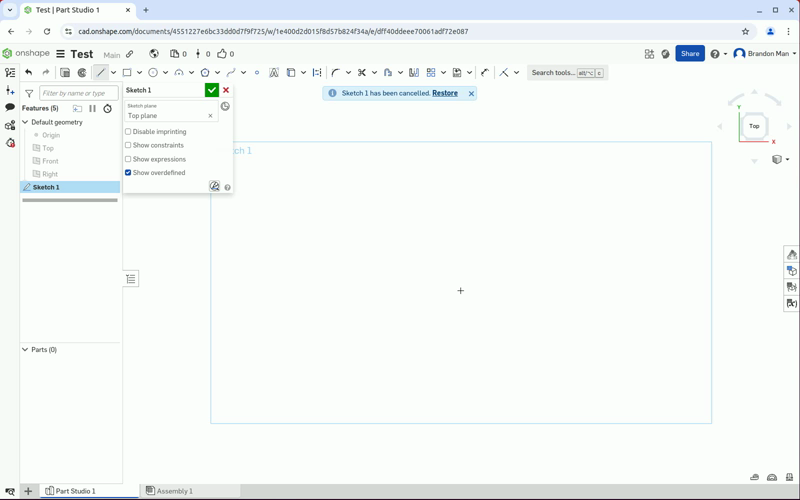
key_down(shift)
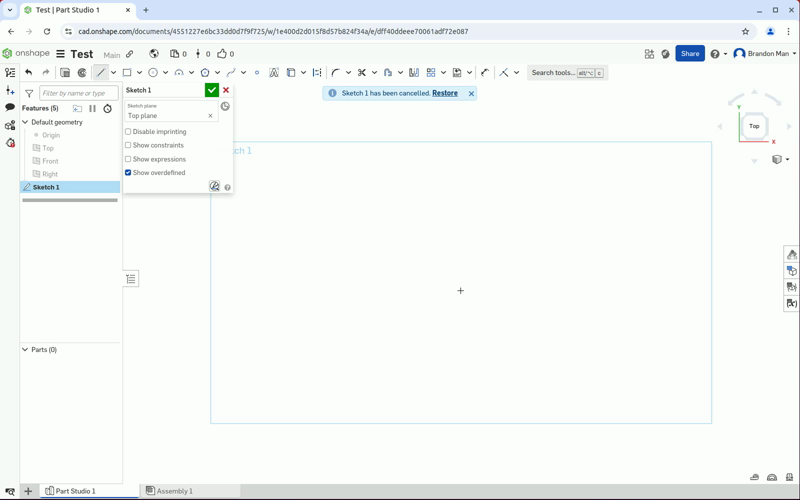
mouse_move(490, 290)
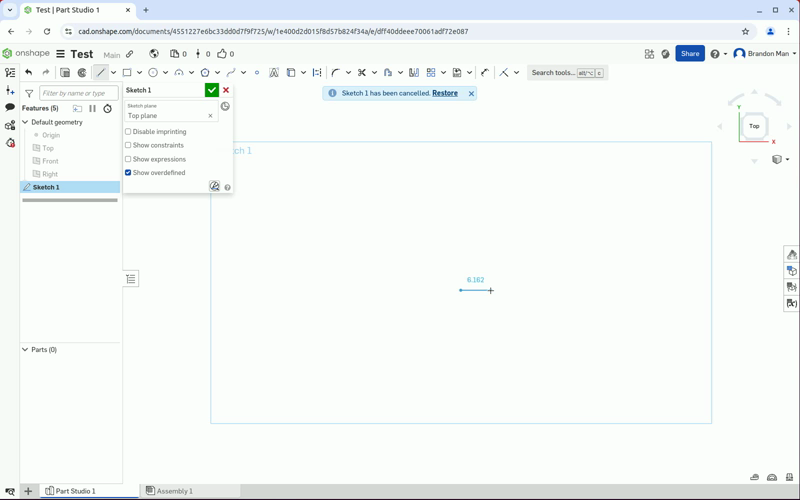
mouse_move(468, 290)
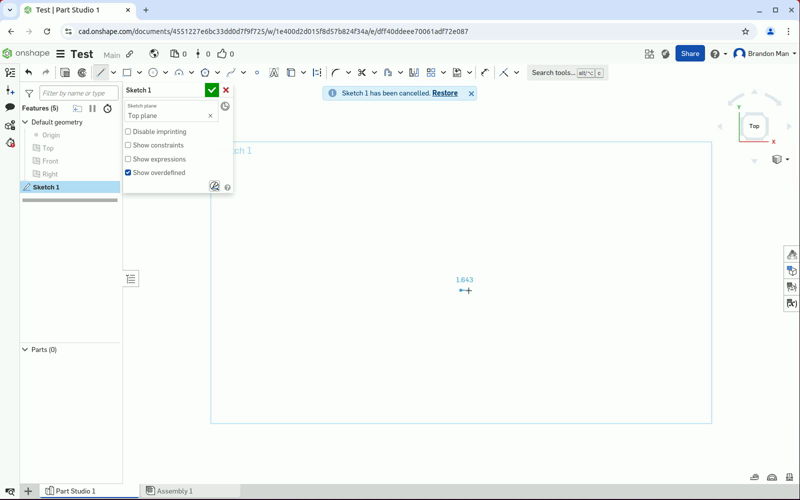
click(468, 290)
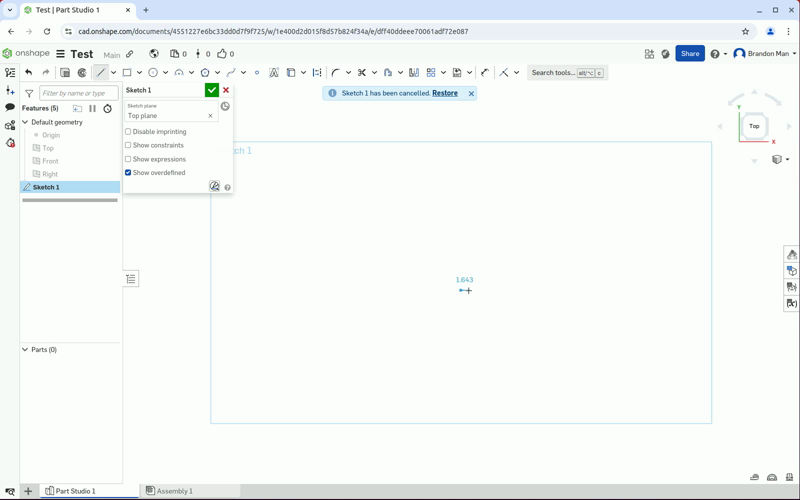
key_up(shift)
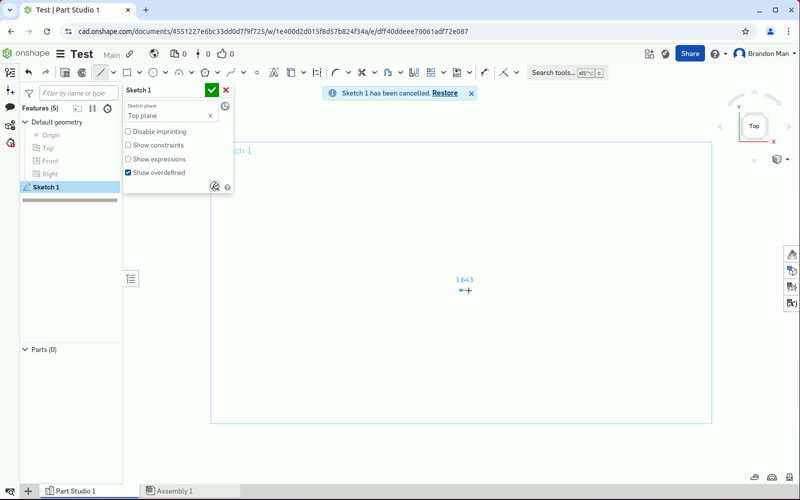
key_down(shift)
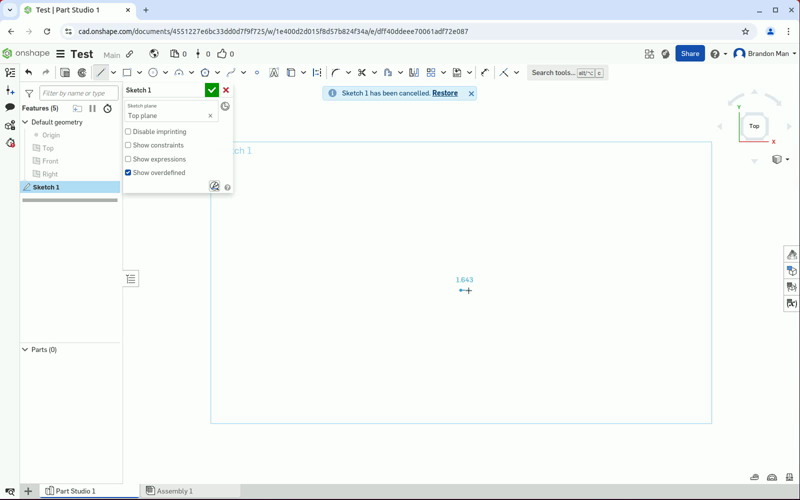
mouse_move(498, 290)
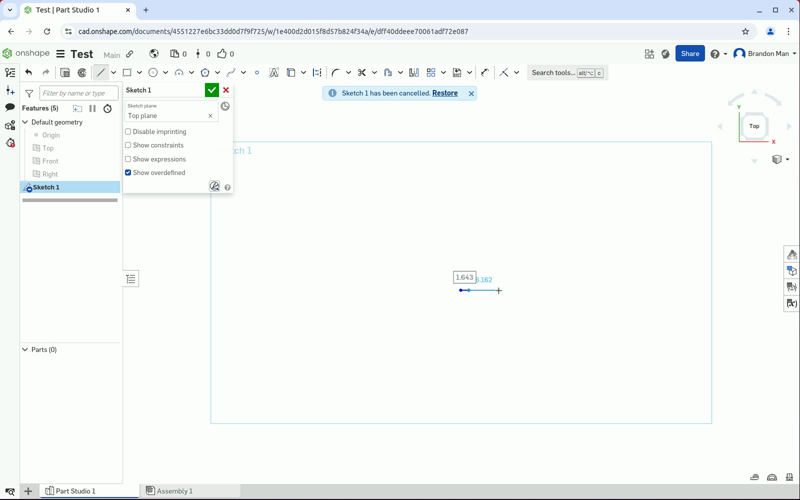
mouse_move(468, 281)
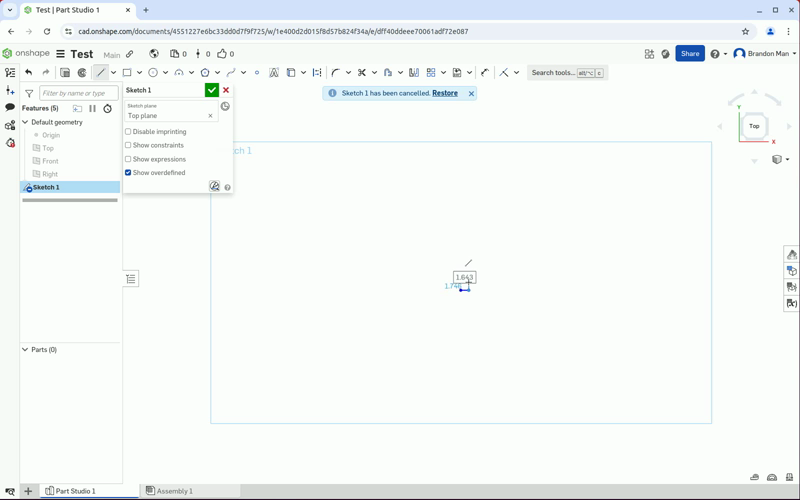
click(468, 281)
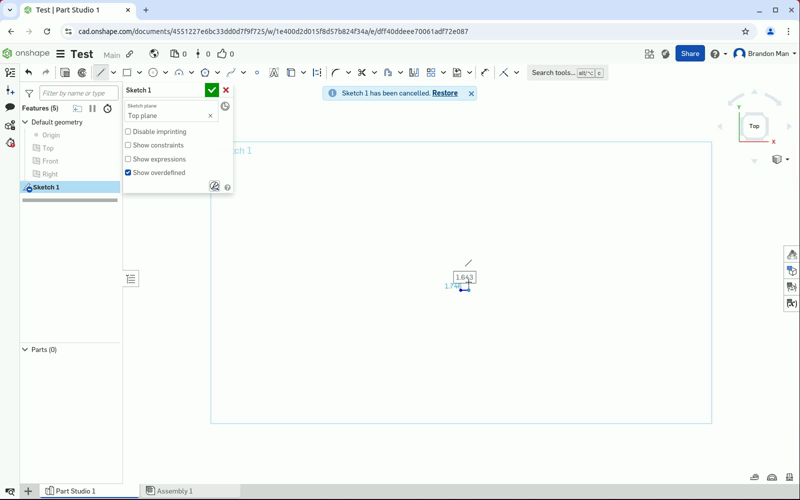
key_up(shift)
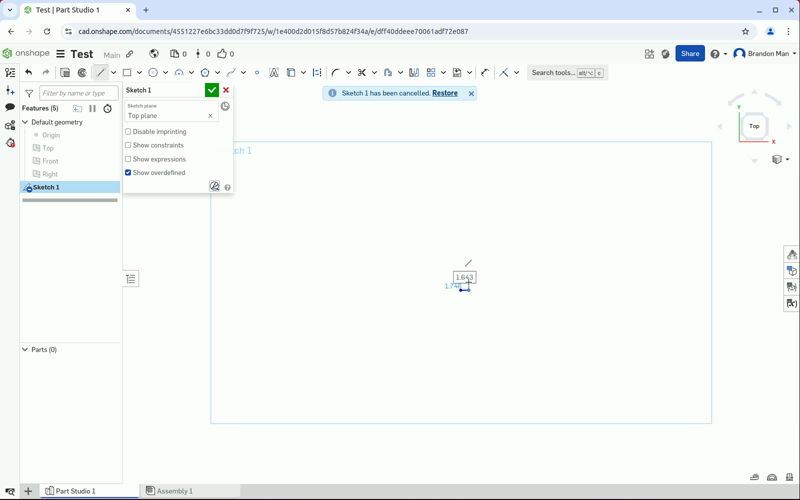
key_down(shift)
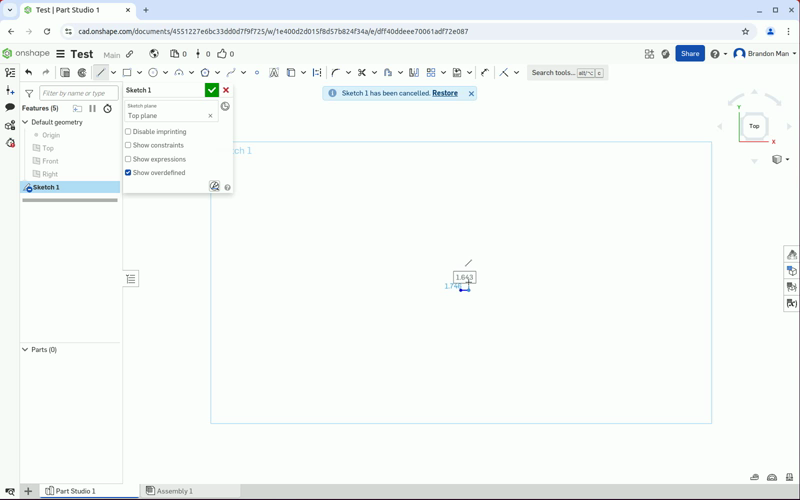
mouse_move(498, 281)
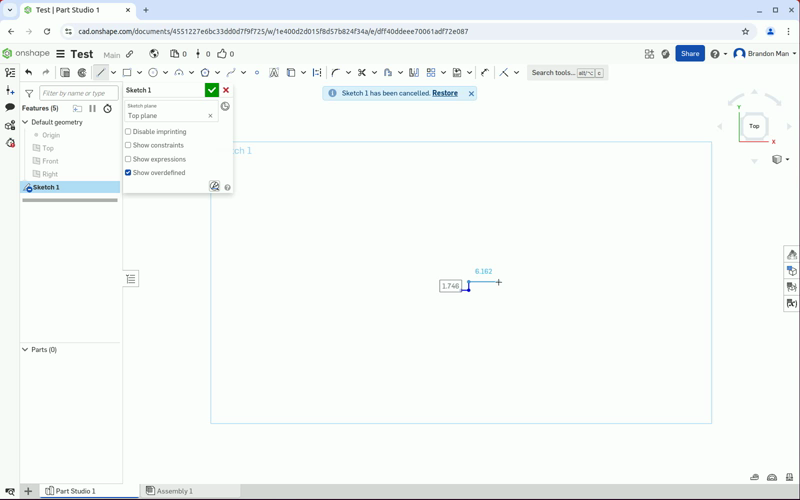
mouse_move(460, 281)
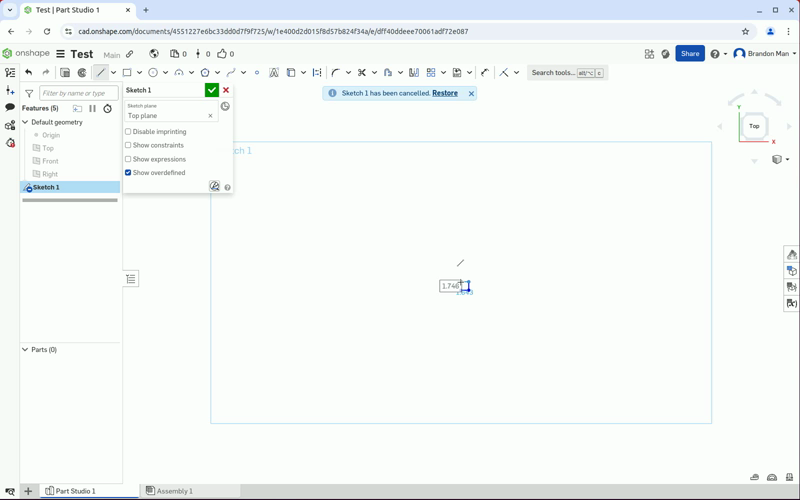
click(460, 281)
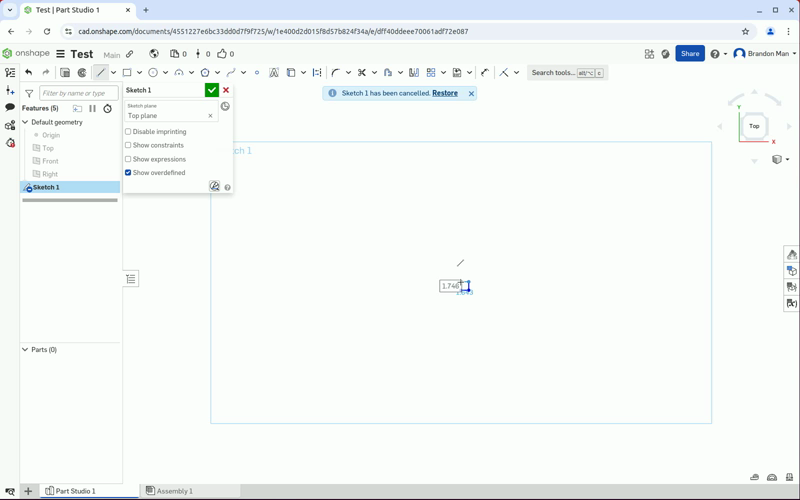
key_up(shift)
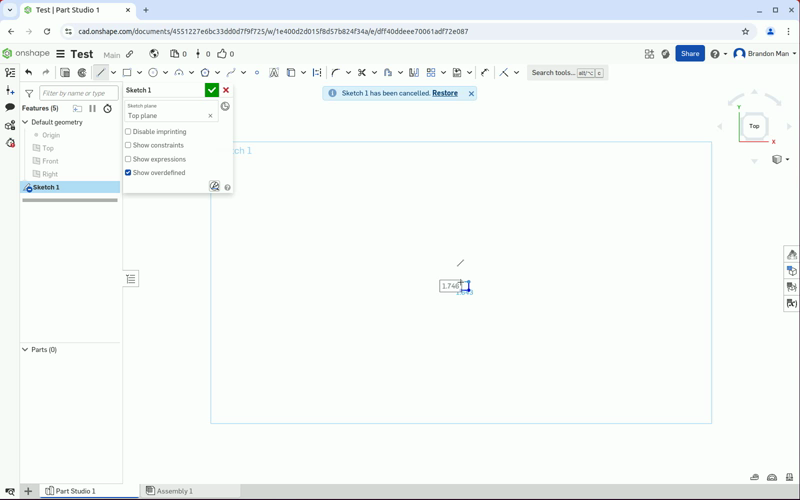
mouse_move(490, 281)
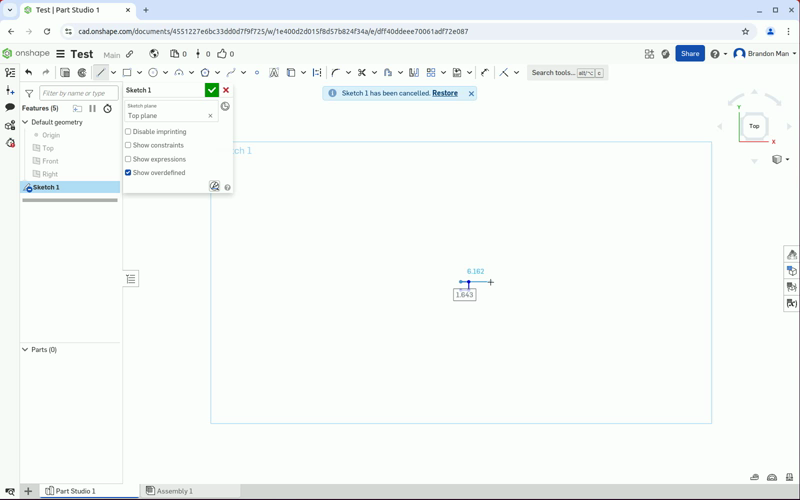
key_down(shift)
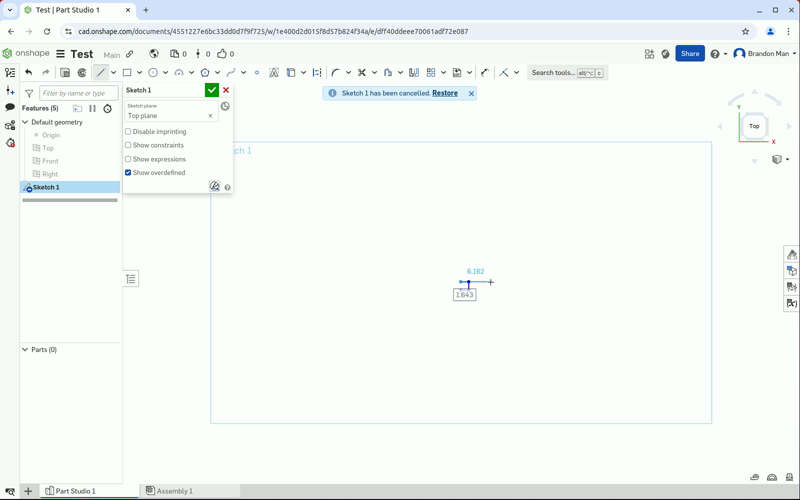
mouse_move(460, 290)
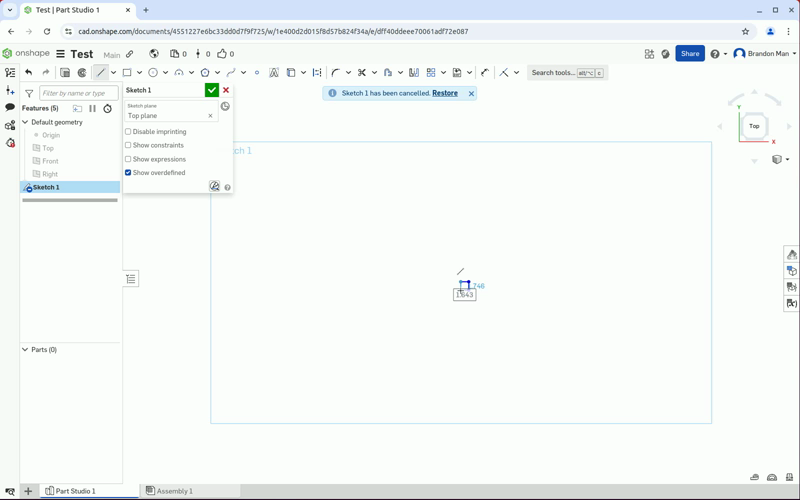
key_up(shift)
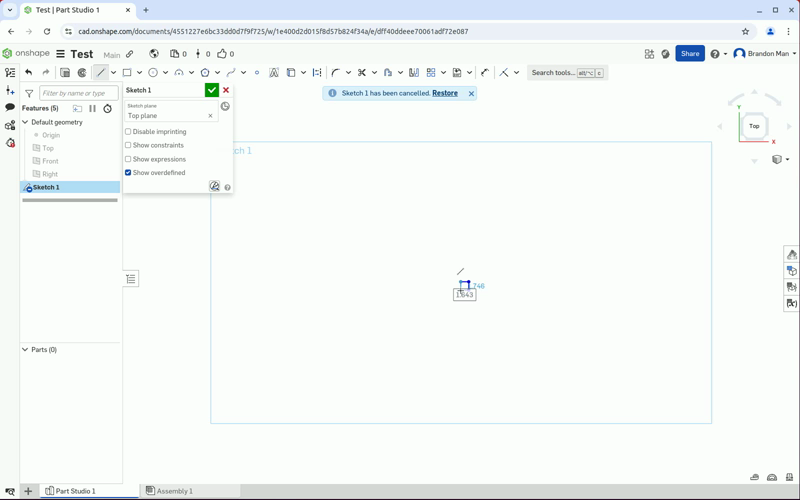
click(460, 290)
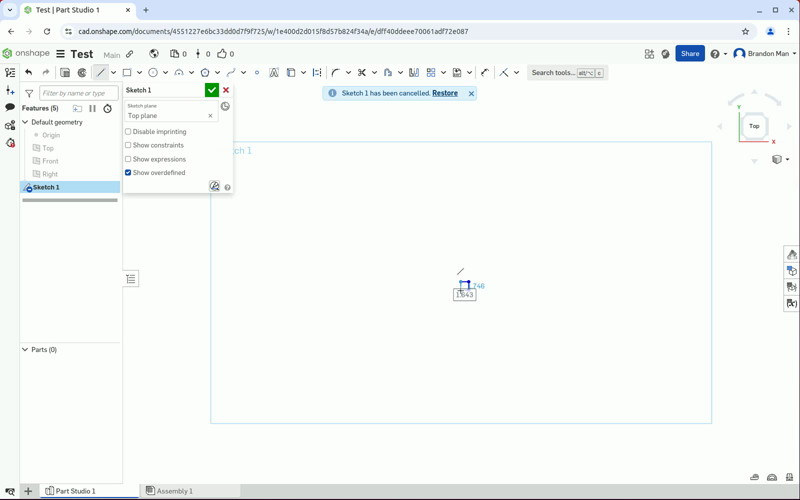
key(esc)
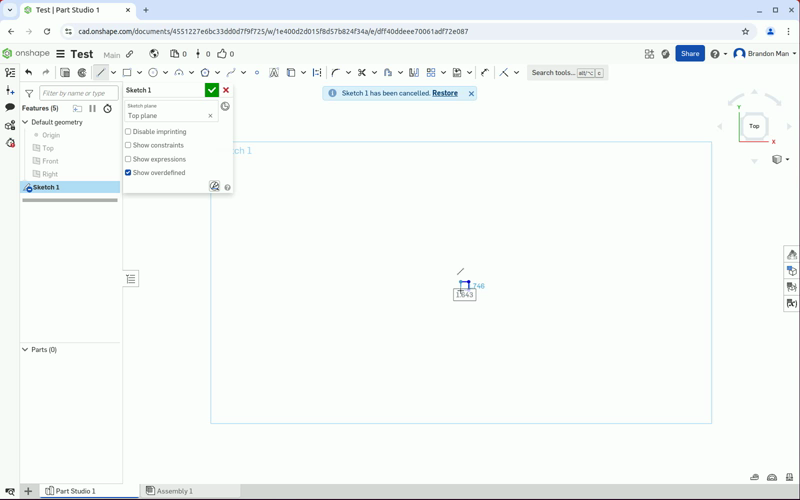
mouse_move(465, 285)
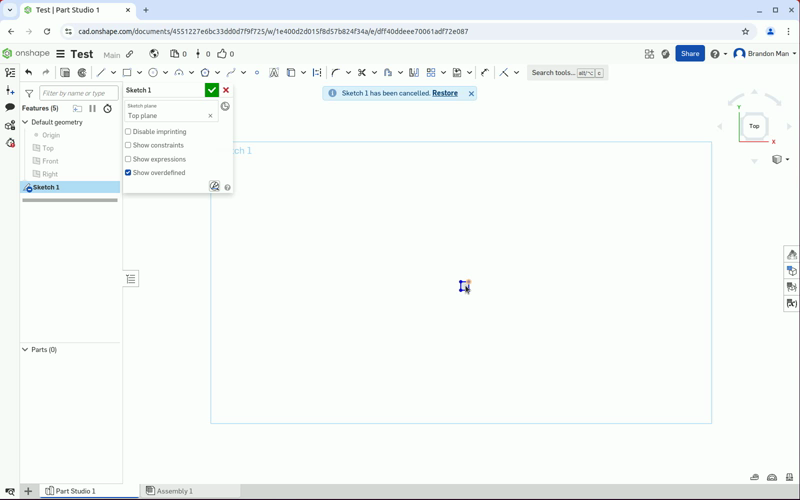
scroll(6)
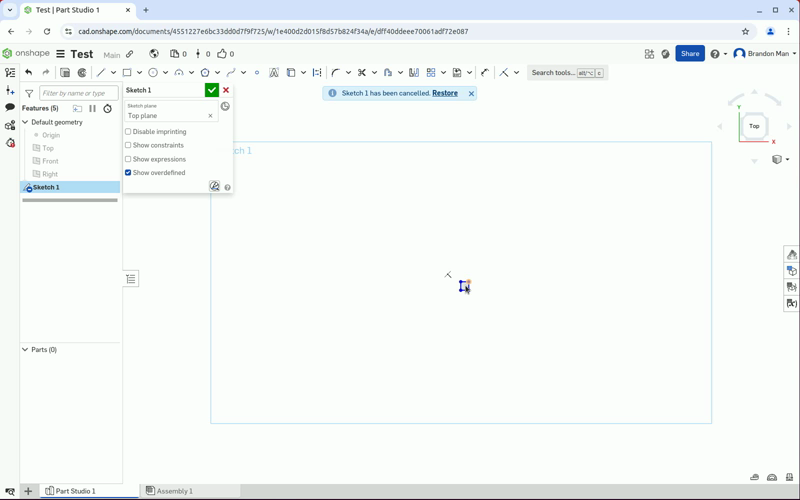
scroll(6)
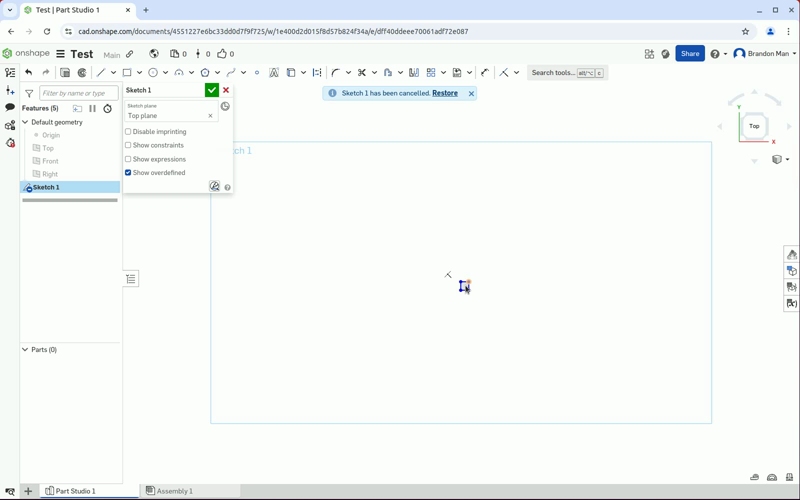
scroll(6)
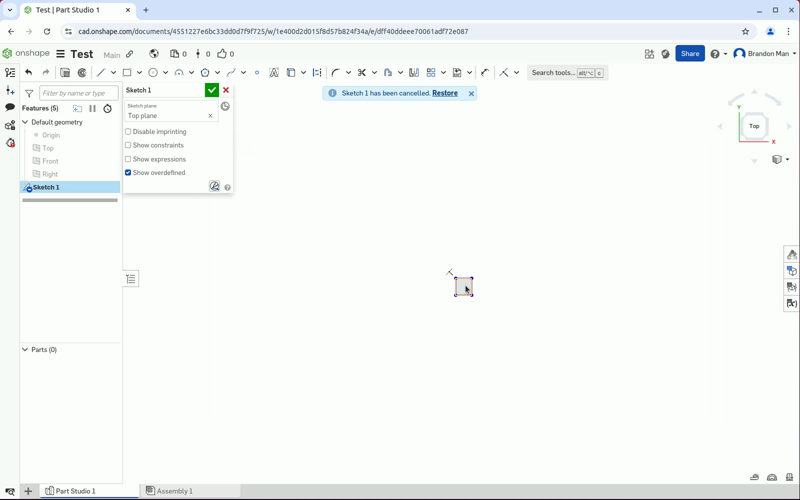
scroll(6)
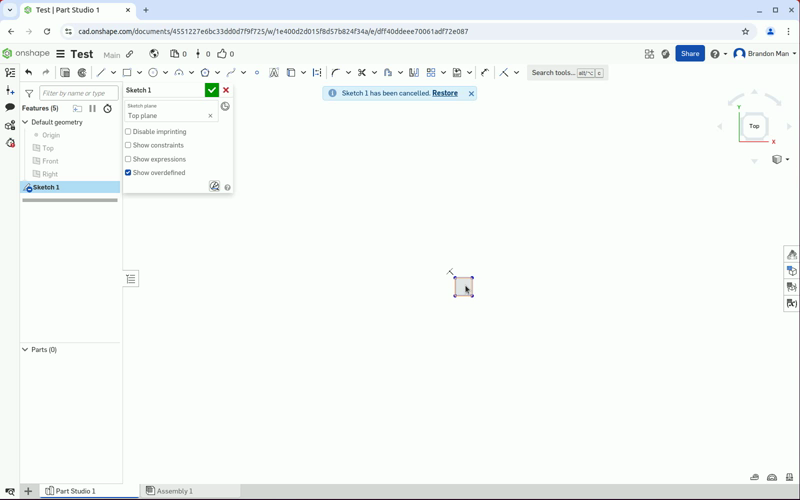
scroll(6)
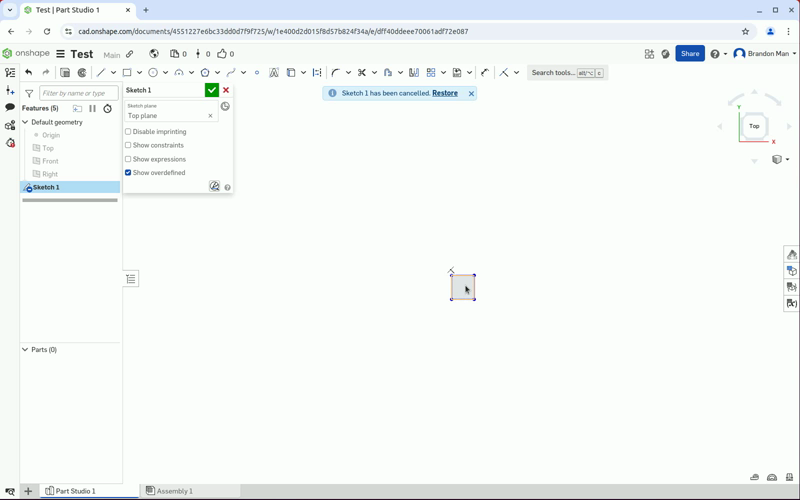
scroll(6)
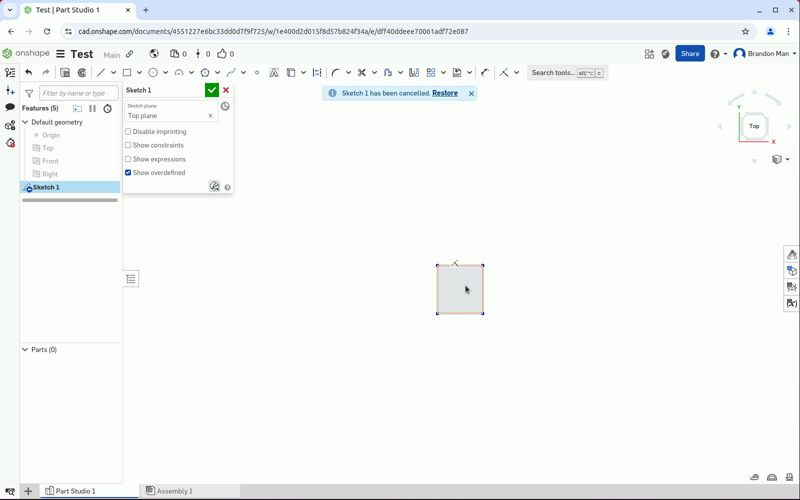
scroll(6)
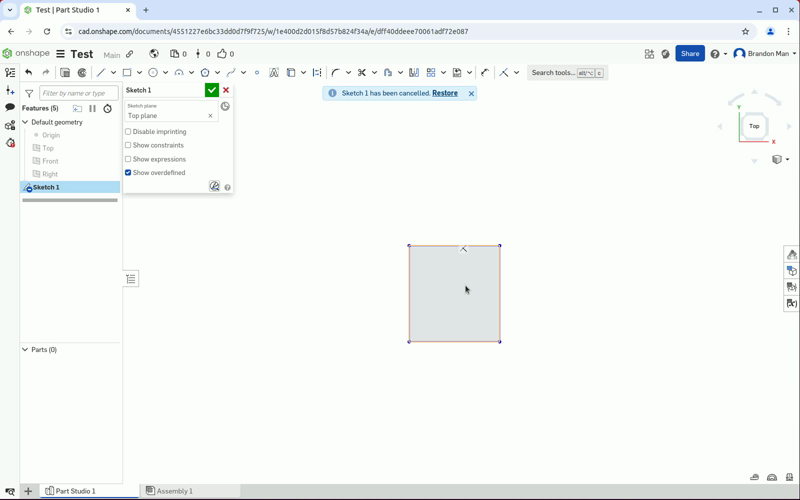
click(465, 285)
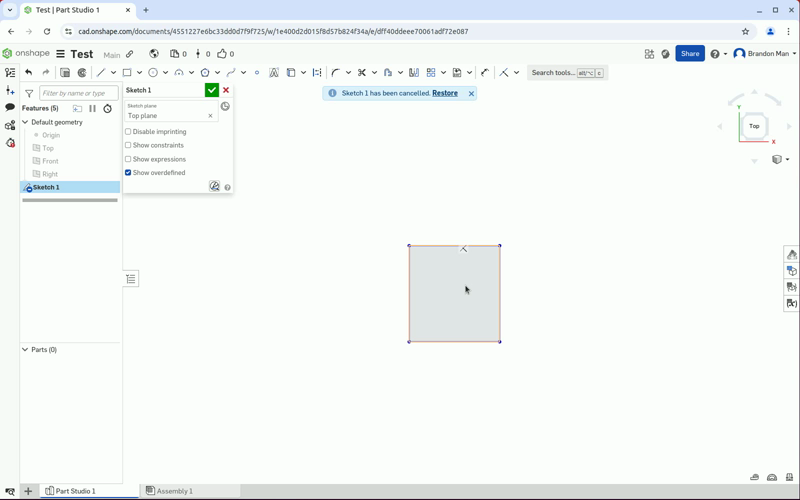
scroll(-6)
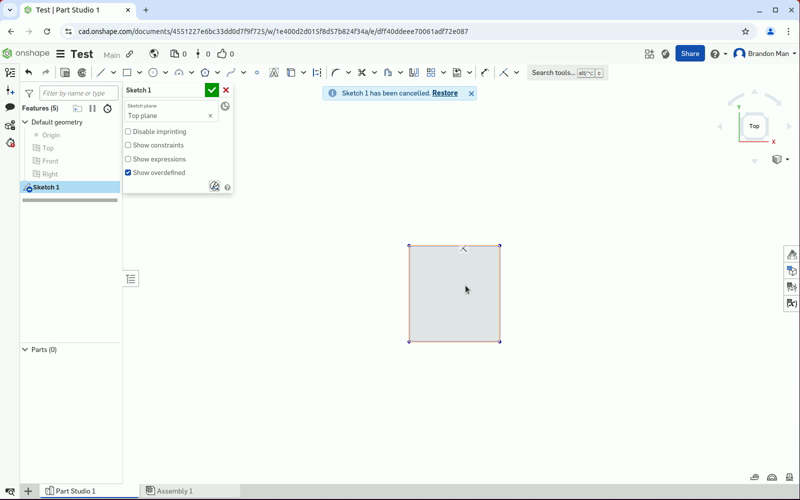
scroll(-6)
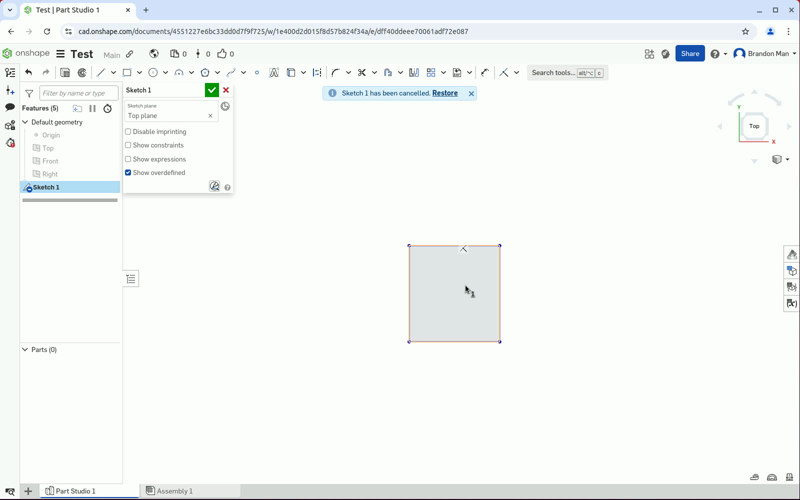
scroll(-6)
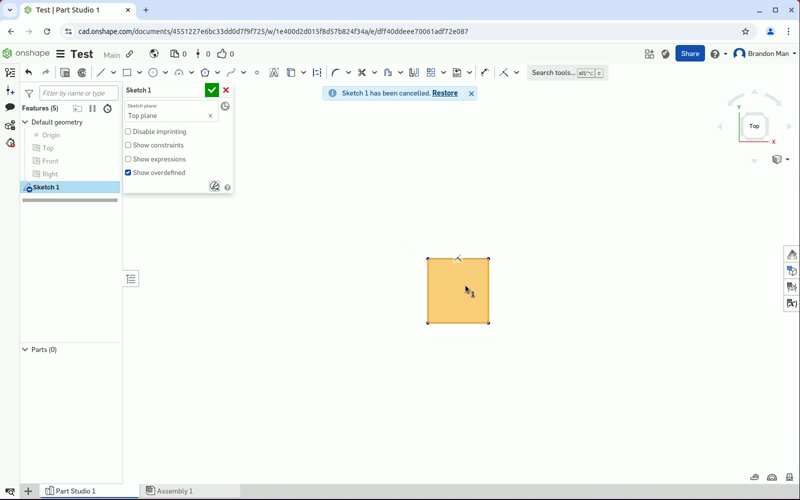
scroll(-6)
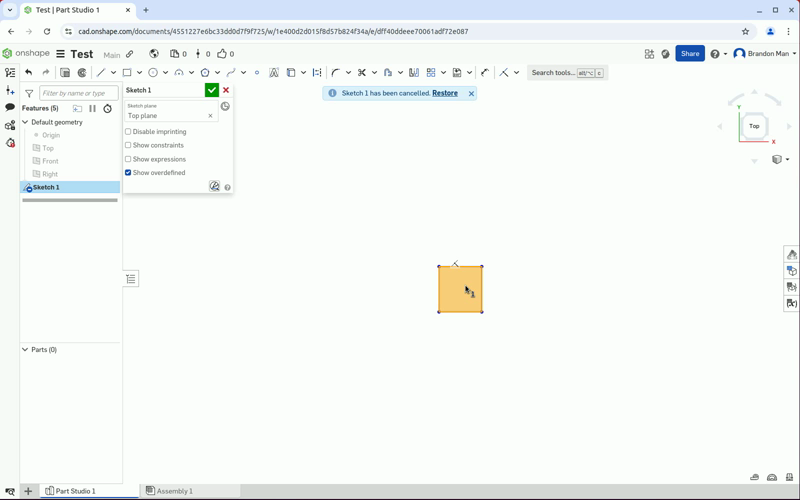
scroll(-6)
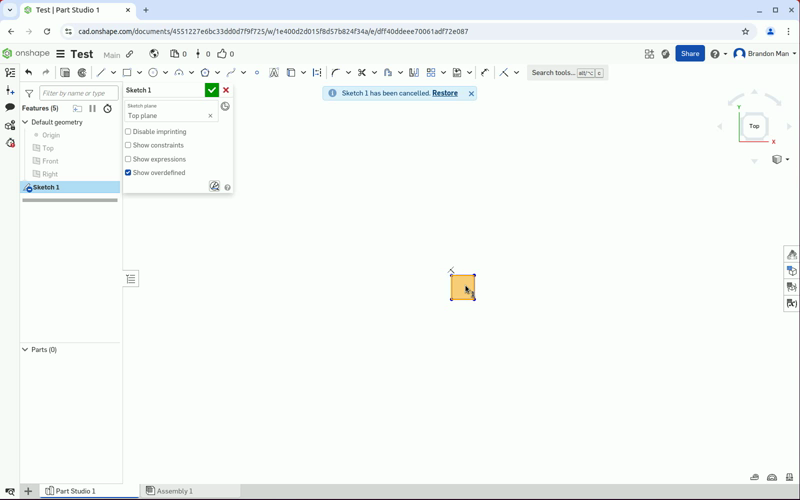
scroll(-6)
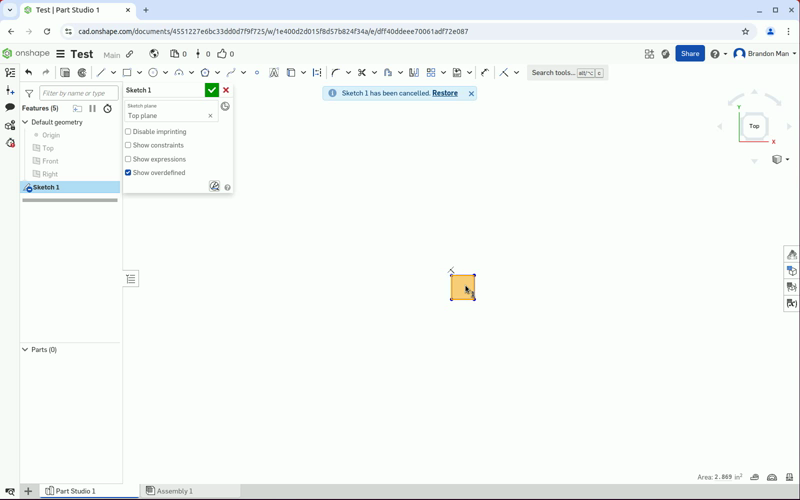
scroll(-6)
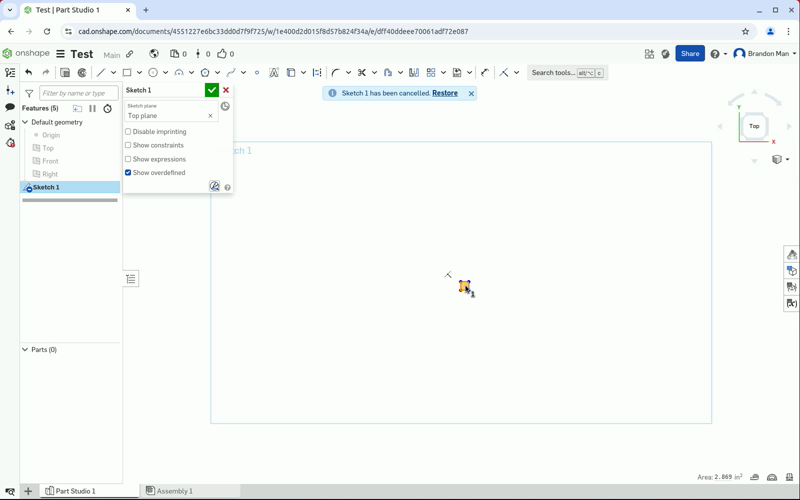
mouse_move(73, 352)
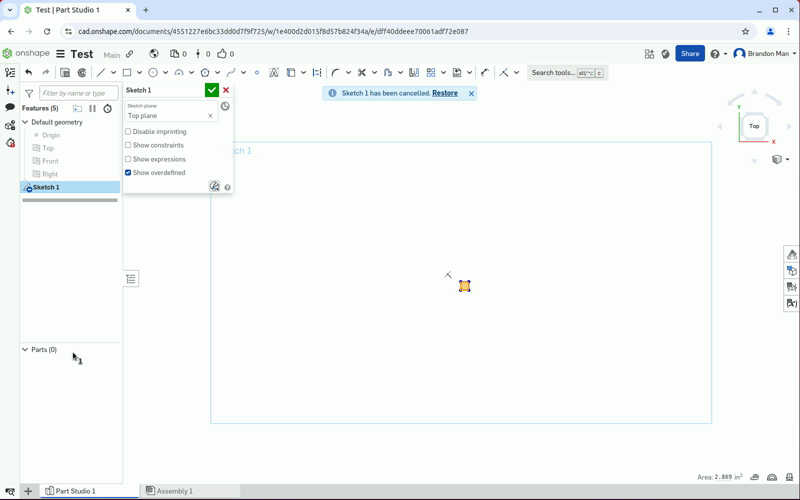
key(shift+y)
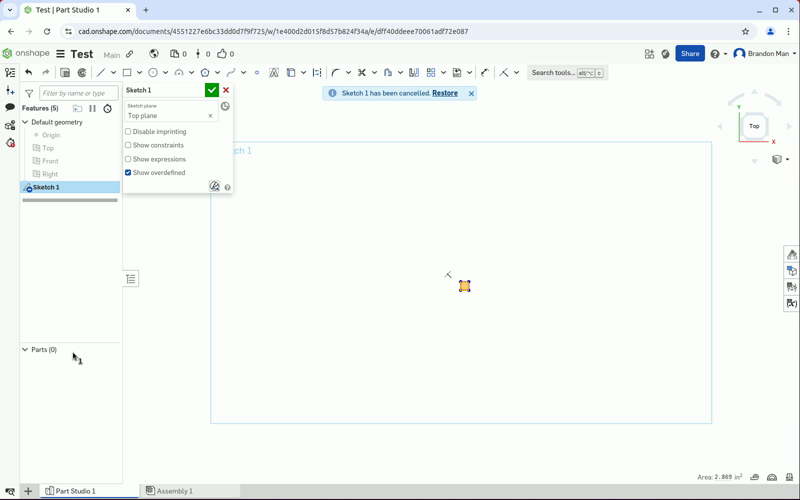
key(shift+e)
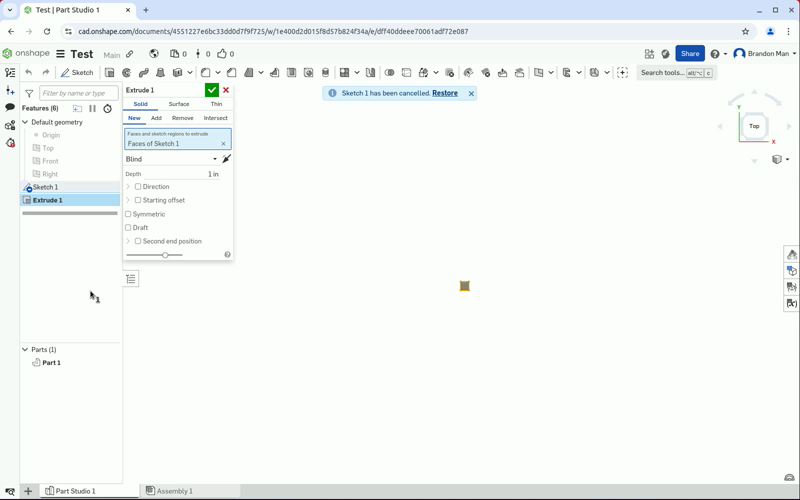
mouse_move(143, 106)
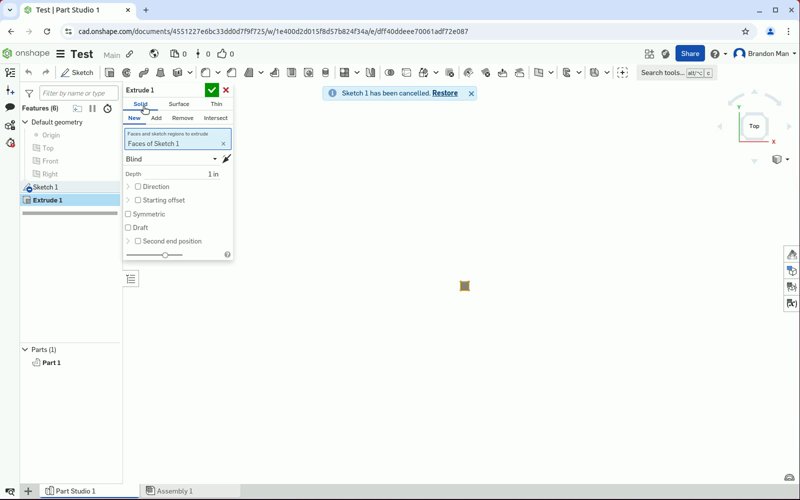
click(143, 106)
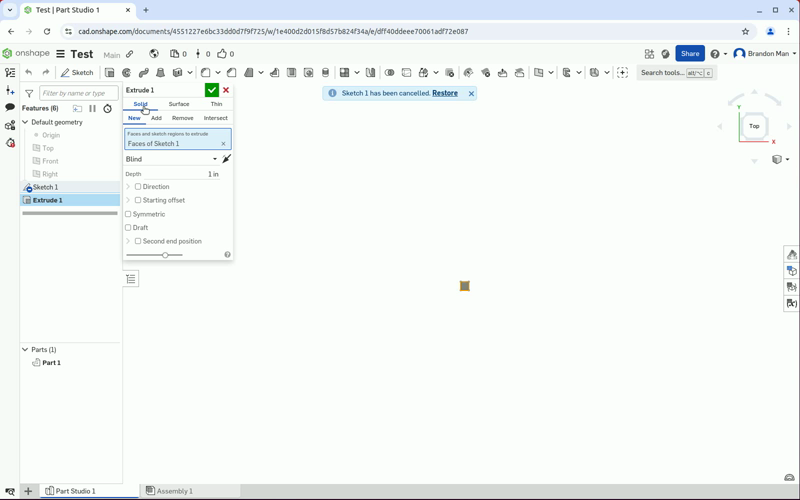
mouse_move(137, 120)
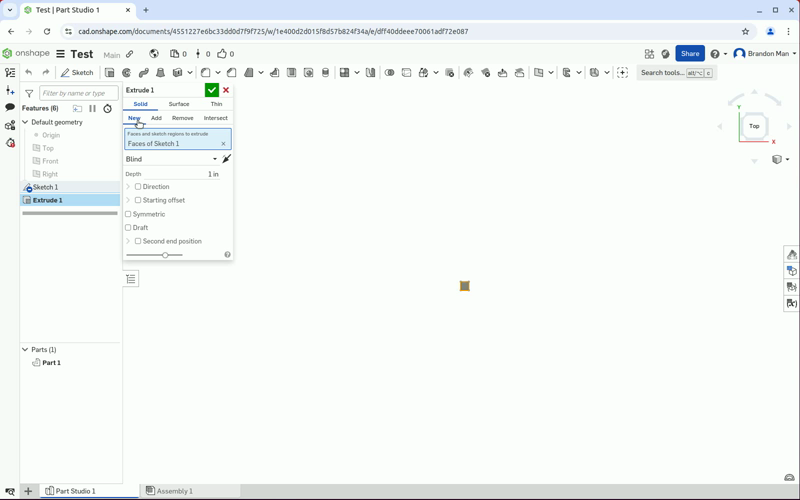
click(137, 120)
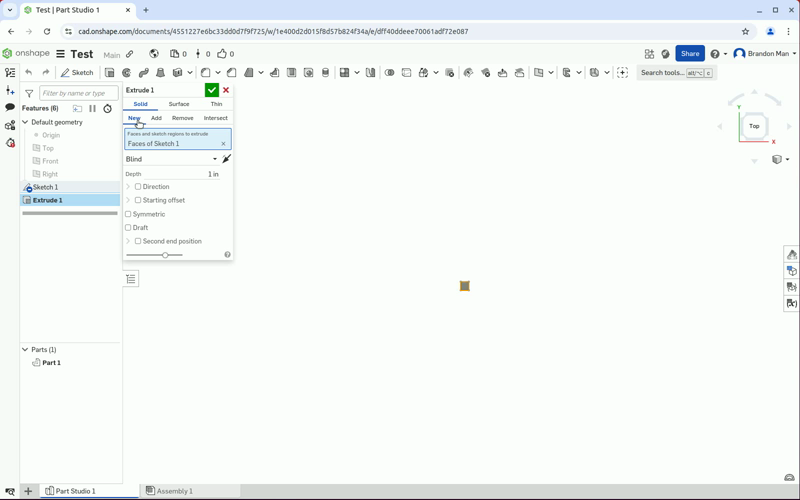
key(tab, 4)
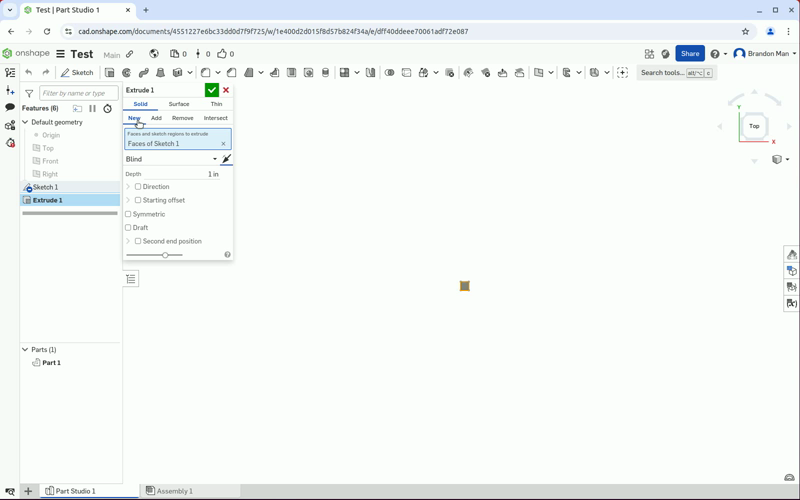
text(23.108)
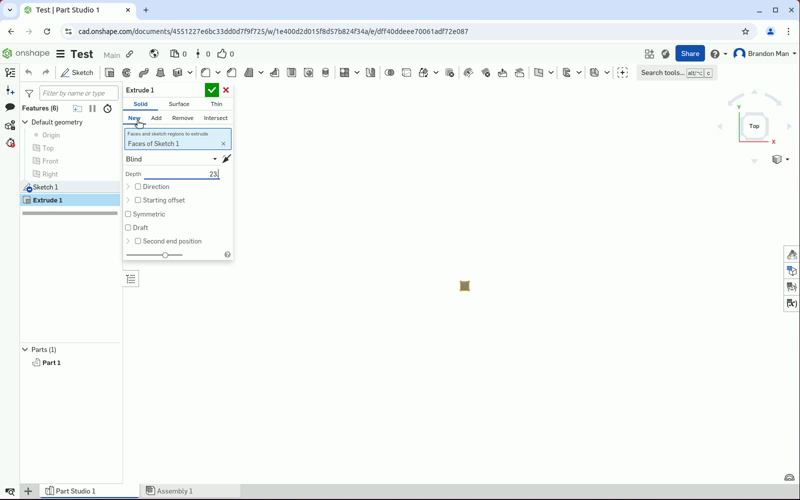
key(enter)
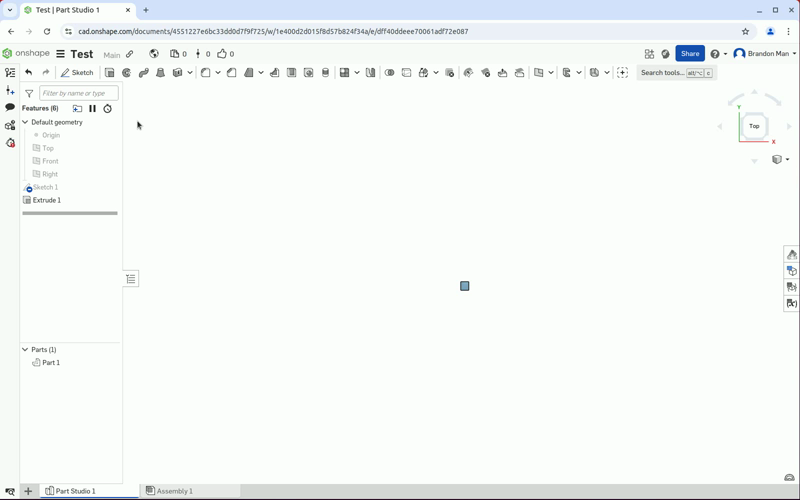
key(shift+h)
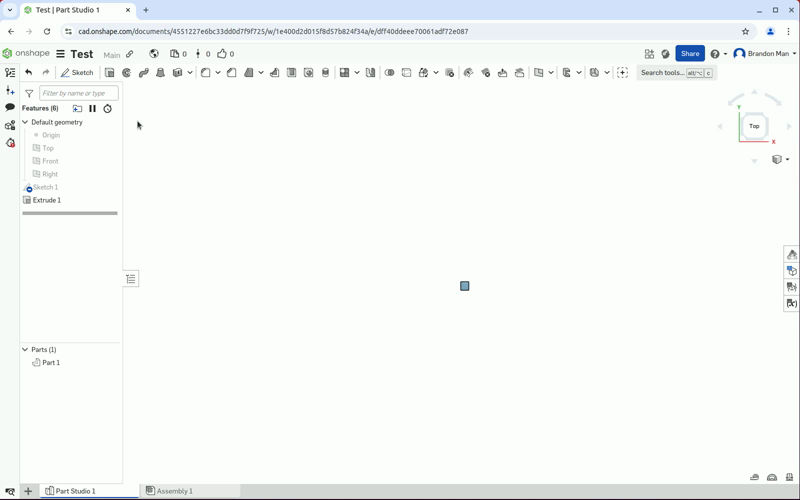
key(shift+h)
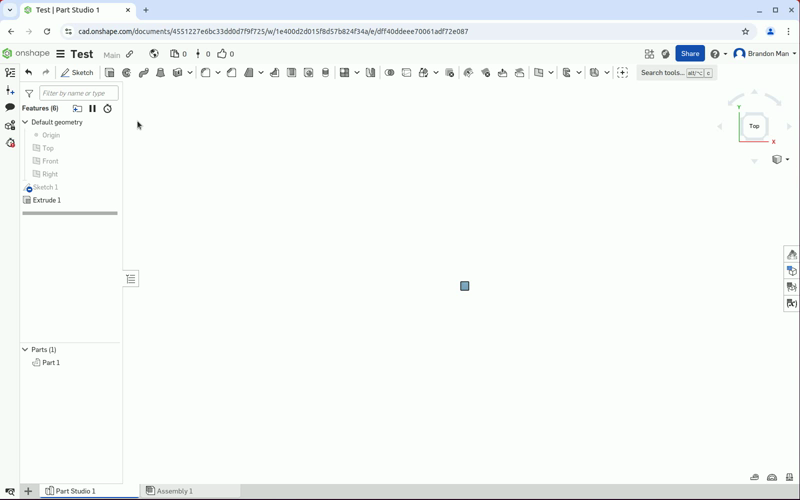
mouse_move(73, 189)
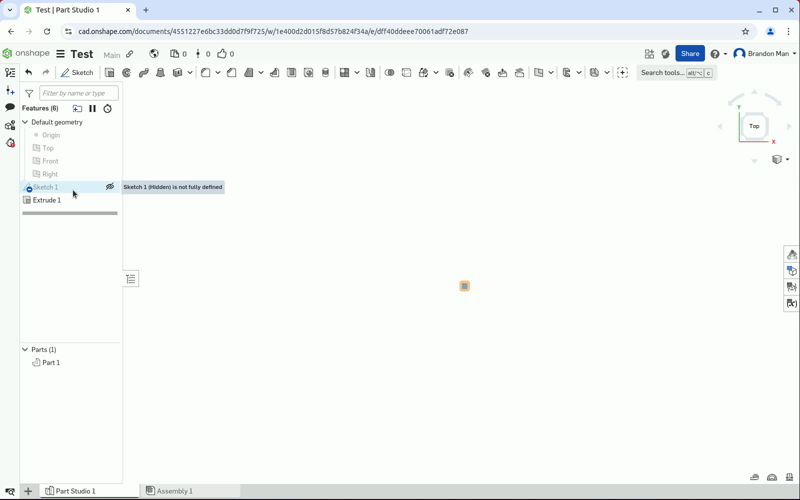
click(73, 189)
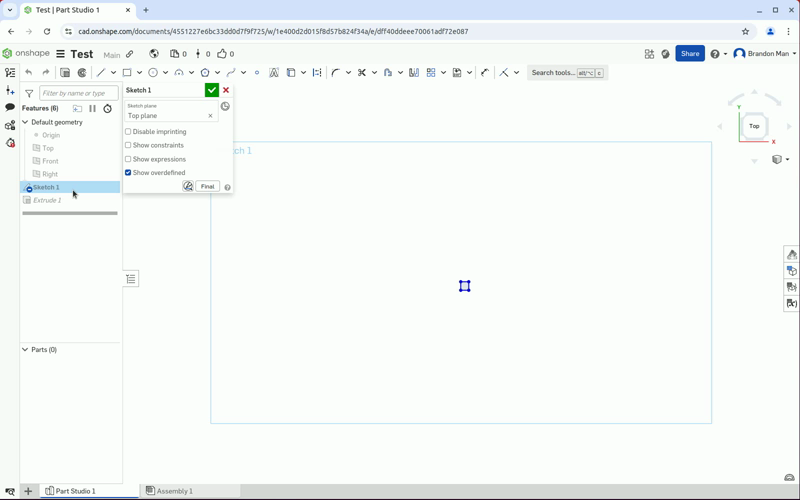
mouse_move(229, 92)
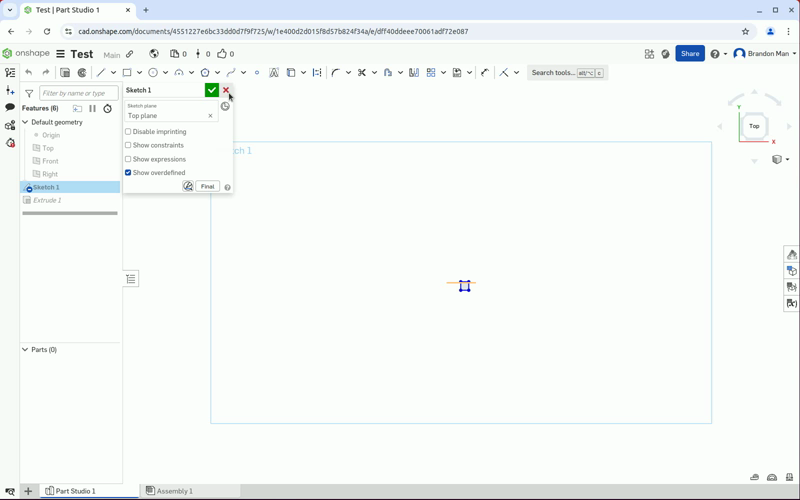
click(229, 92)
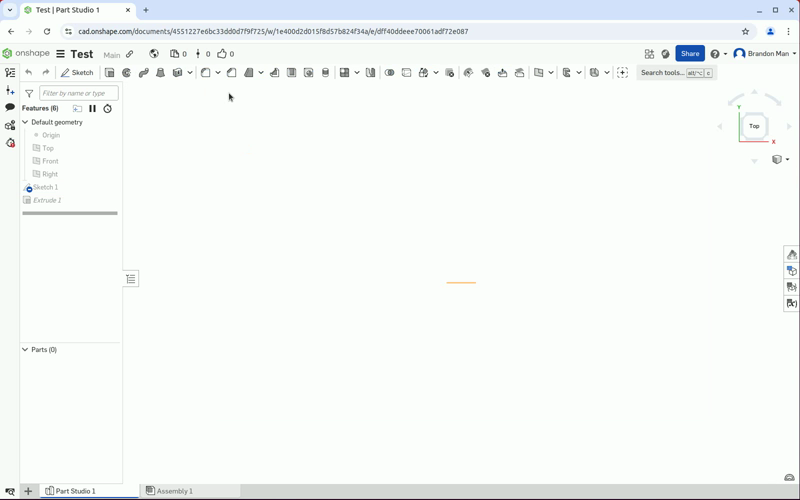
mouse_move(73, 352)
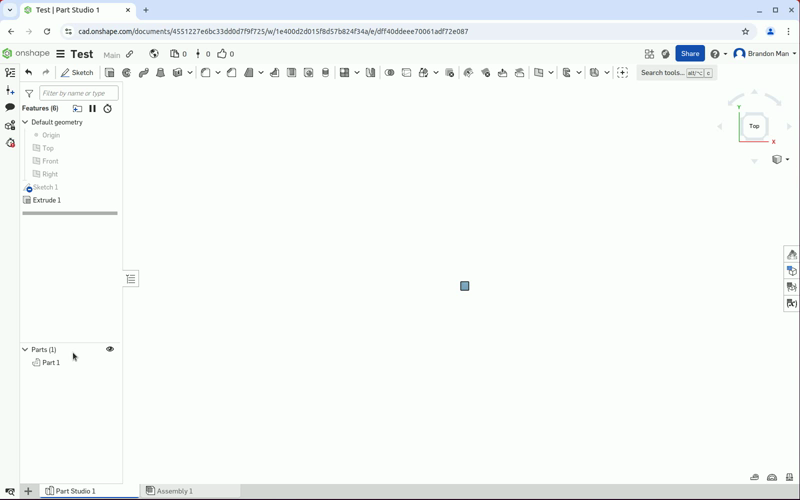
key(y)
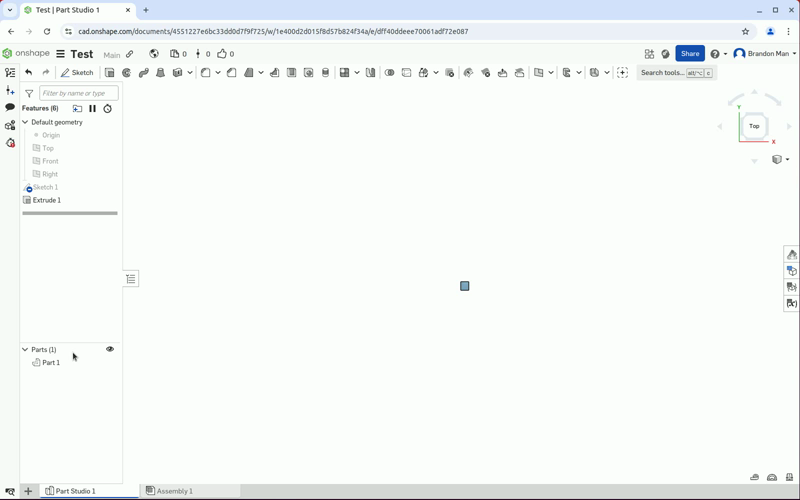
key(shift+p)
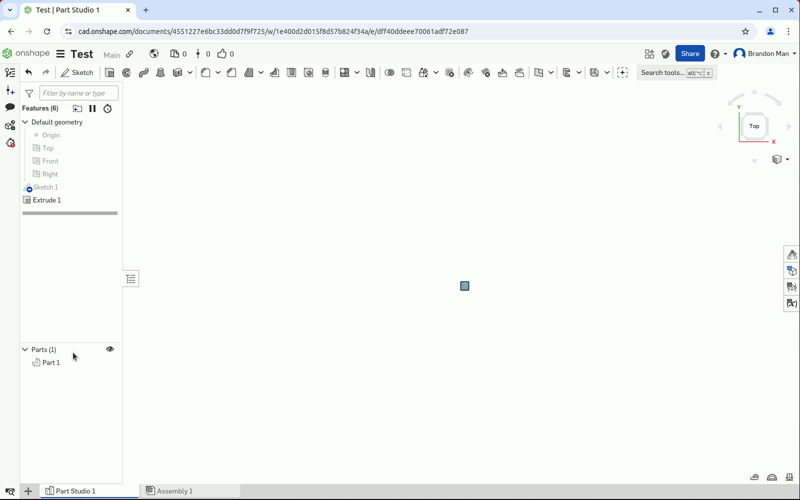
key(space)
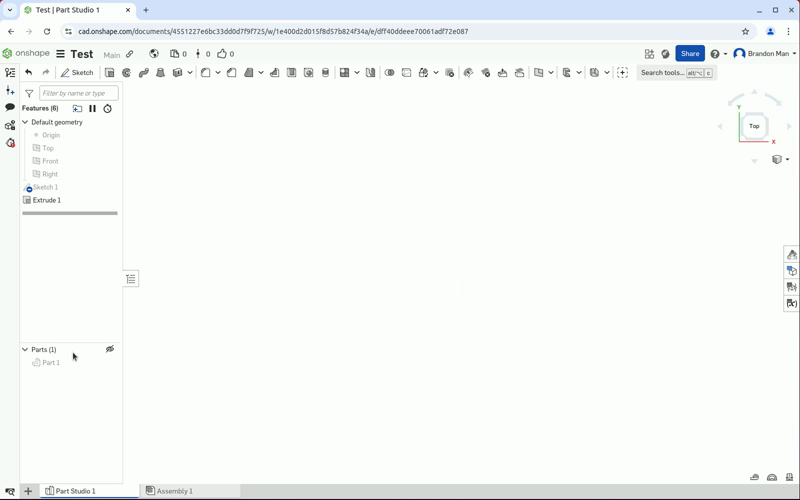
key_down(shift)
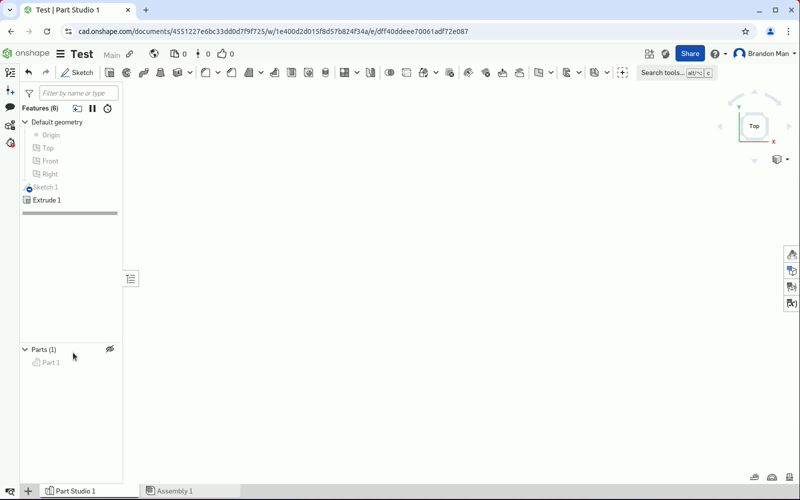
key(up)
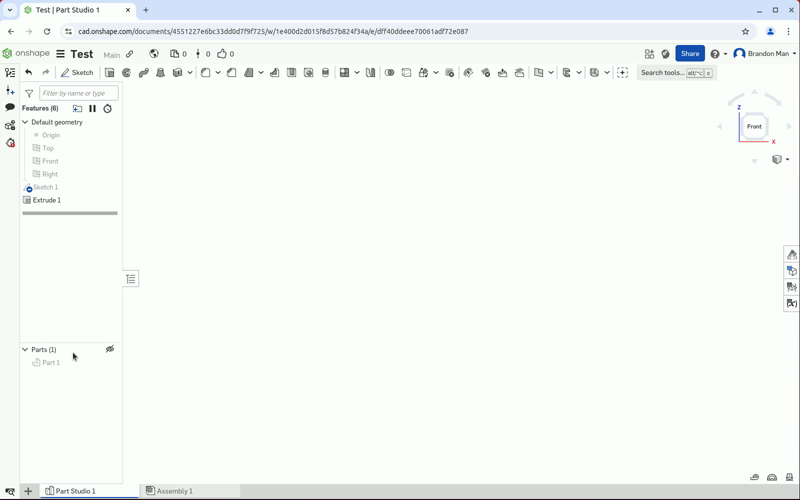
key_up(shift)
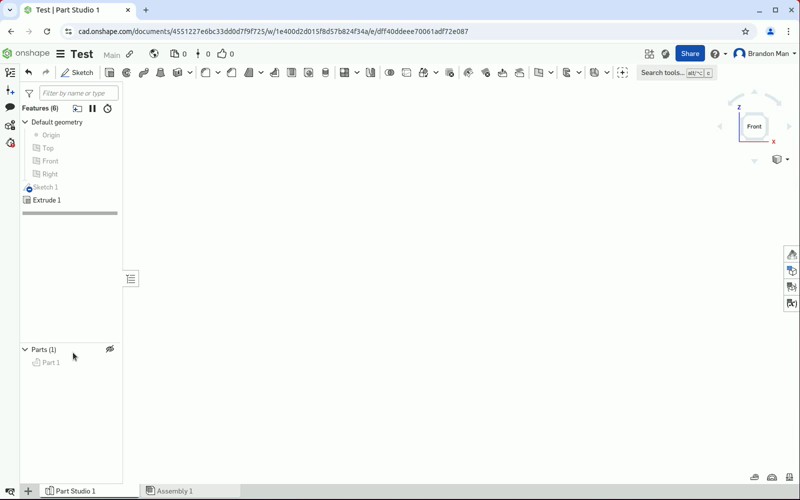
key(space)
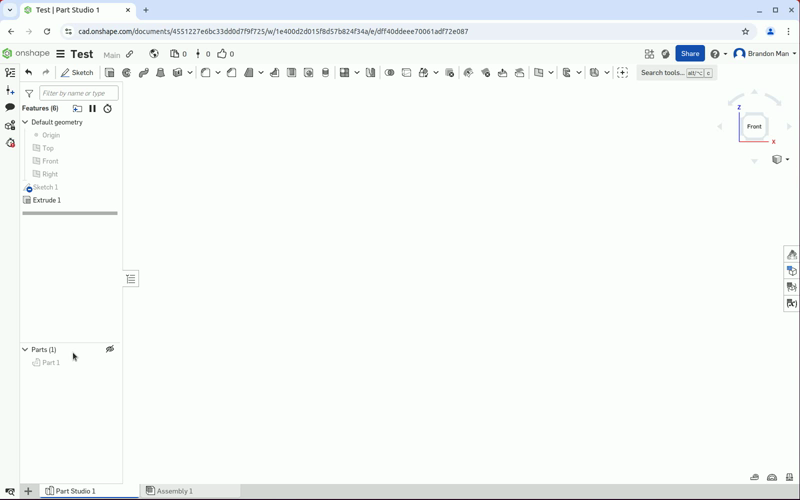
key_down(shift)
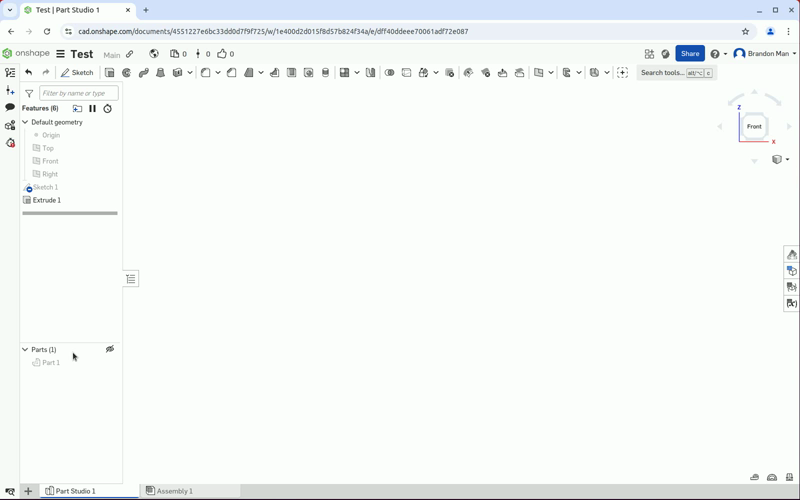
key(left)
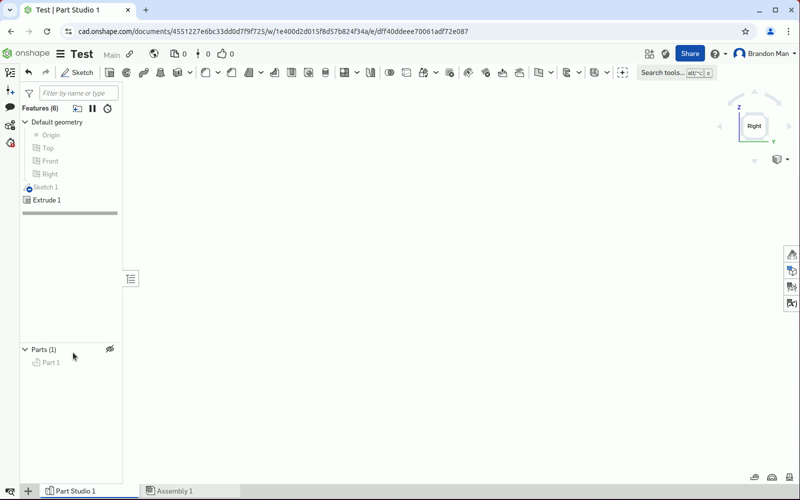
key_up(shift)
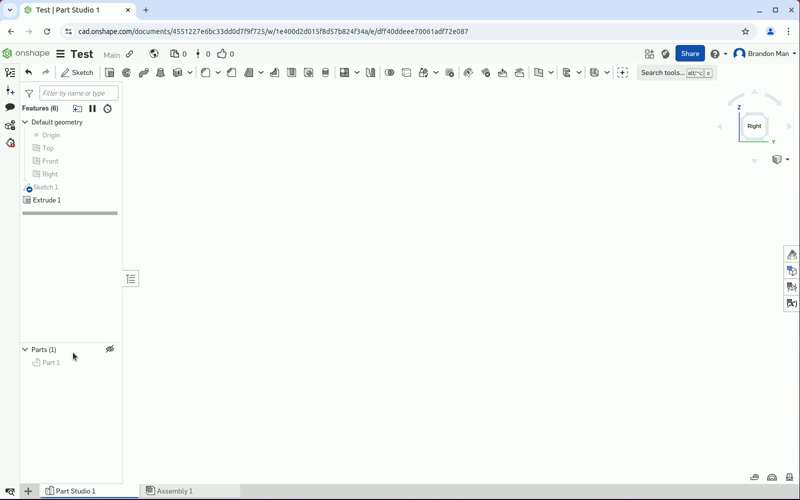
mouse_move(73, 352)
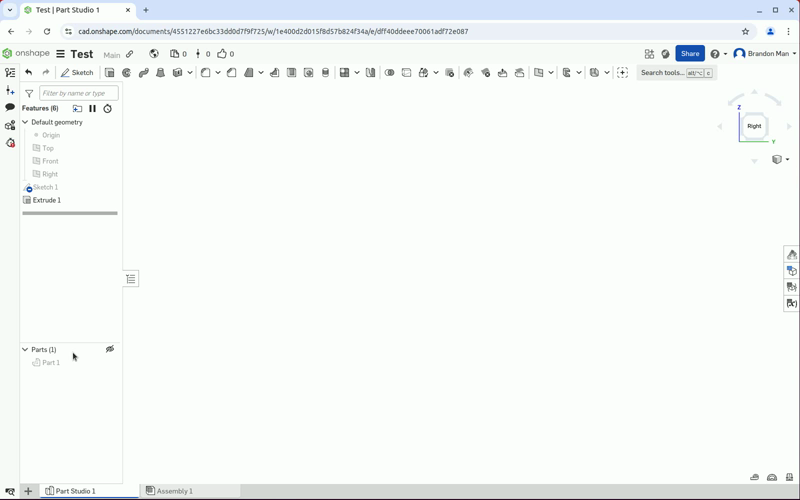
key(shift+y)
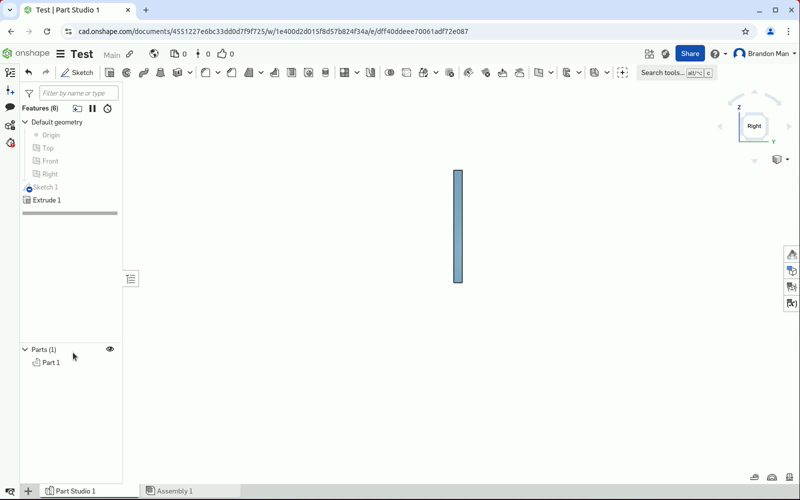
mouse_move(541, 75)
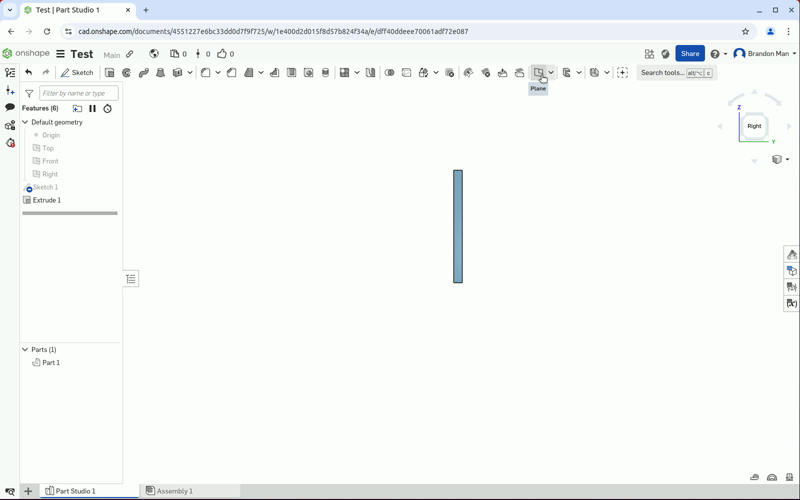
click(541, 75)
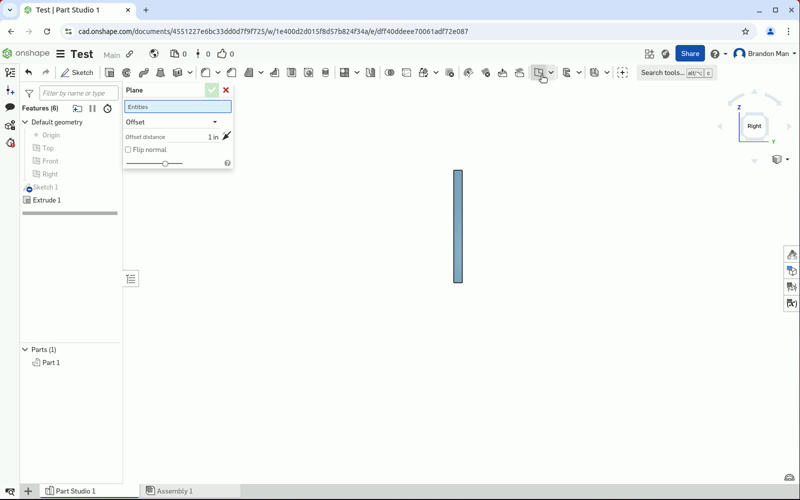
mouse_move(73, 176)
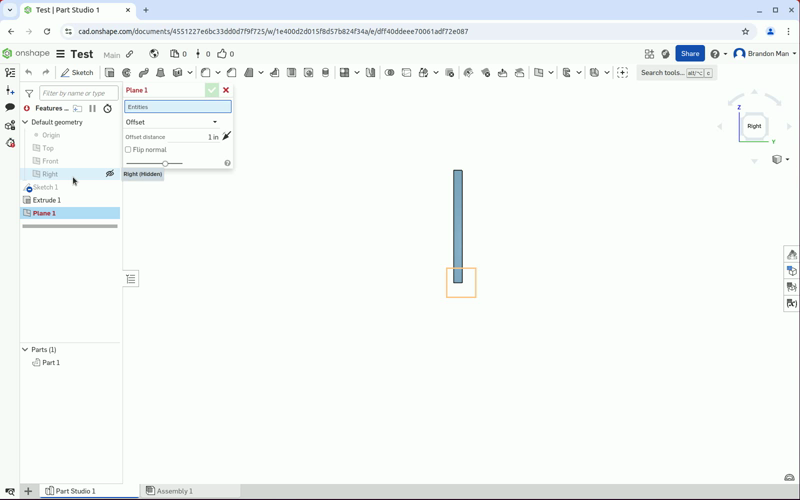
click(73, 176)
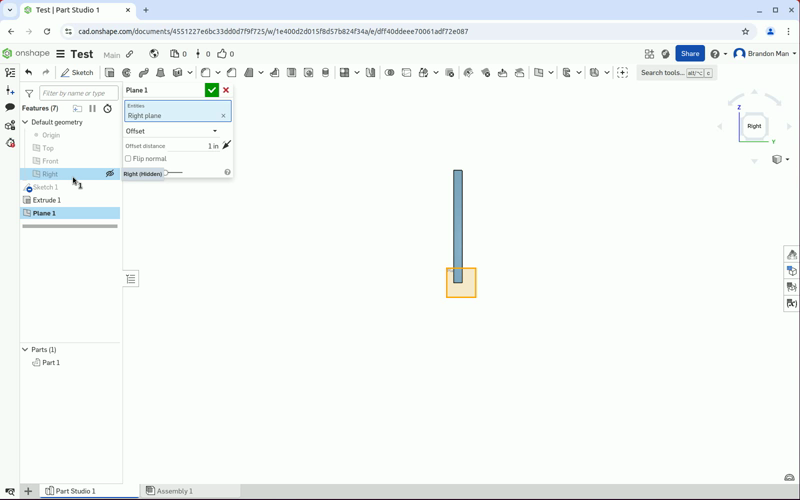
key(tab, 2)
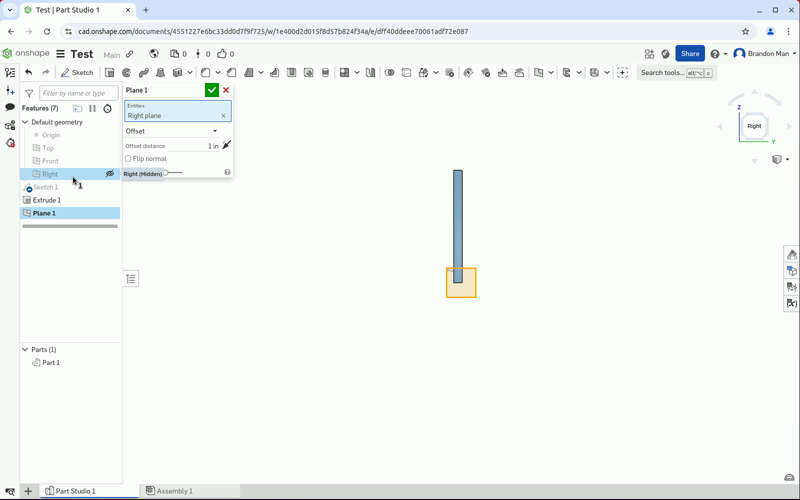
text(1.448)
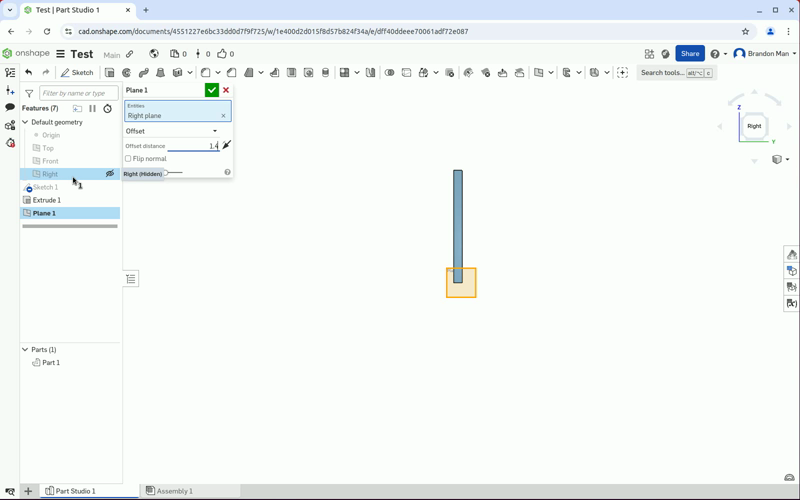
key(enter, 2)
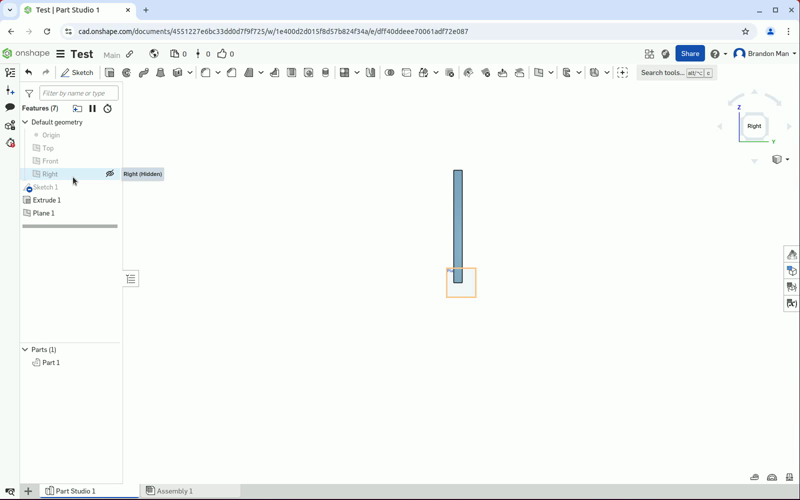
key(shift+s)
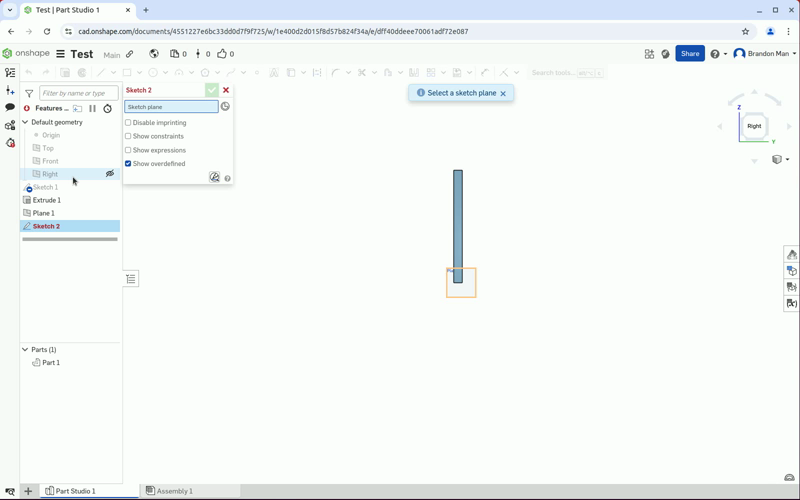
mouse_move(73, 215)
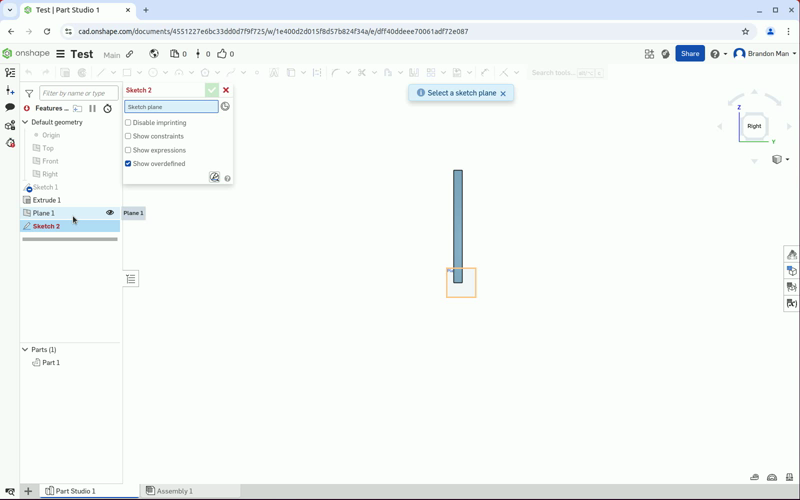
click(73, 215)
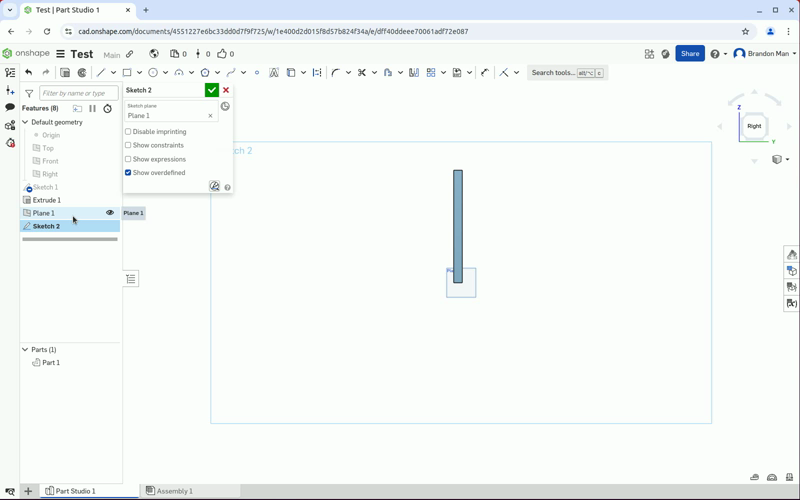
mouse_move(73, 352)
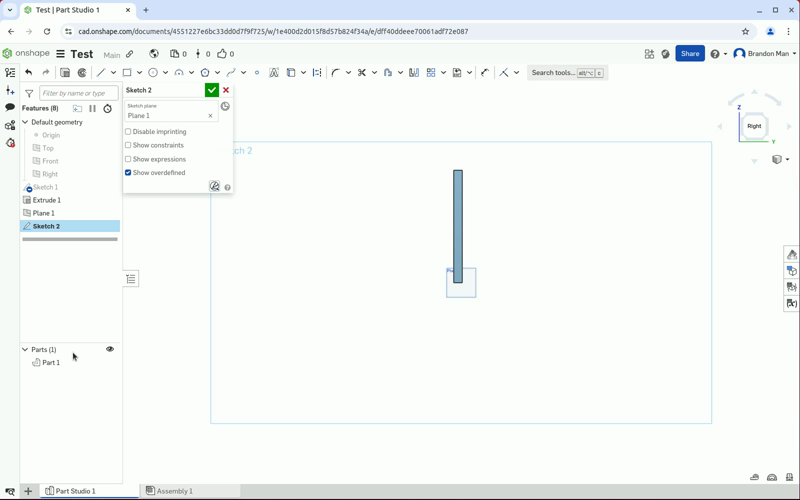
key(y)
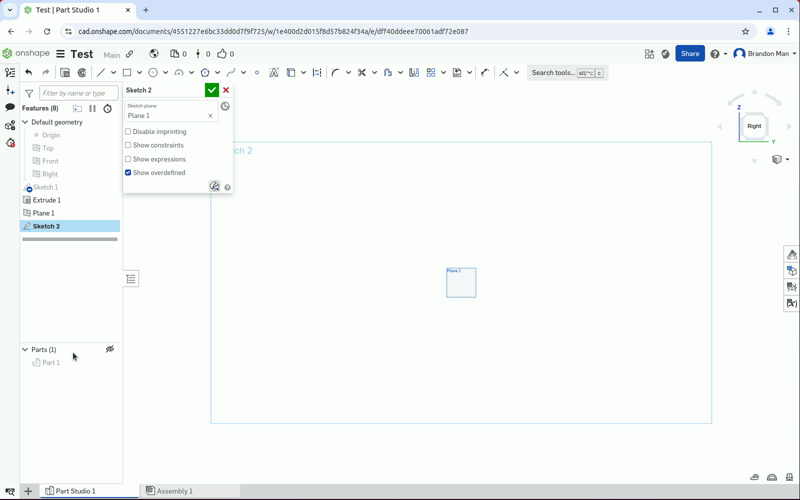
key(l)
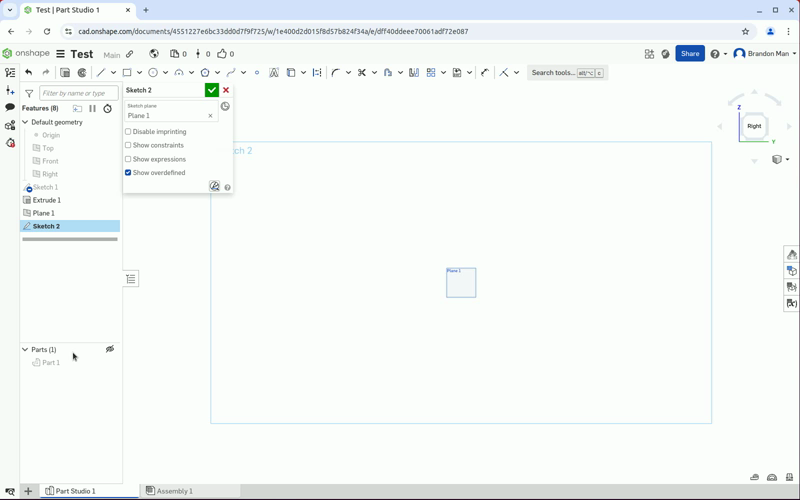
key_down(shift)
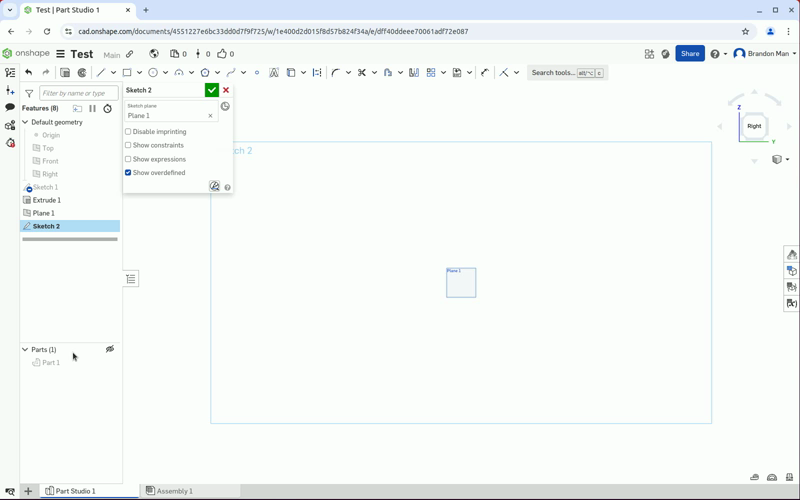
mouse_move(456, 180)
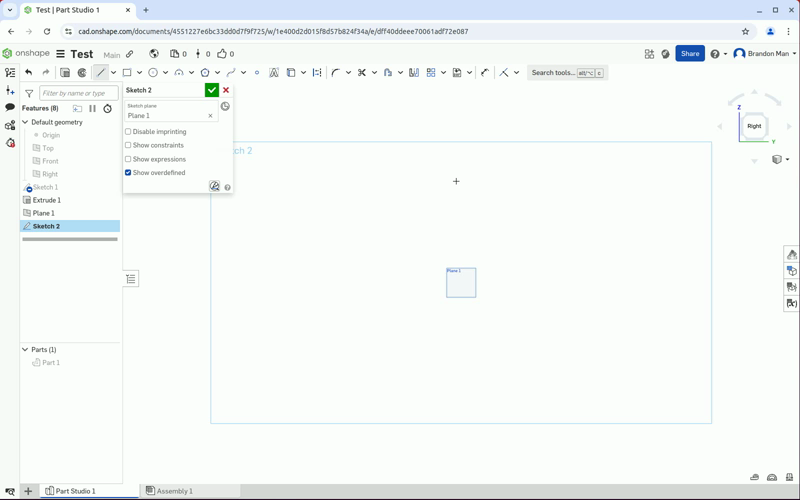
click(456, 180)
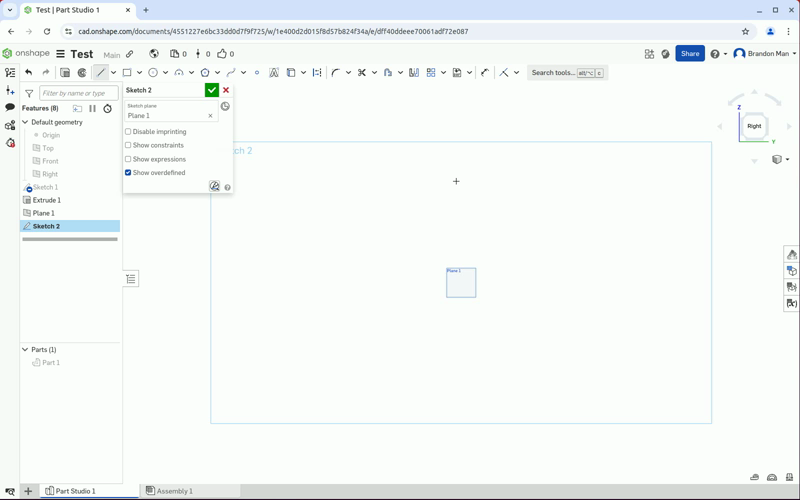
key_up(shift)
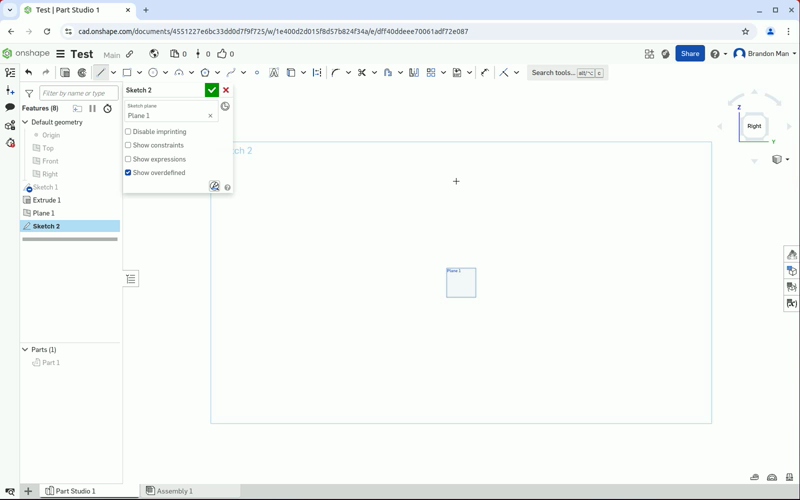
key_down(shift)
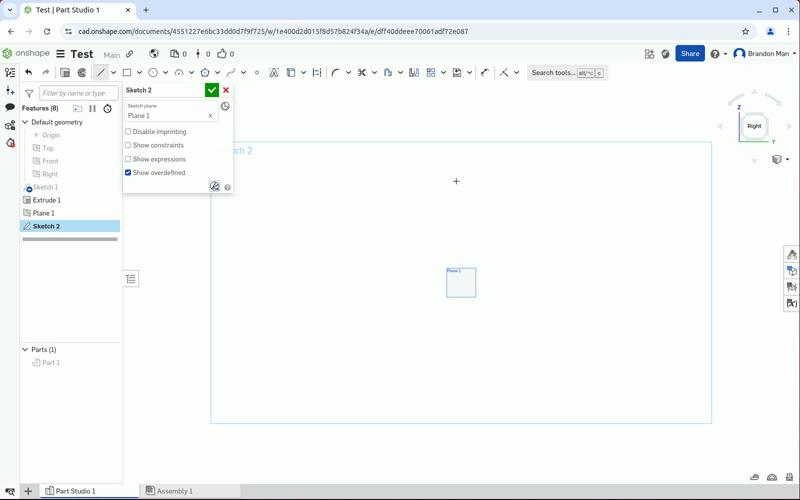
mouse_move(486, 180)
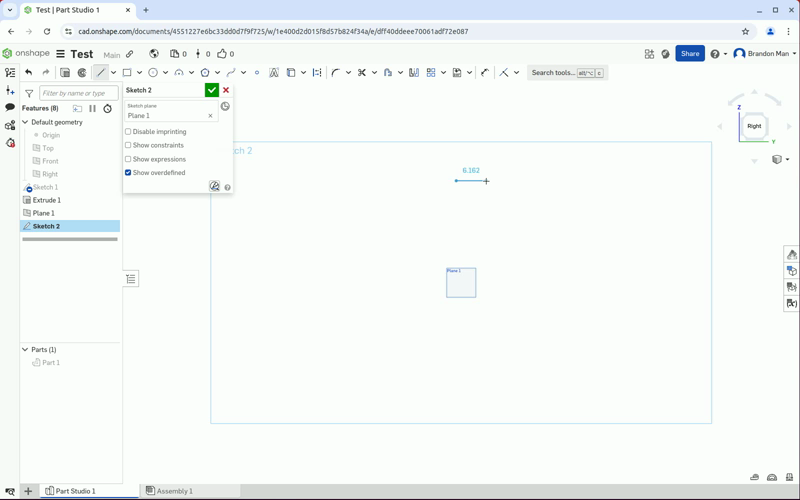
mouse_move(458, 180)
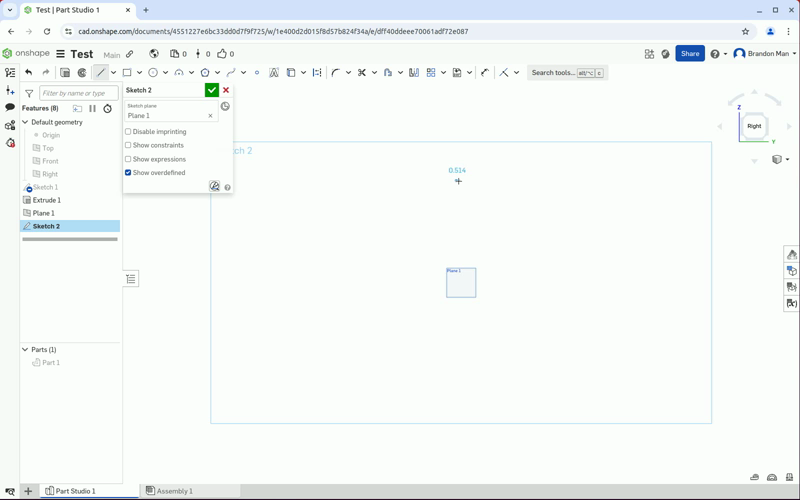
scroll(6)
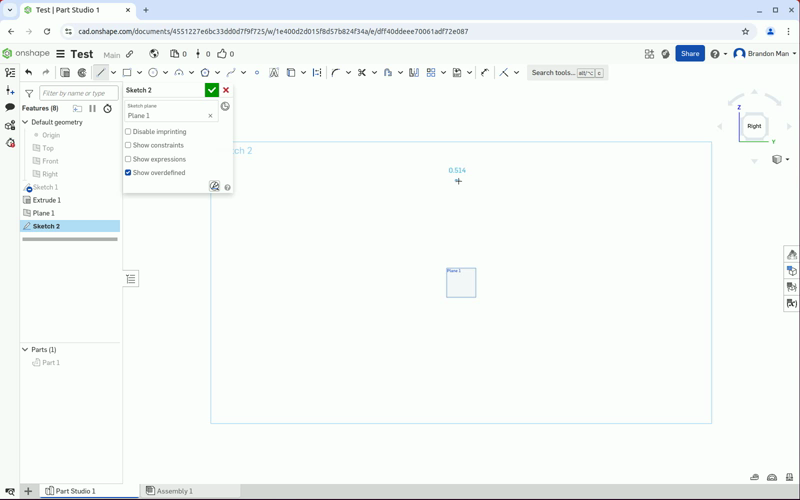
scroll(6)
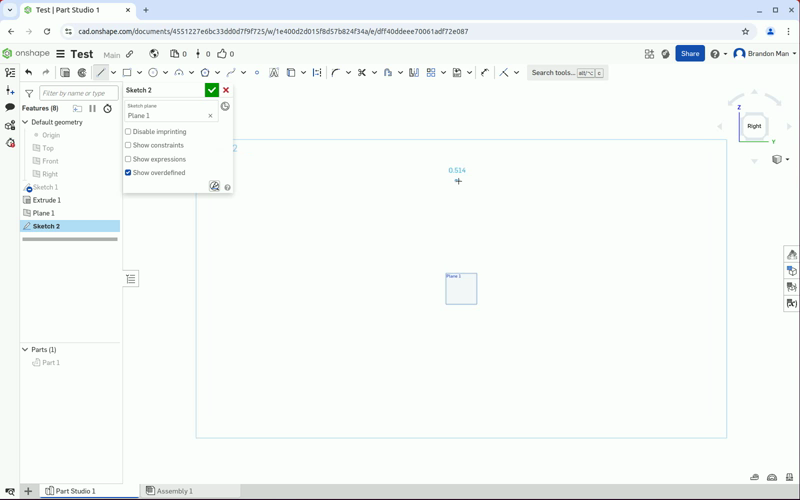
scroll(6)
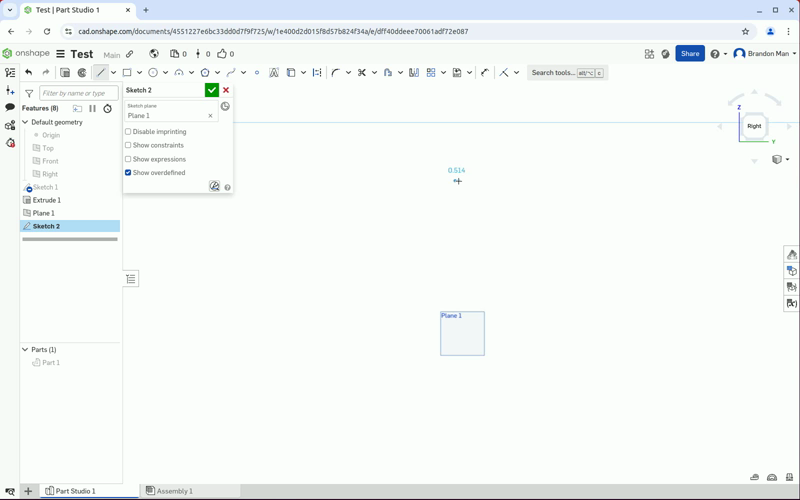
scroll(6)
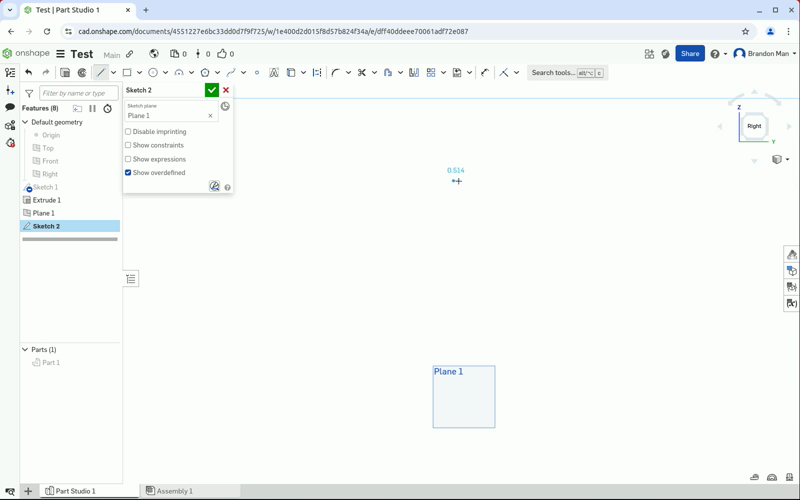
scroll(6)
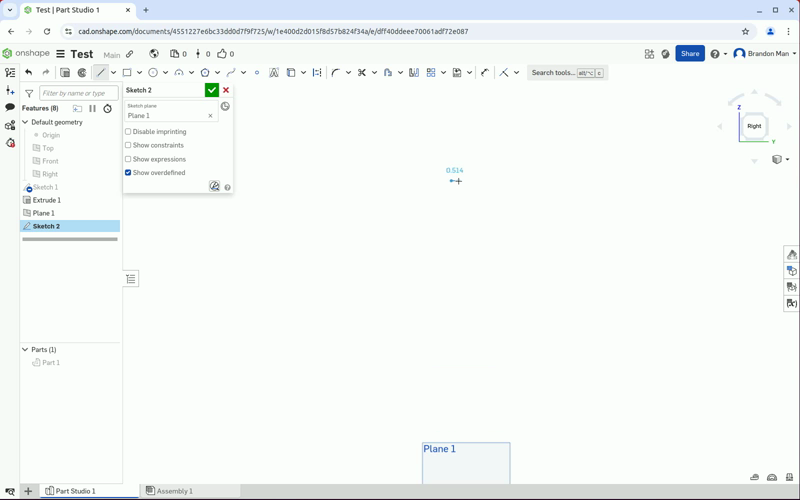
scroll(6)
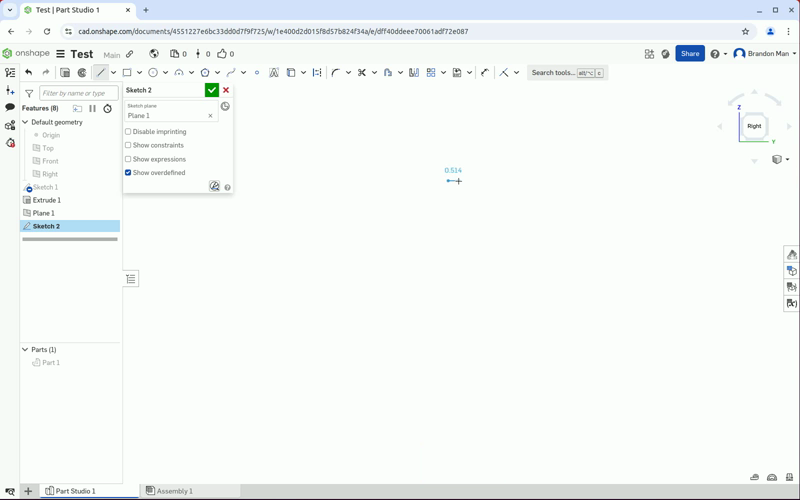
scroll(6)
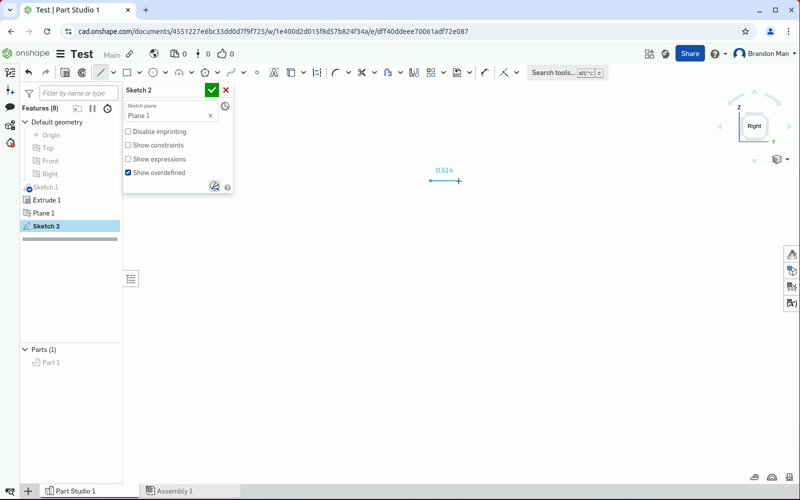
click(458, 180)
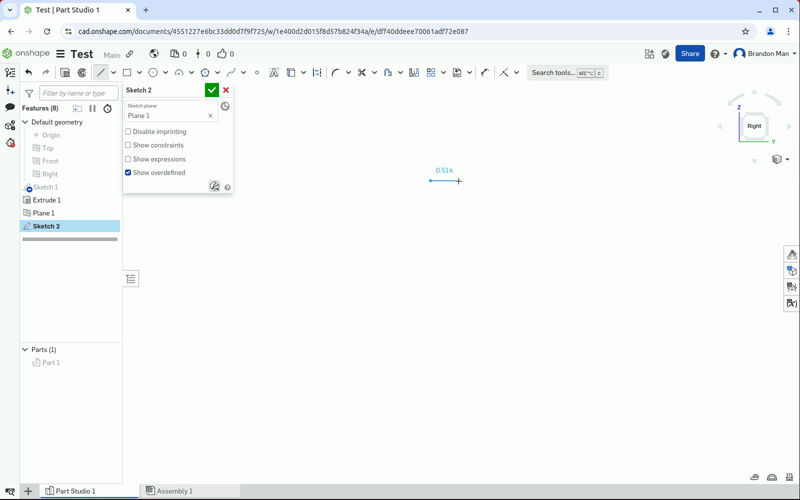
scroll(-6)
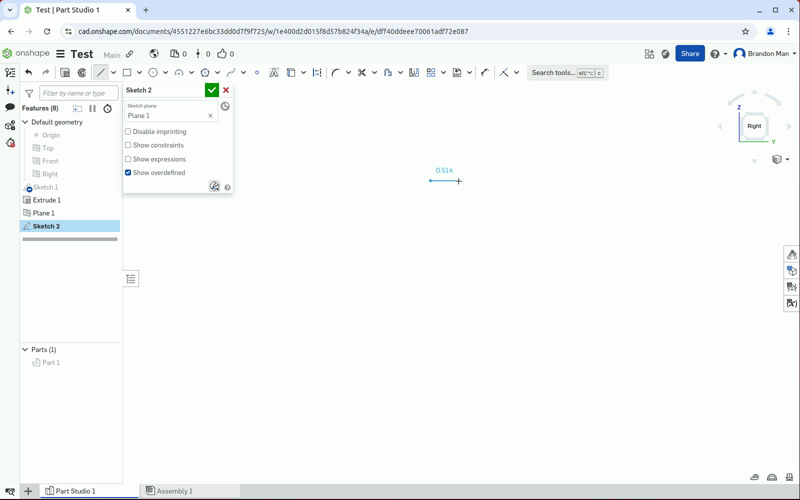
scroll(-6)
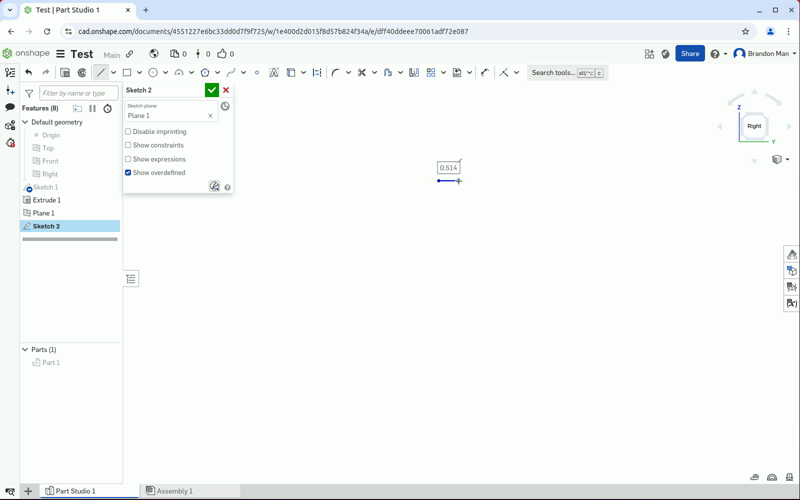
scroll(-6)
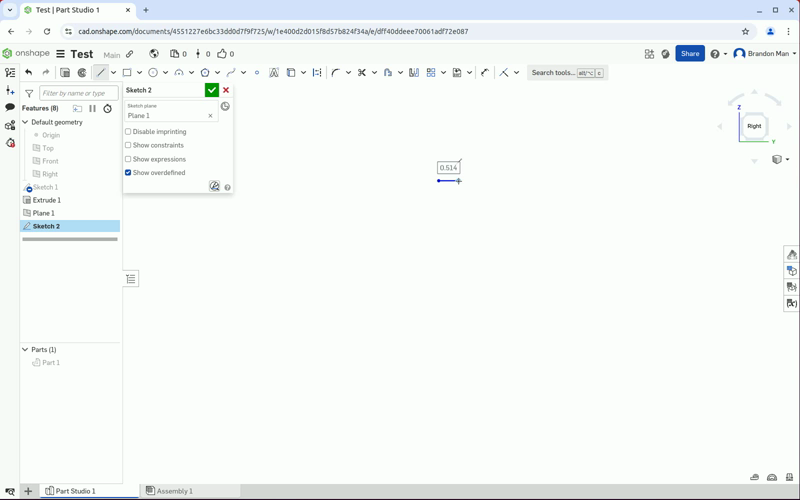
scroll(-6)
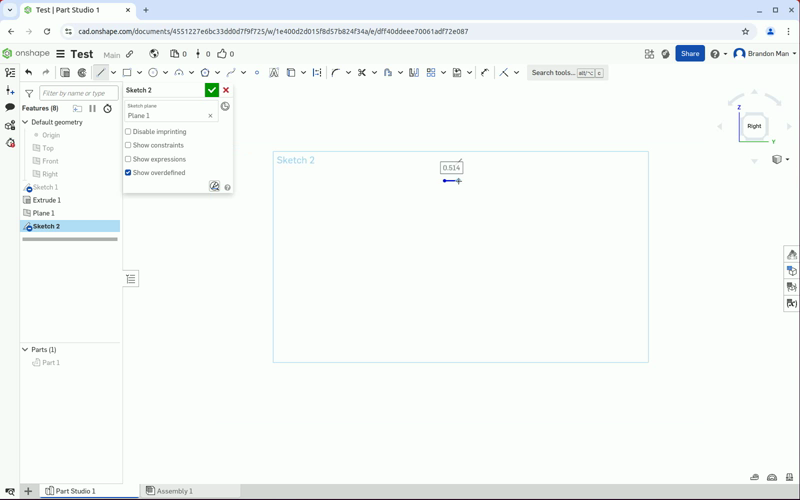
scroll(-6)
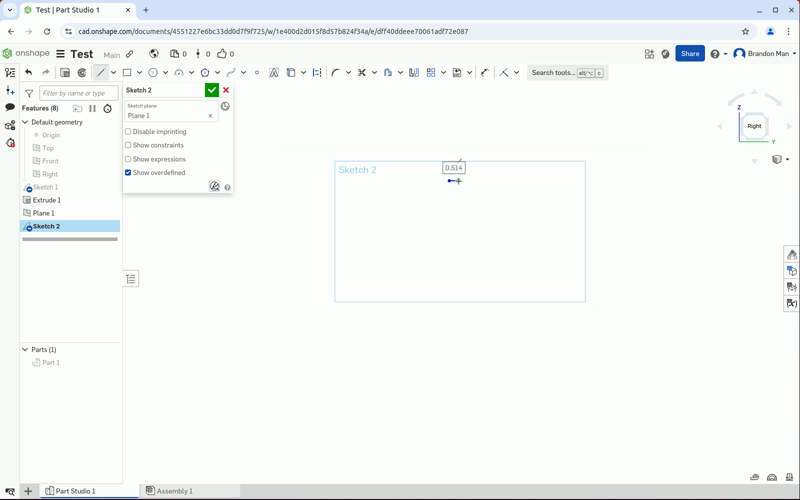
scroll(-6)
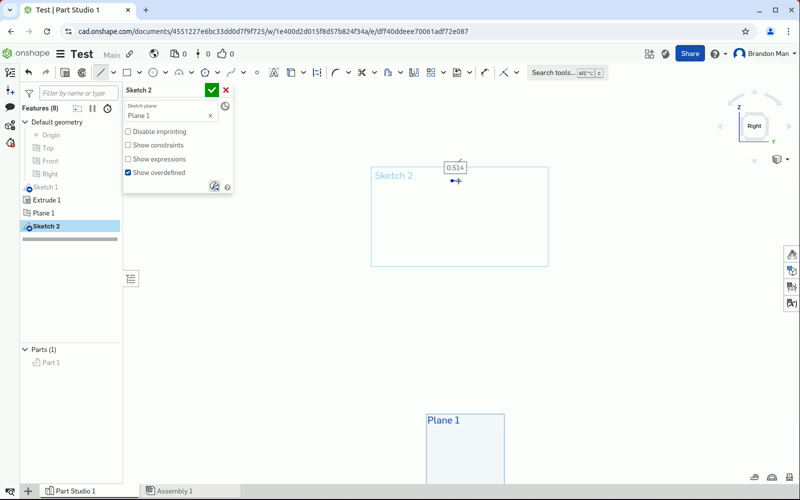
scroll(-6)
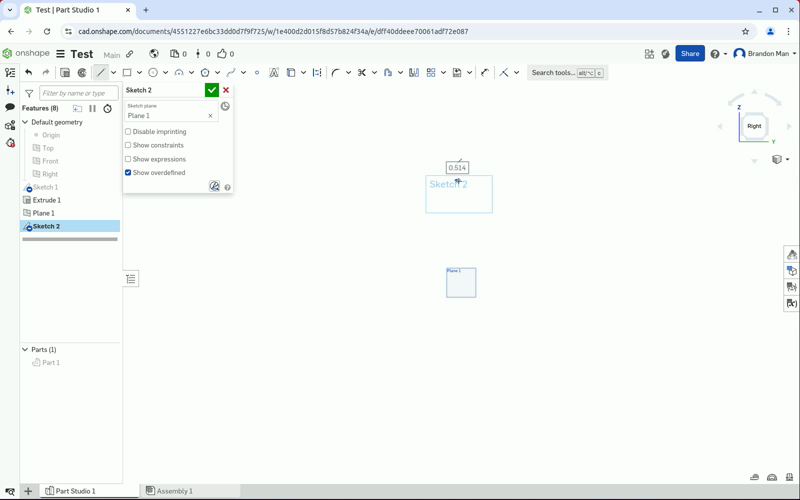
key_up(shift)
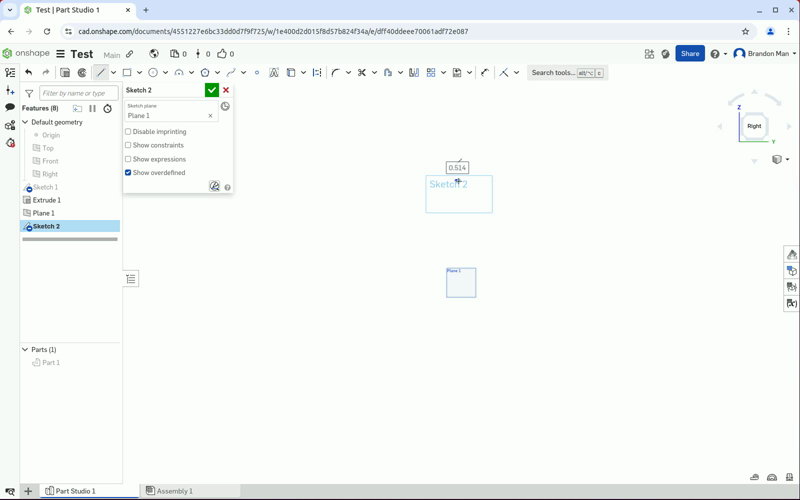
key_down(shift)
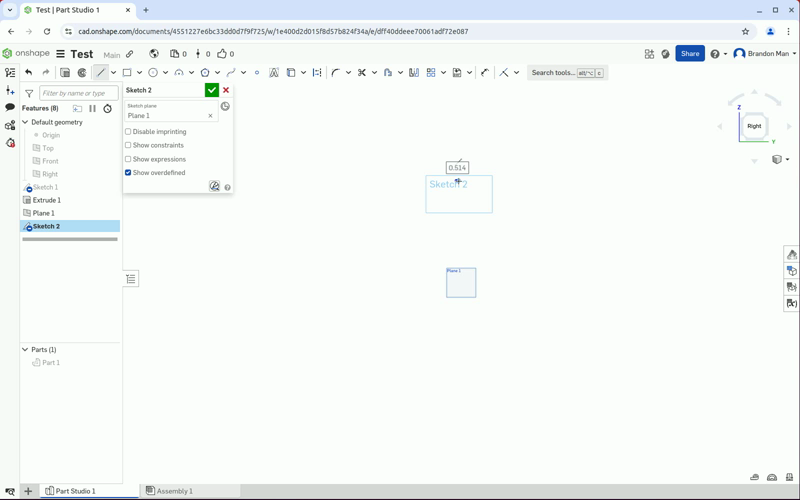
mouse_move(489, 180)
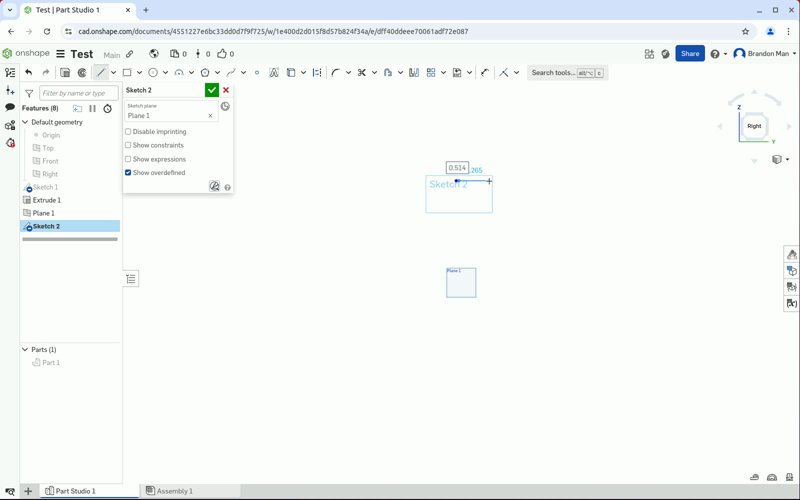
mouse_move(458, 172)
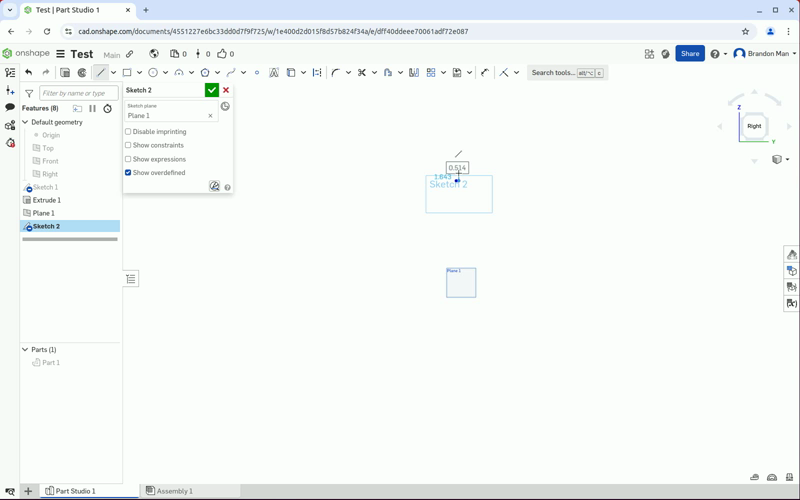
click(458, 172)
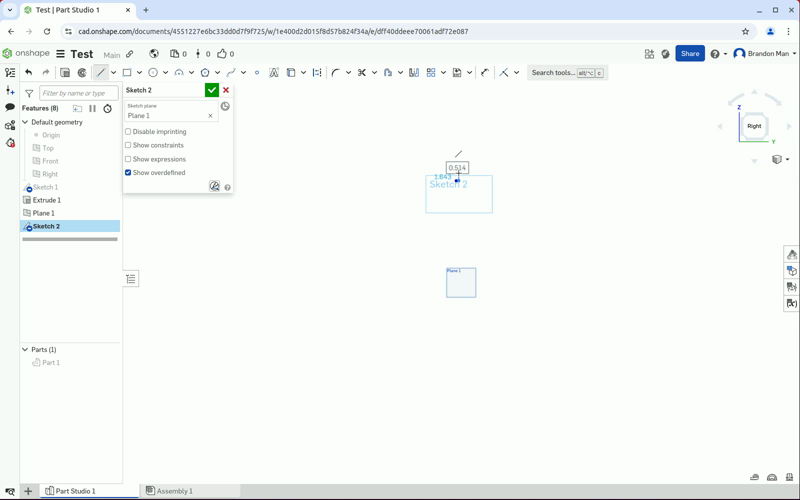
key_up(shift)
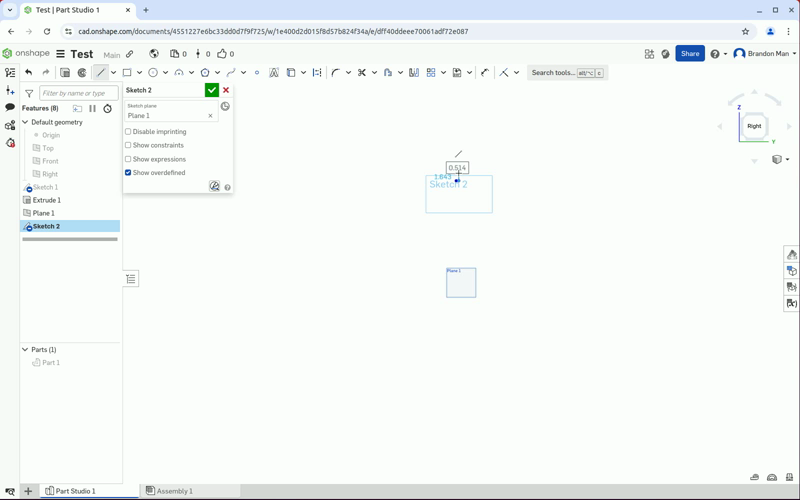
key_down(shift)
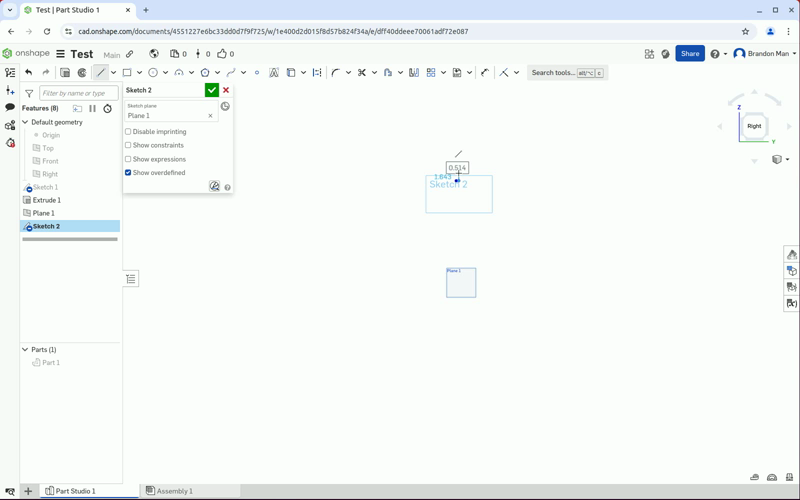
mouse_move(489, 172)
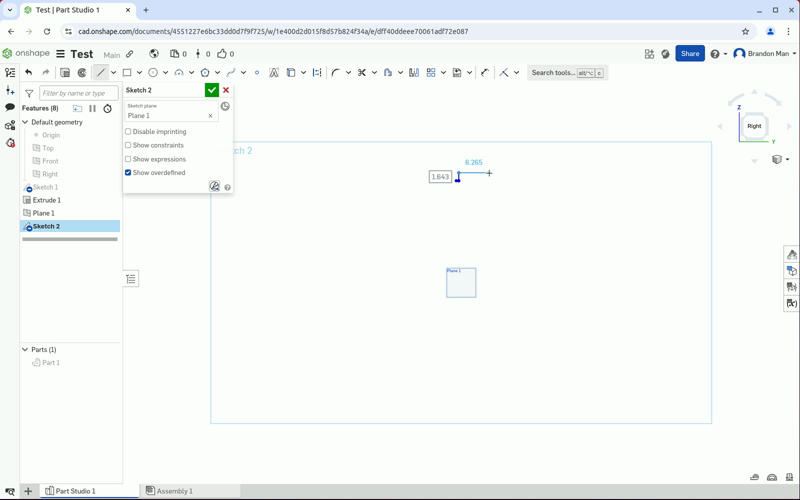
mouse_move(456, 172)
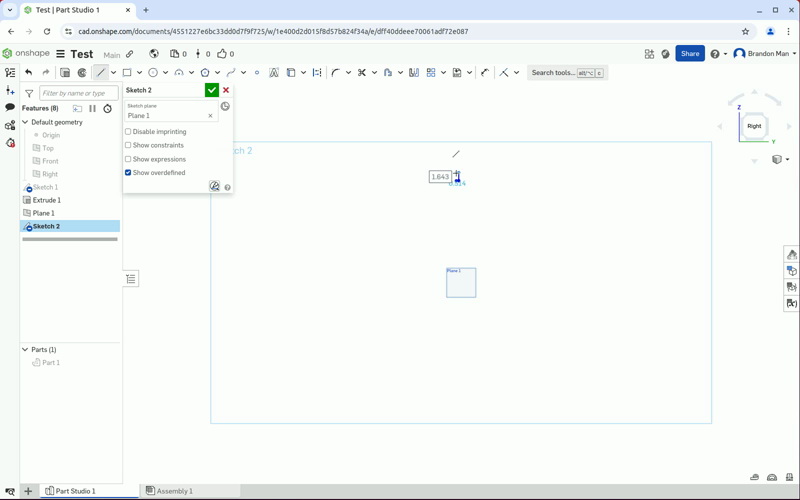
scroll(6)
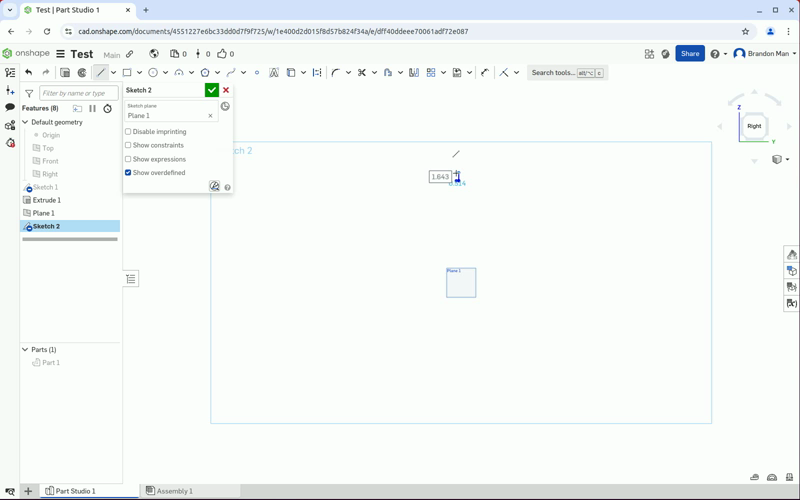
scroll(6)
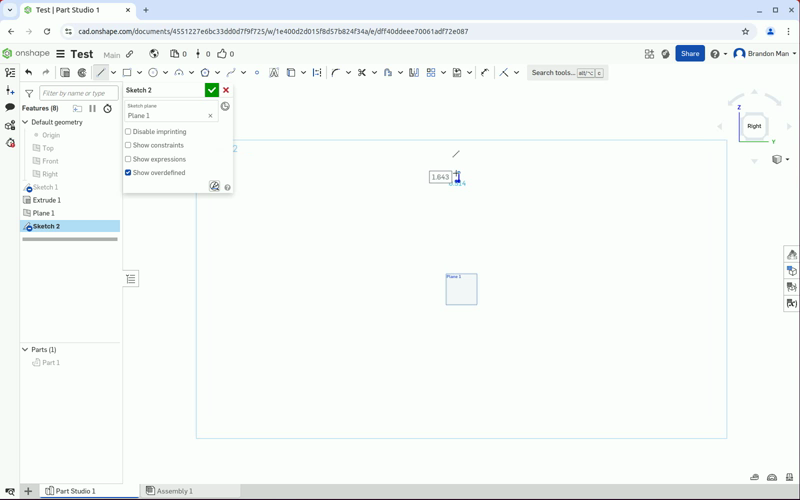
scroll(6)
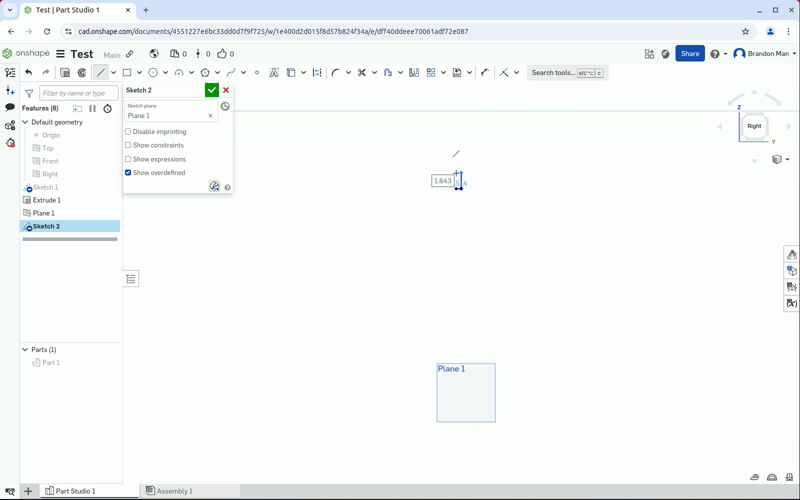
scroll(6)
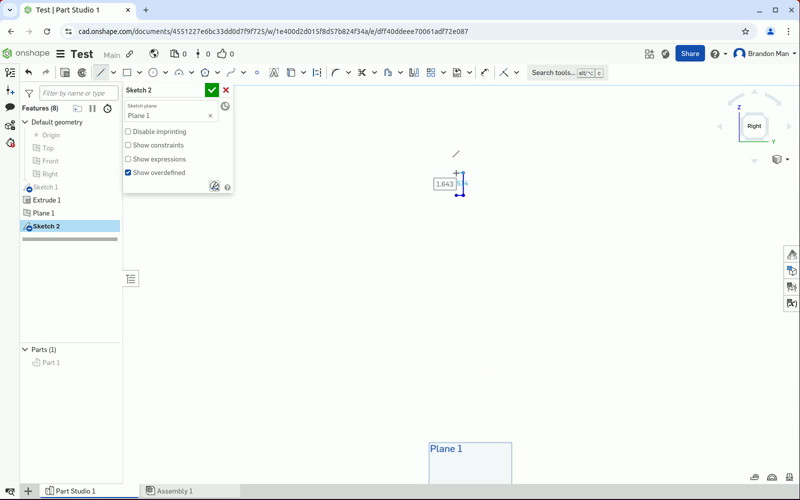
scroll(6)
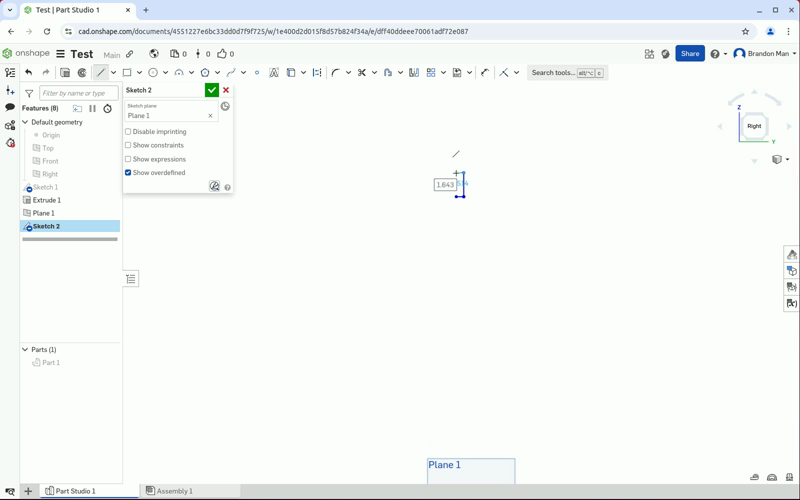
scroll(6)
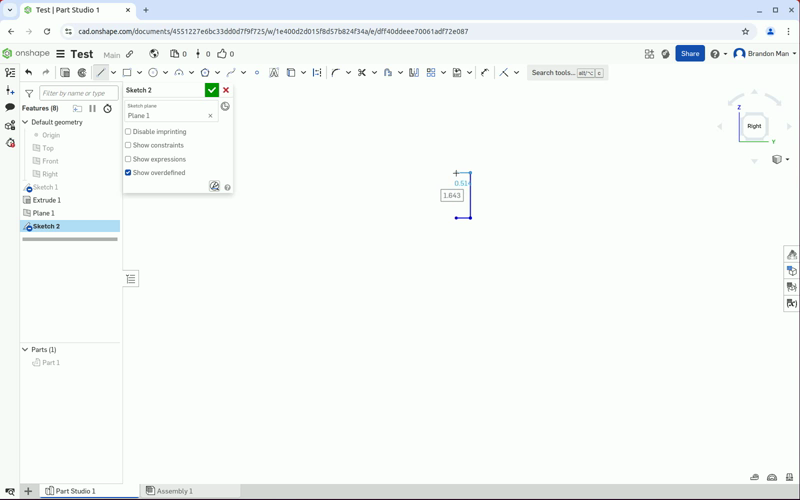
scroll(6)
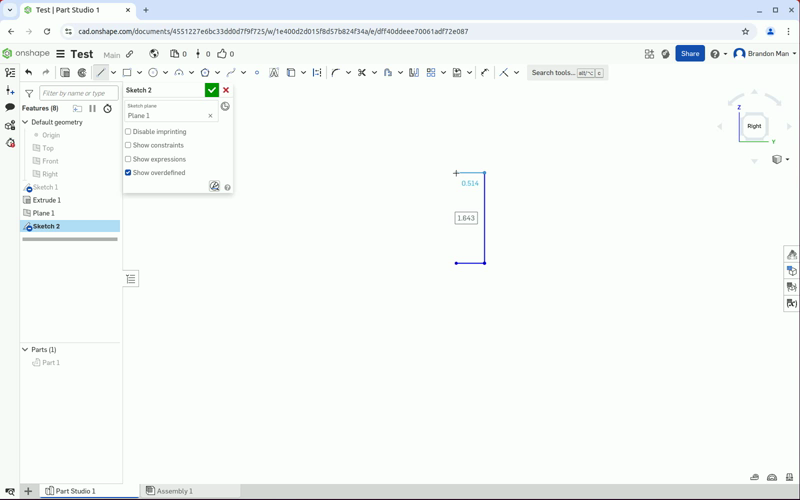
click(456, 172)
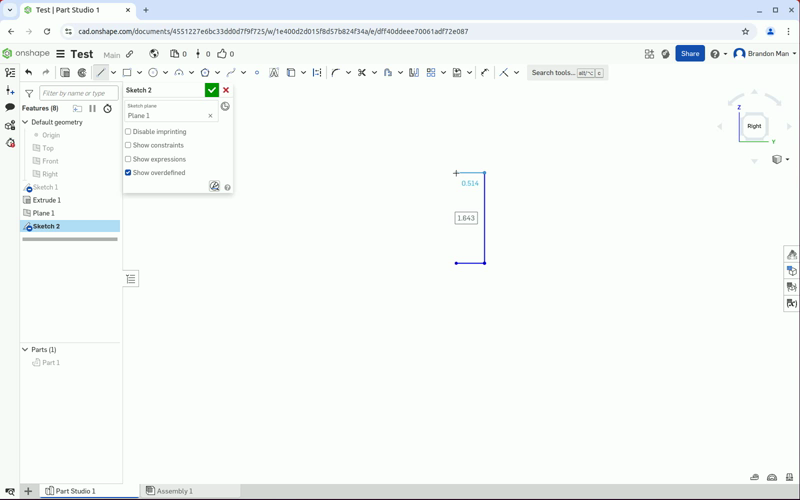
scroll(-6)
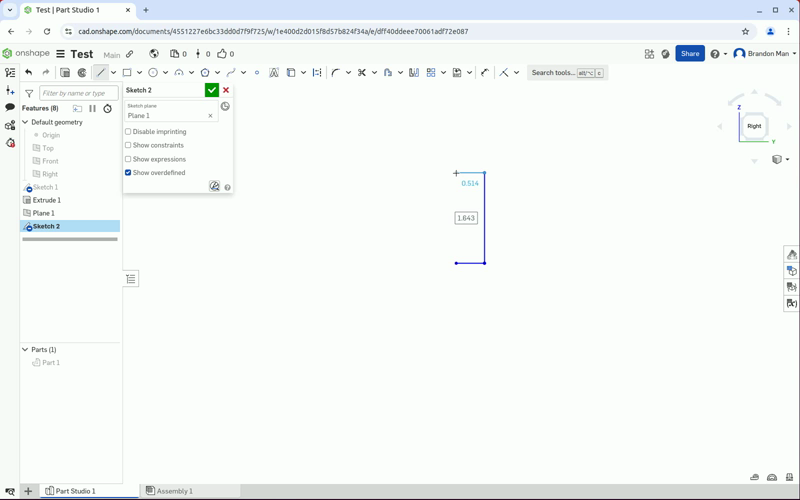
scroll(-6)
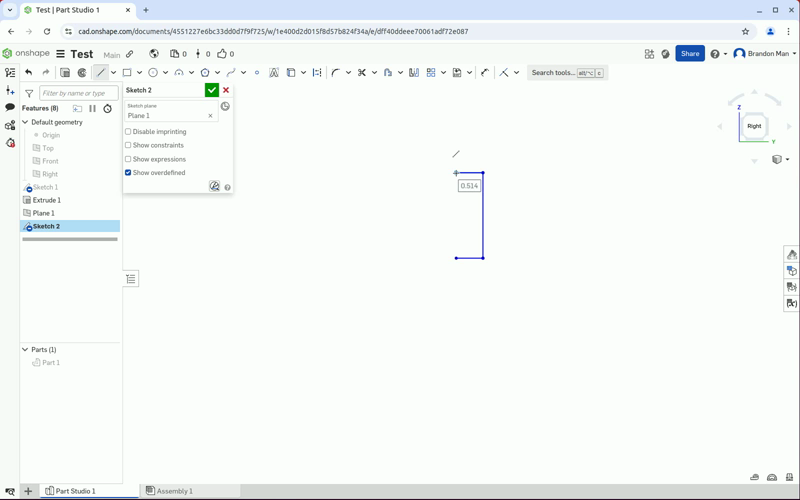
scroll(-6)
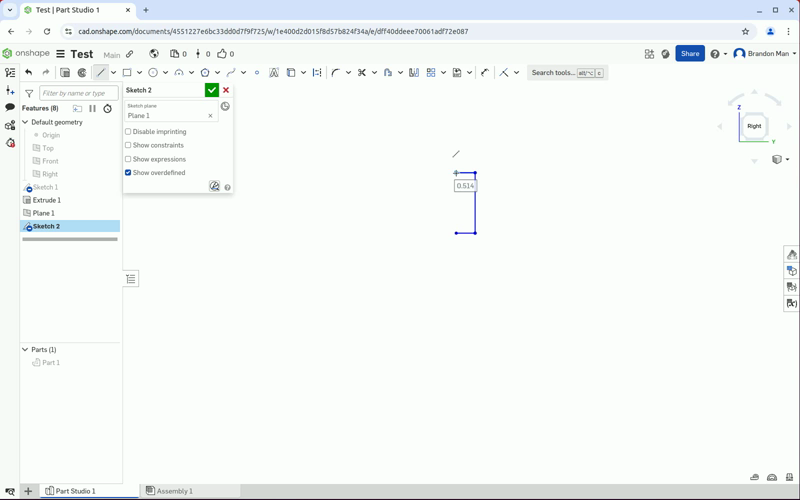
scroll(-6)
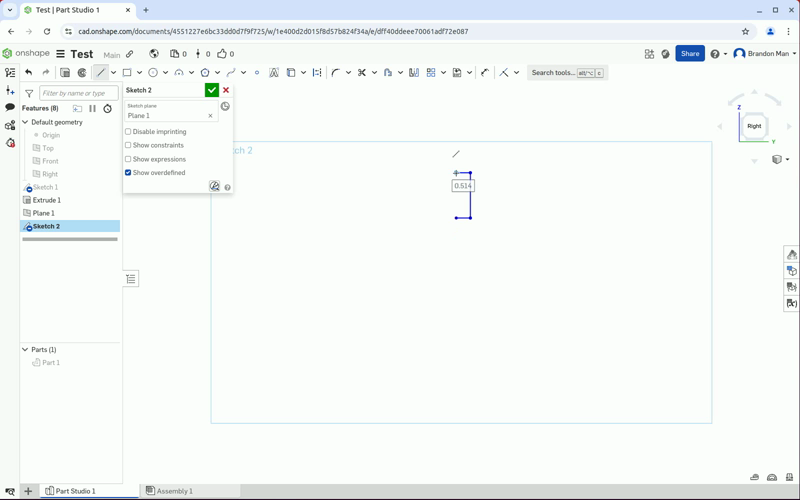
scroll(-6)
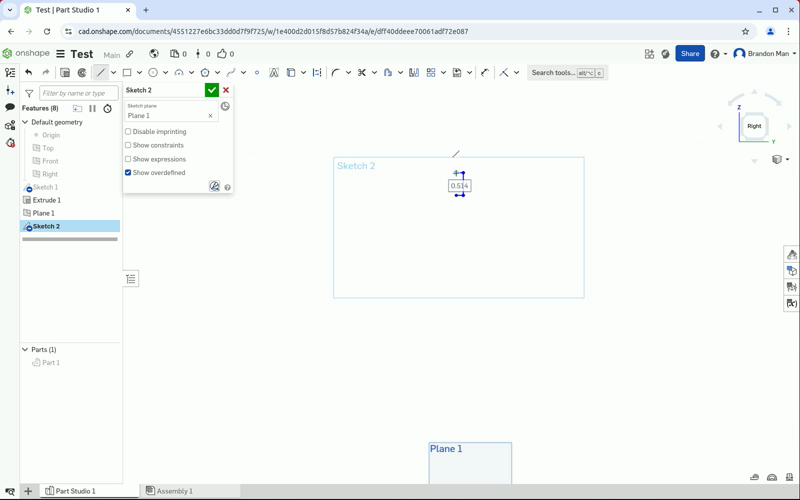
scroll(-6)
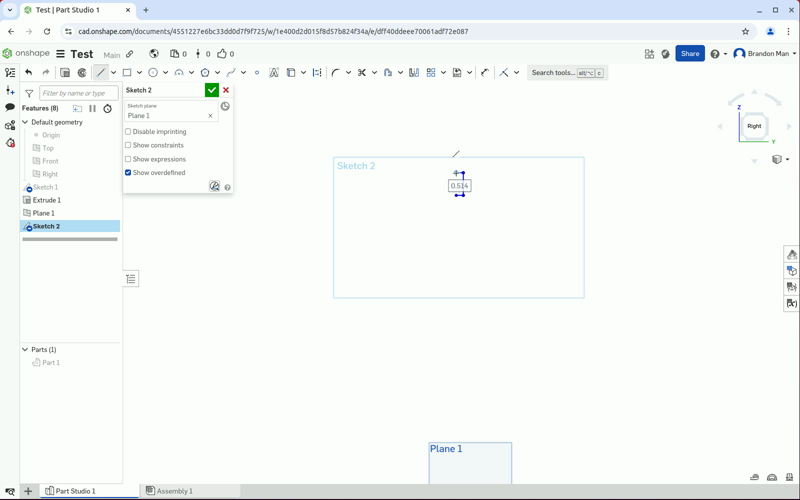
scroll(-6)
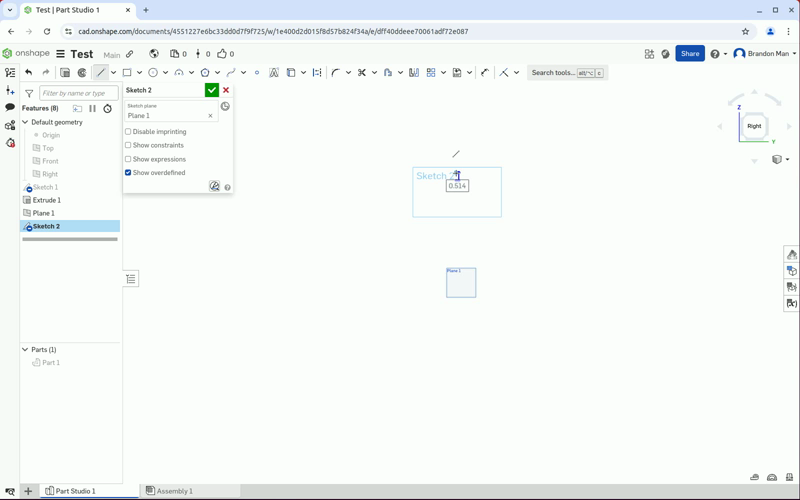
key_up(shift)
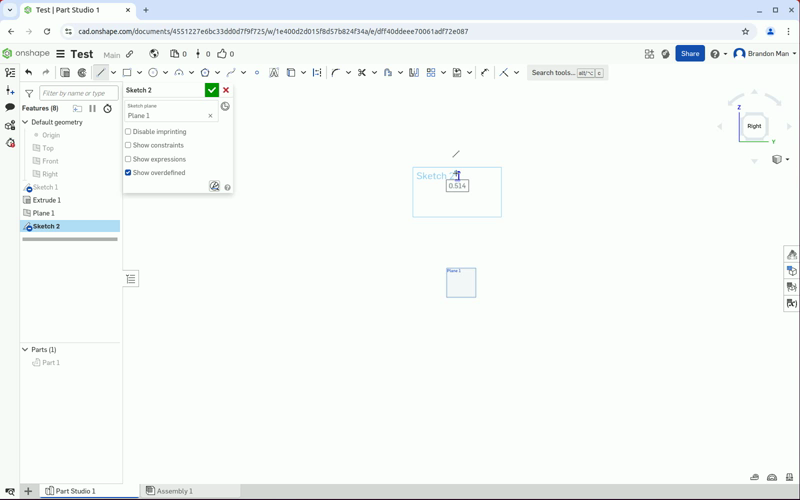
mouse_move(486, 172)
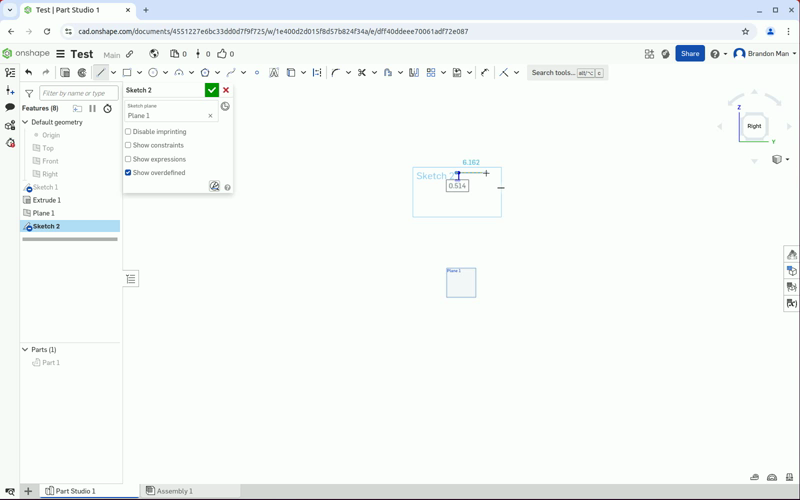
key_down(shift)
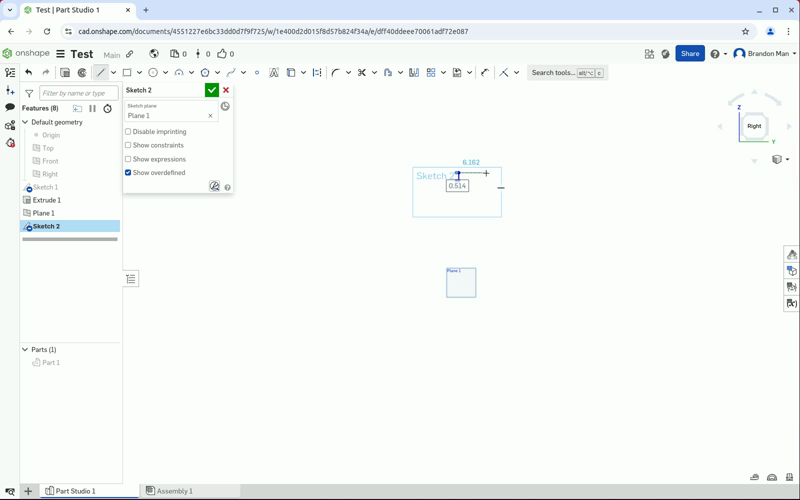
mouse_move(456, 180)
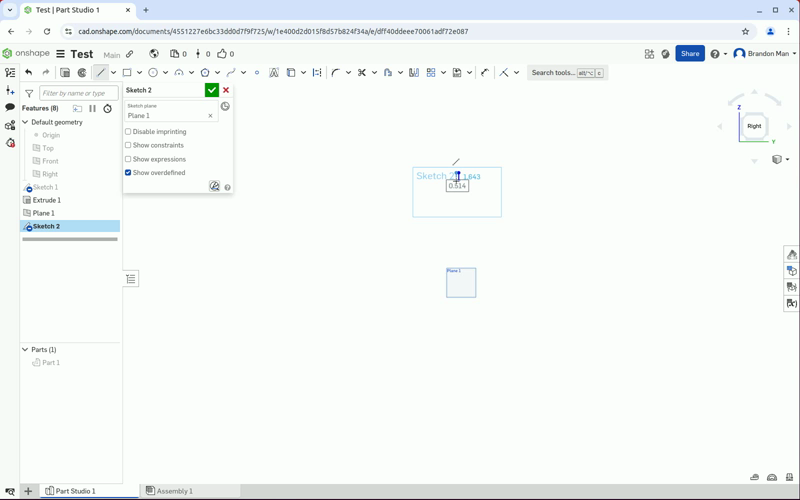
scroll(6)
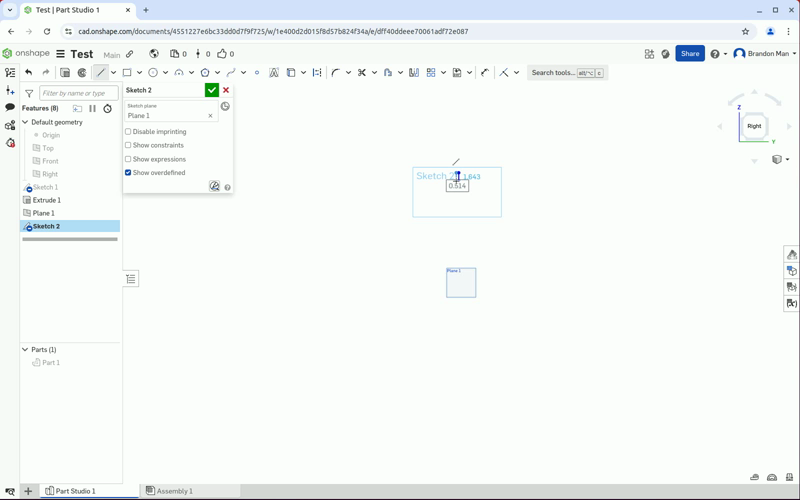
scroll(6)
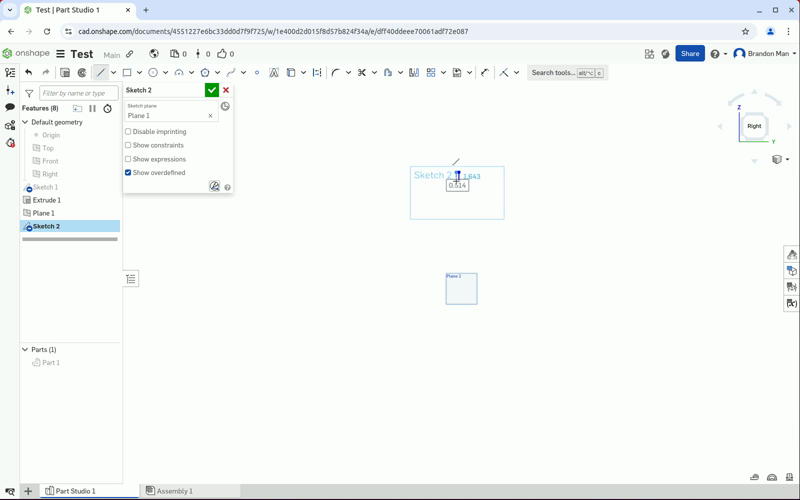
scroll(6)
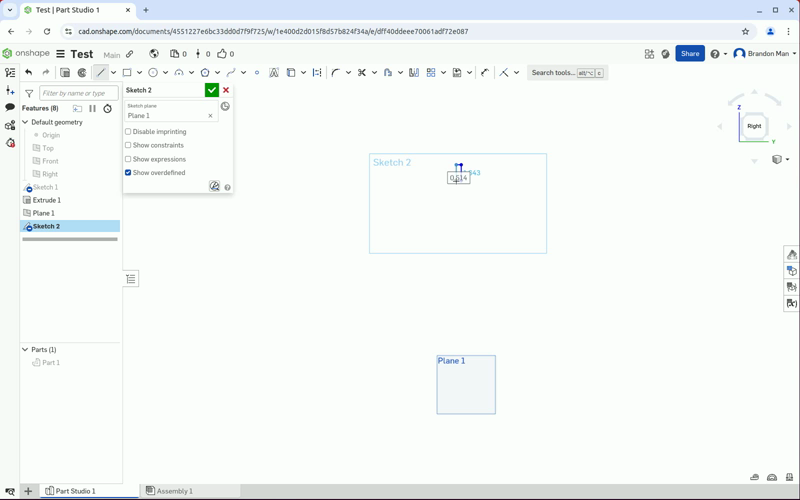
scroll(6)
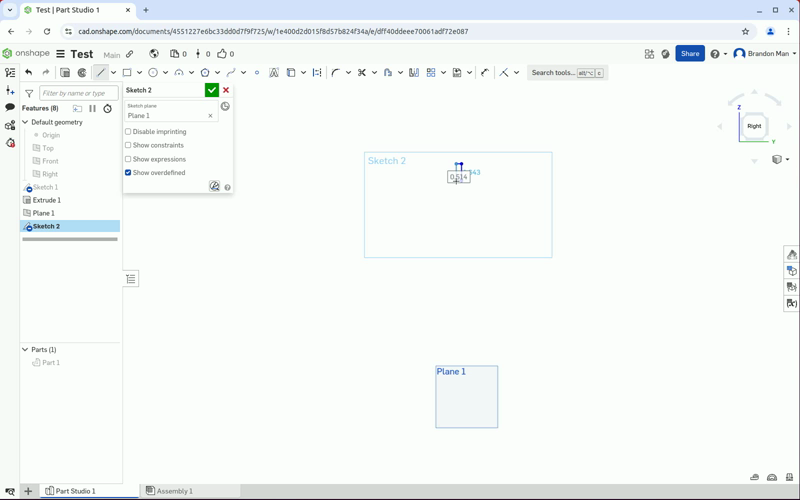
scroll(6)
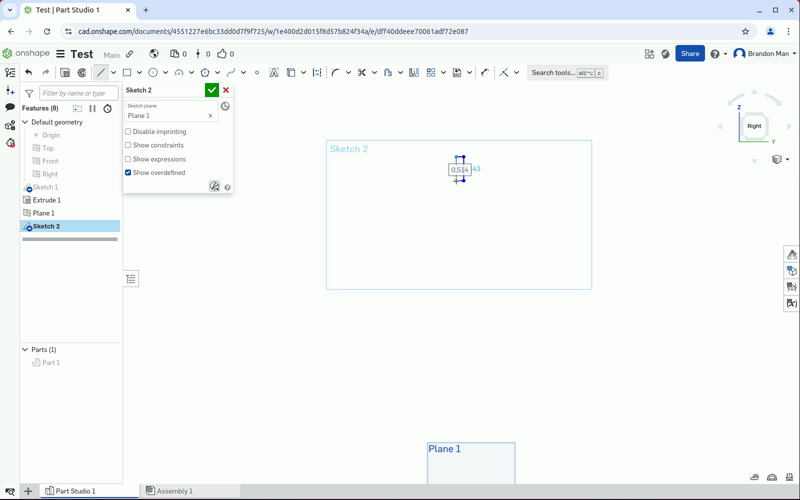
scroll(6)
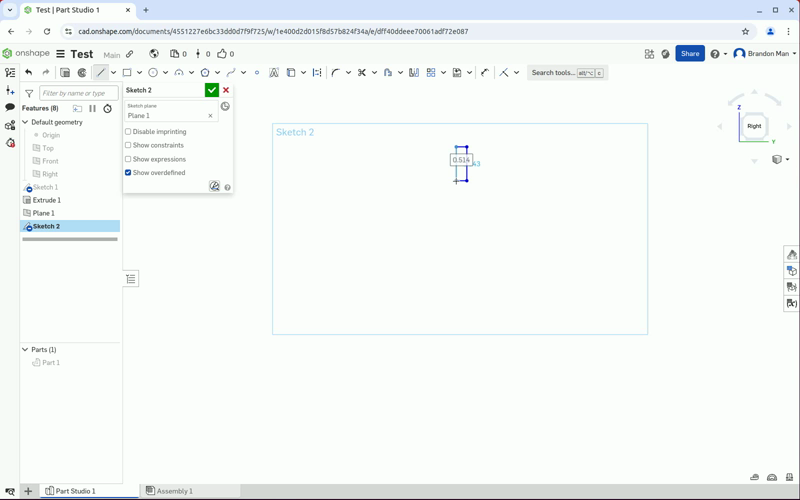
scroll(6)
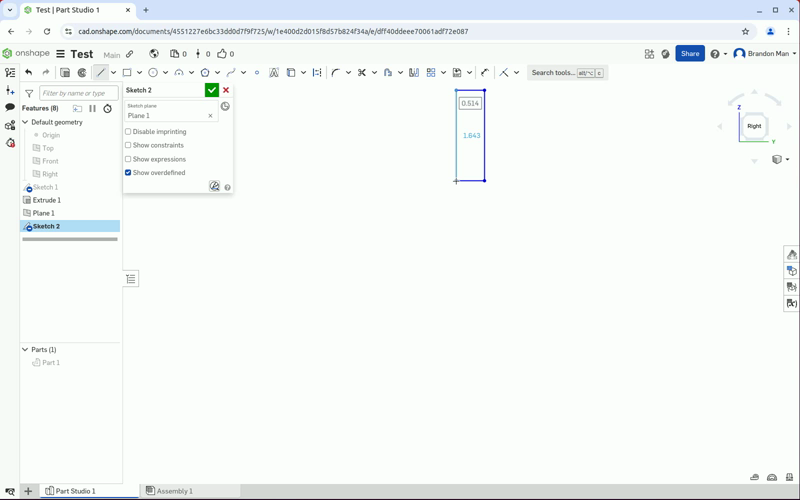
key_up(shift)
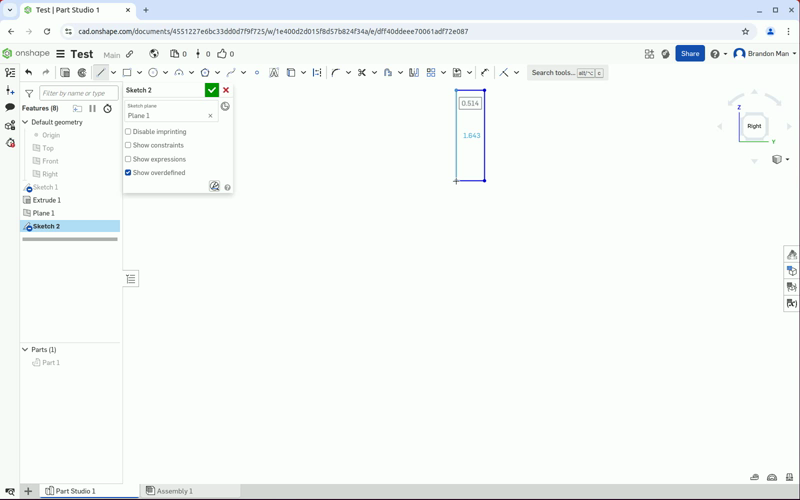
click(456, 180)
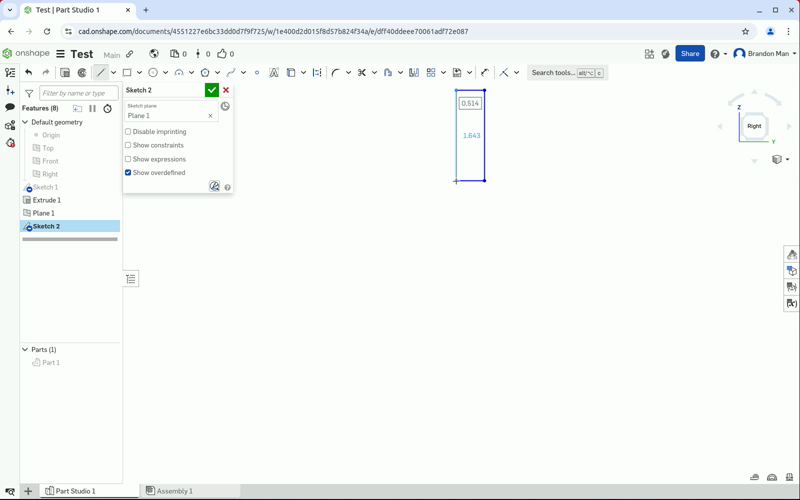
scroll(-6)
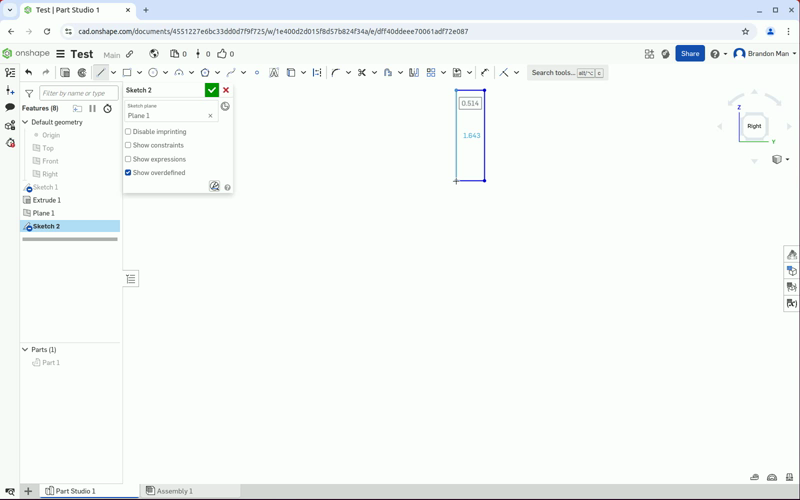
scroll(-6)
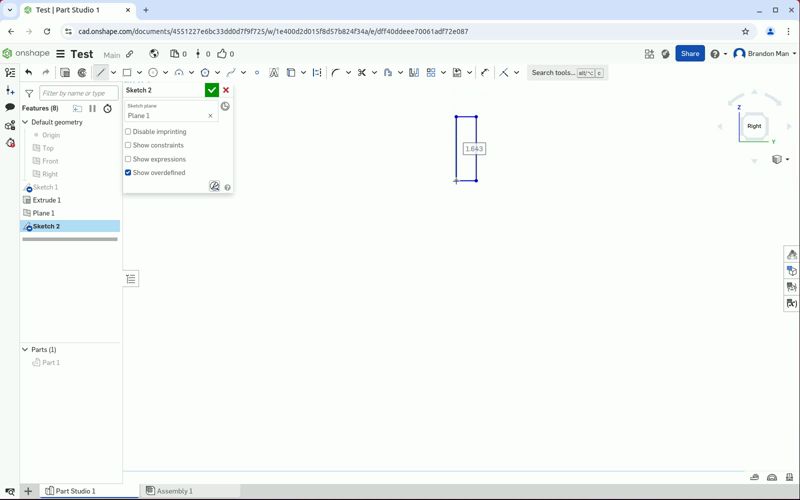
scroll(-6)
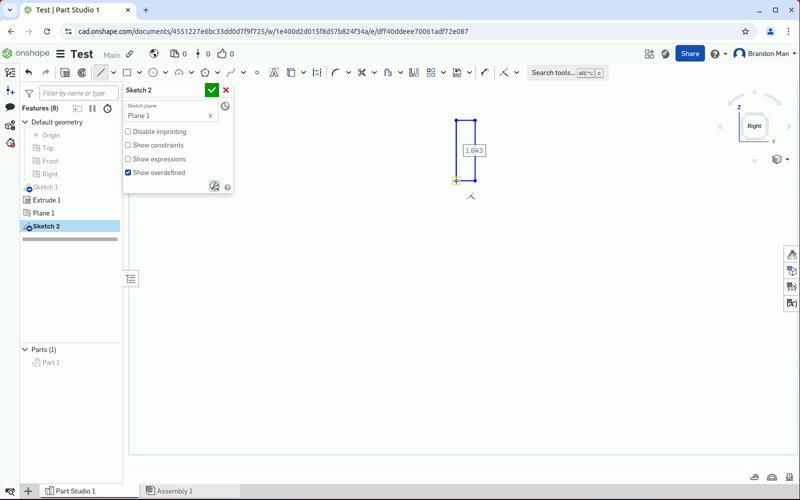
scroll(-6)
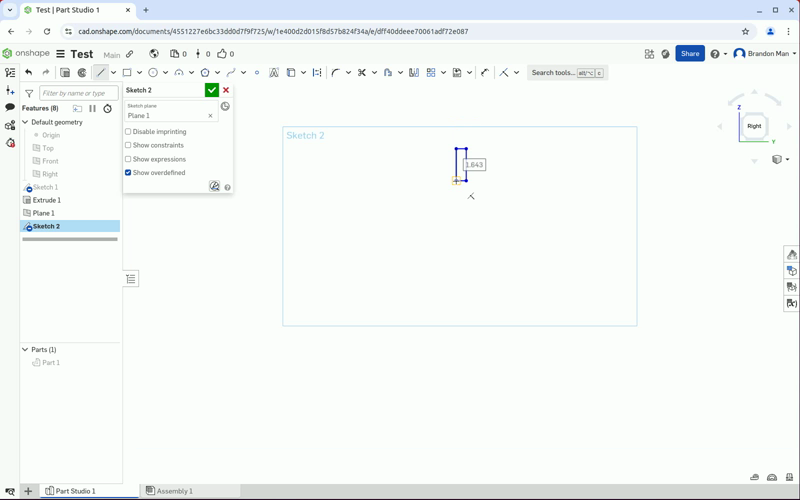
scroll(-6)
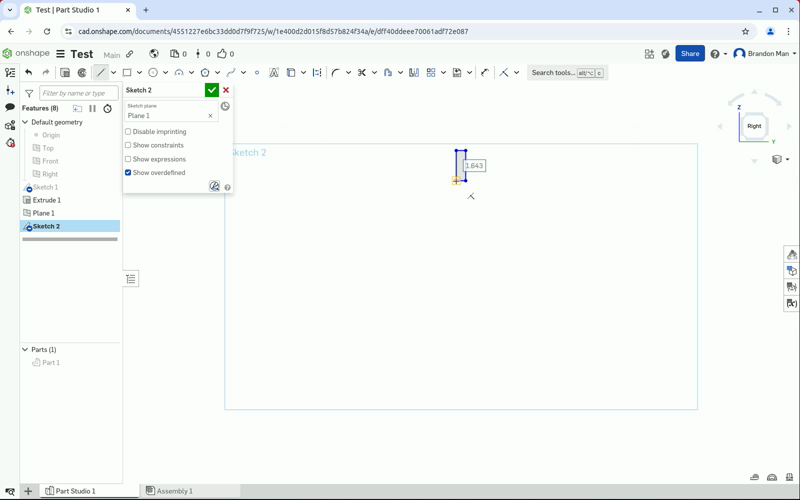
scroll(-6)
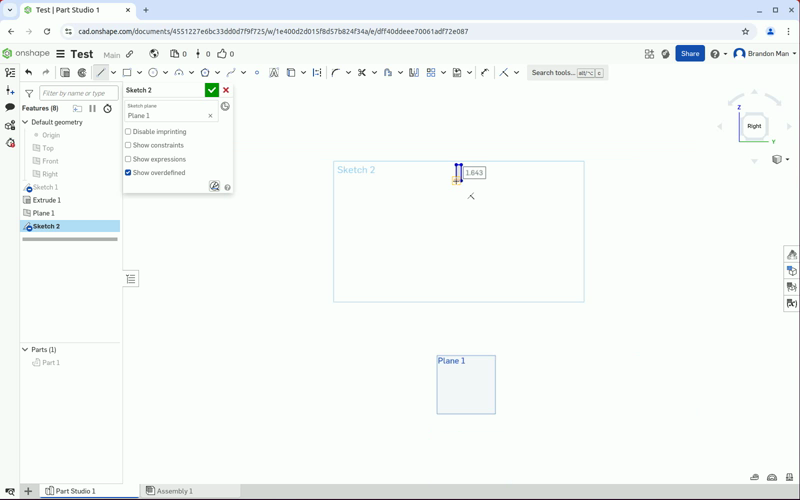
scroll(-6)
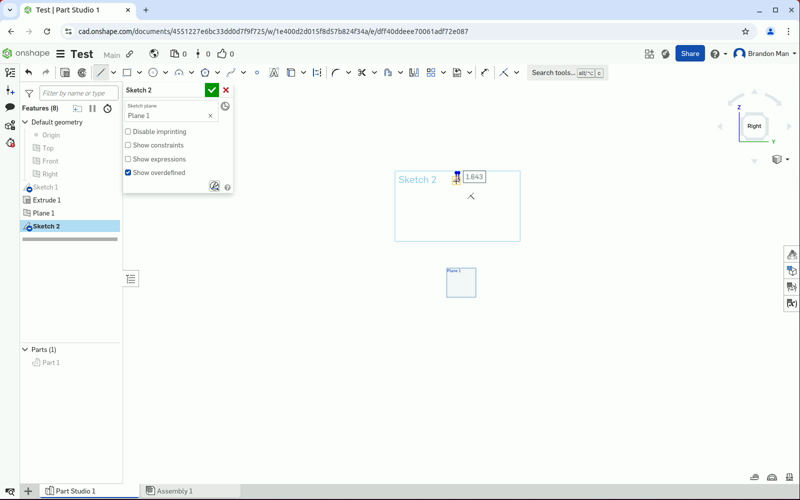
key(esc)
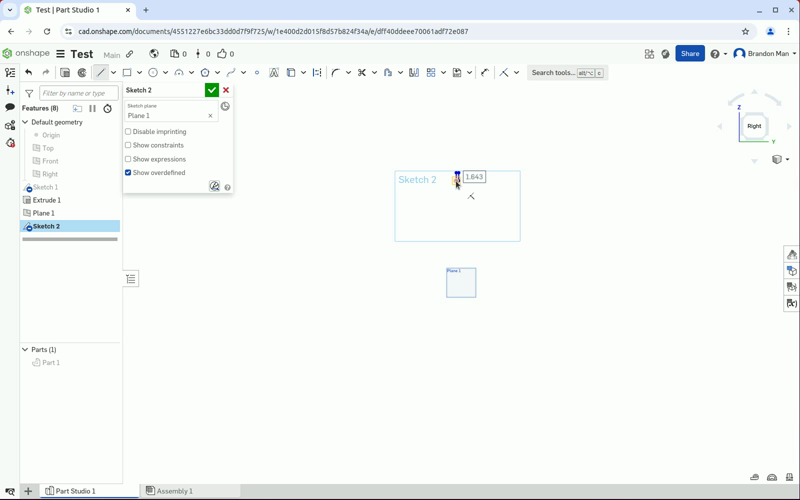
mouse_move(458, 179)
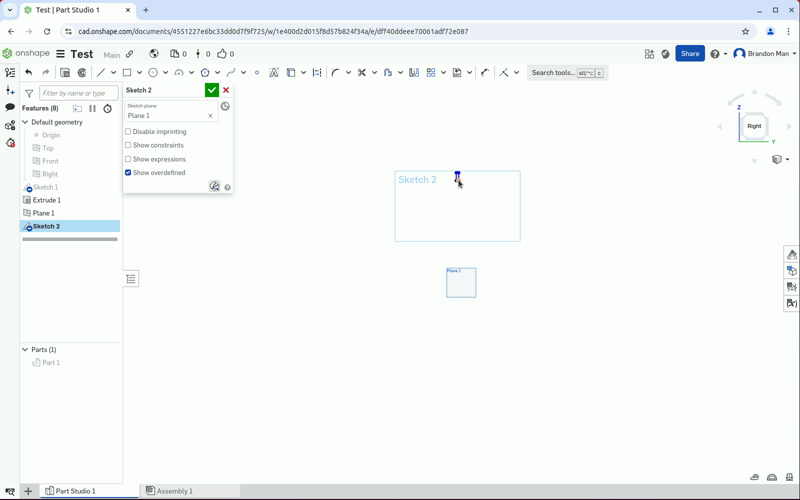
scroll(6)
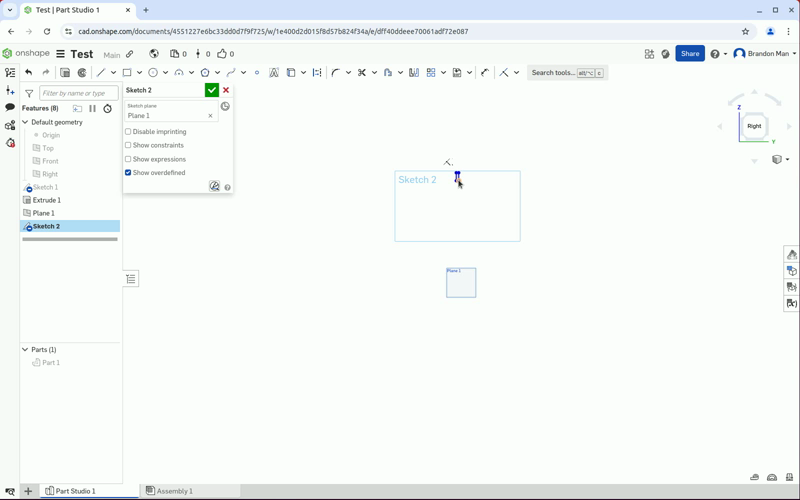
scroll(6)
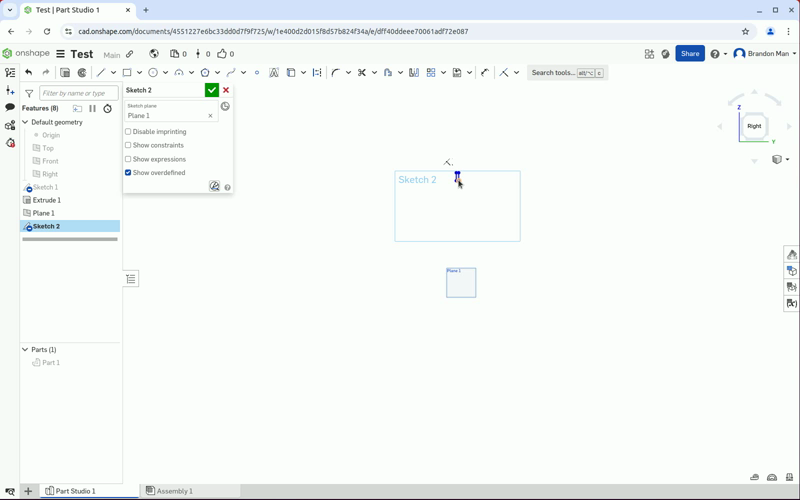
scroll(6)
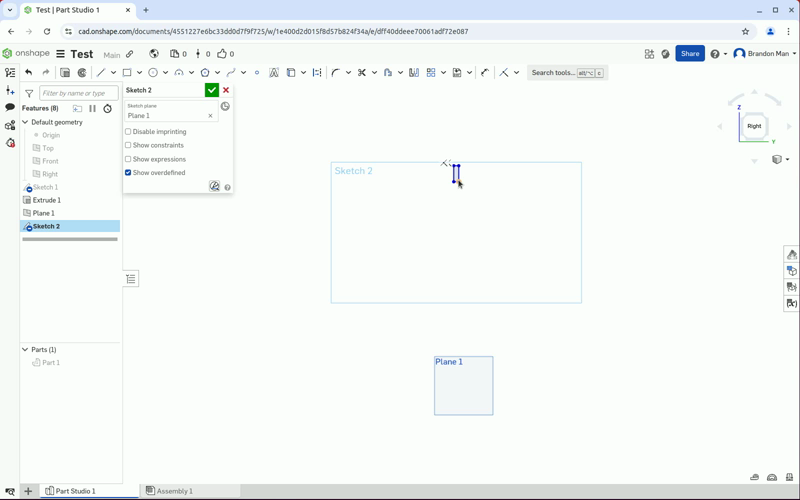
scroll(6)
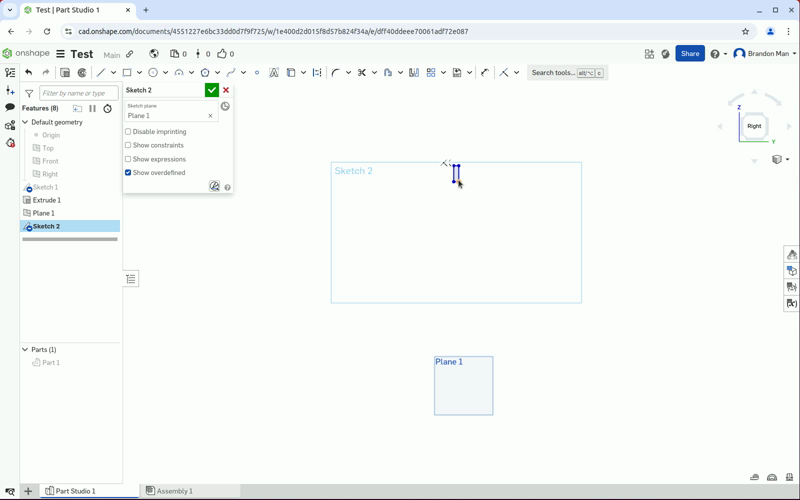
scroll(6)
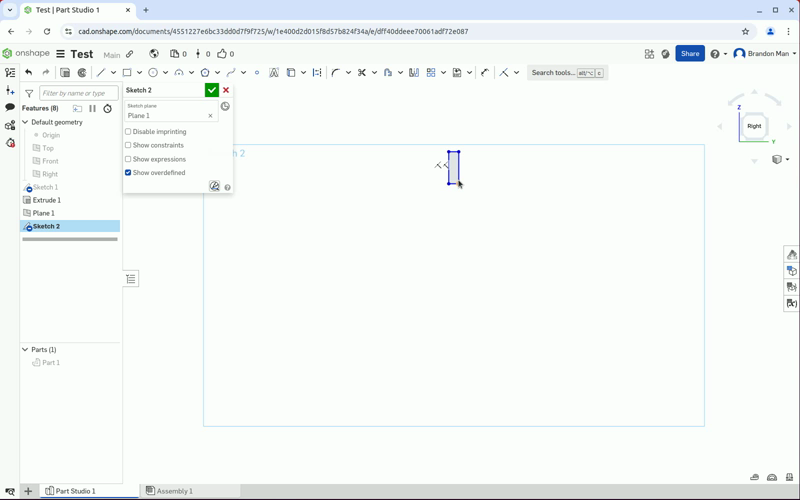
scroll(6)
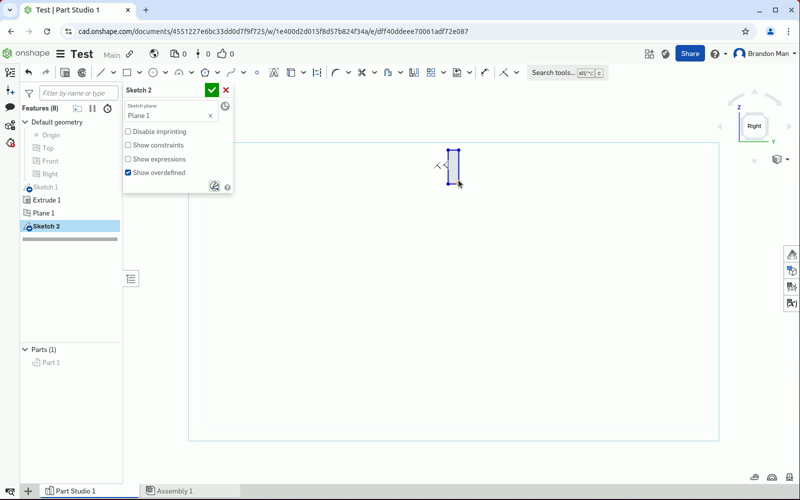
scroll(6)
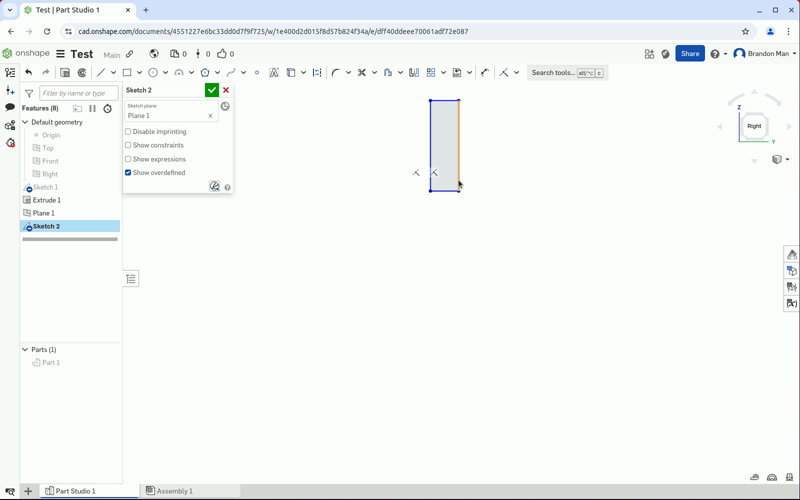
click(458, 179)
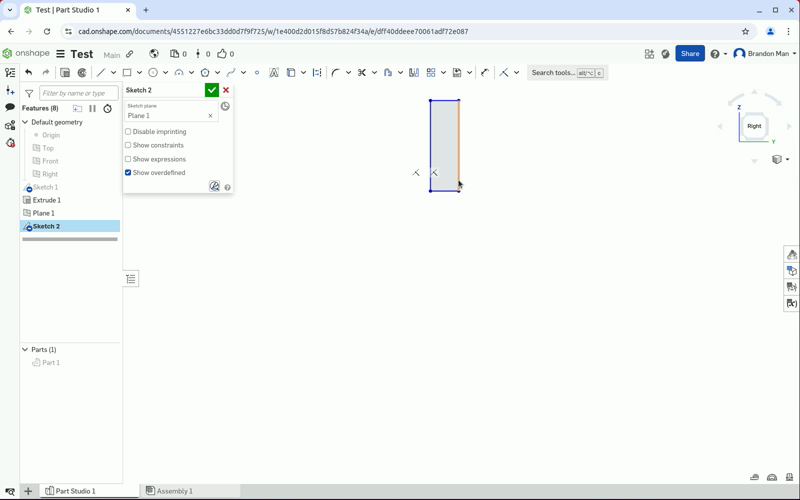
scroll(-6)
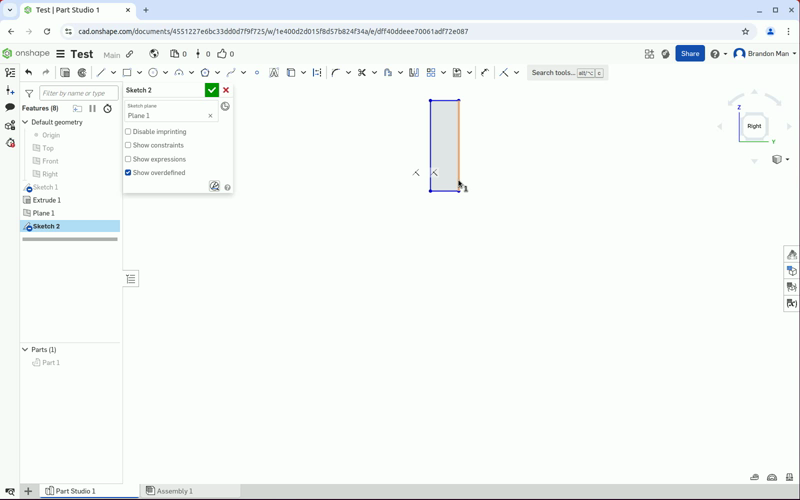
scroll(-6)
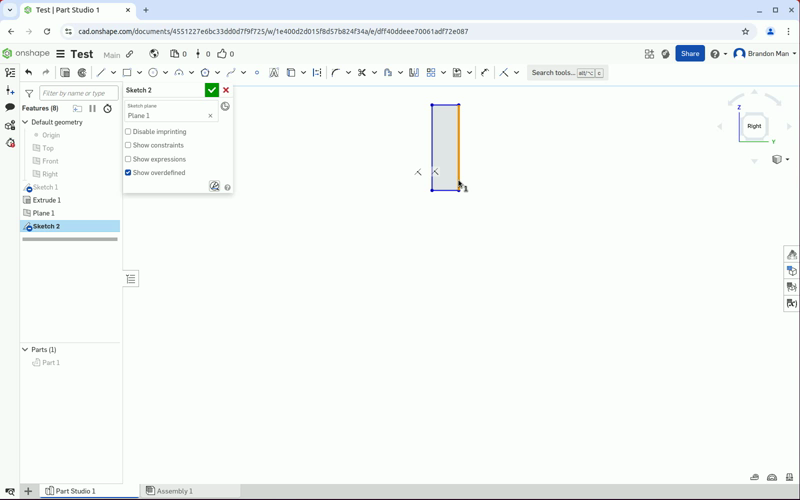
scroll(-6)
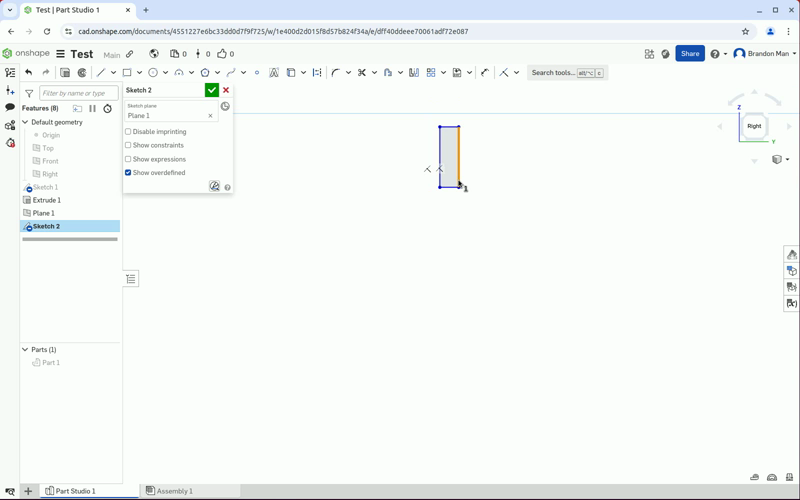
scroll(-6)
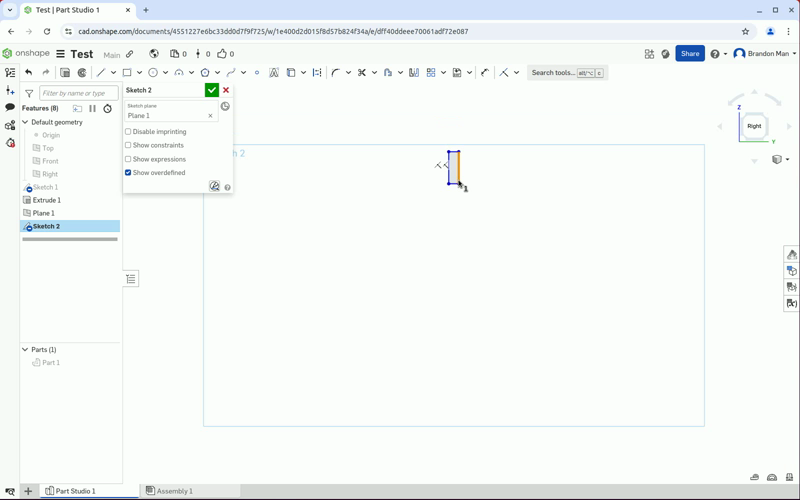
scroll(-6)
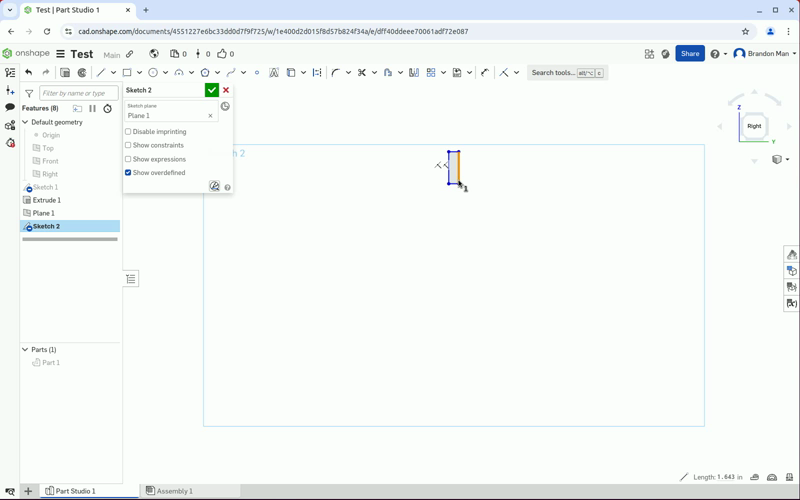
scroll(-6)
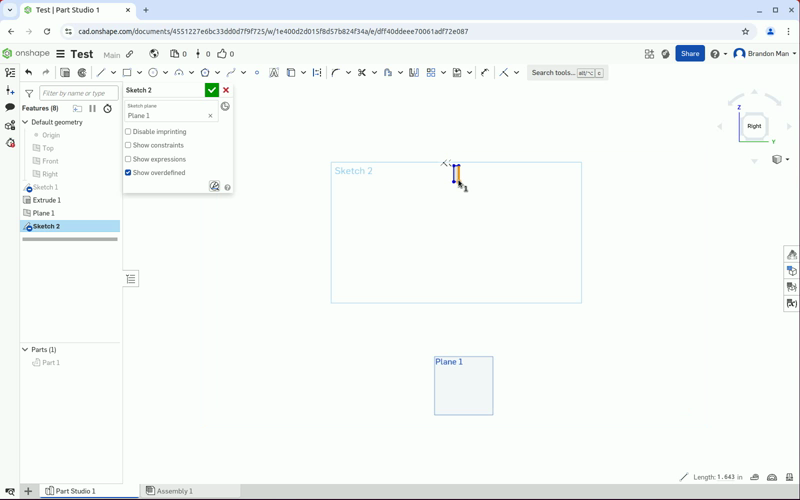
scroll(-6)
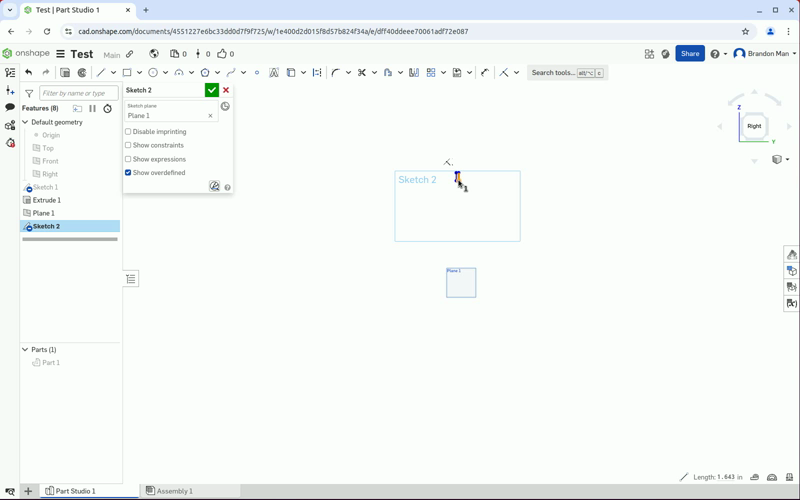
mouse_move(73, 352)
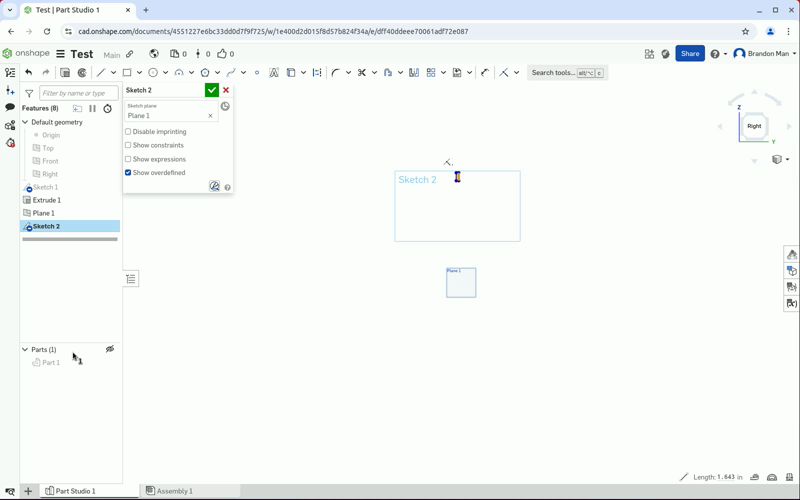
key(shift+y)
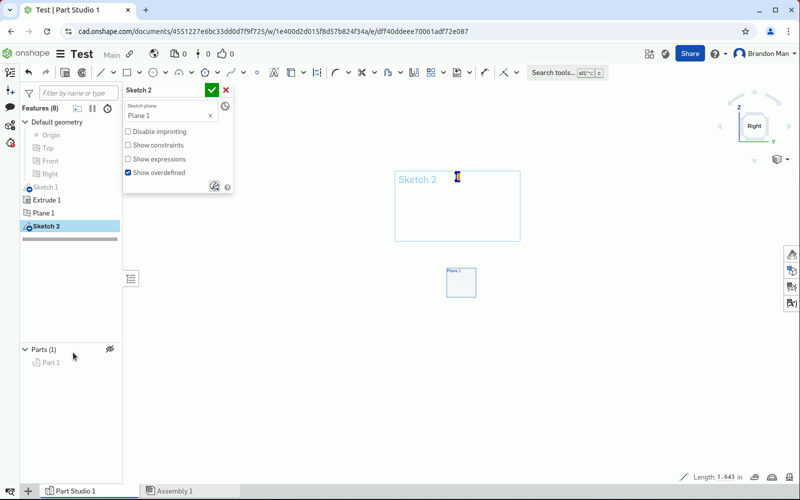
key(shift+e)
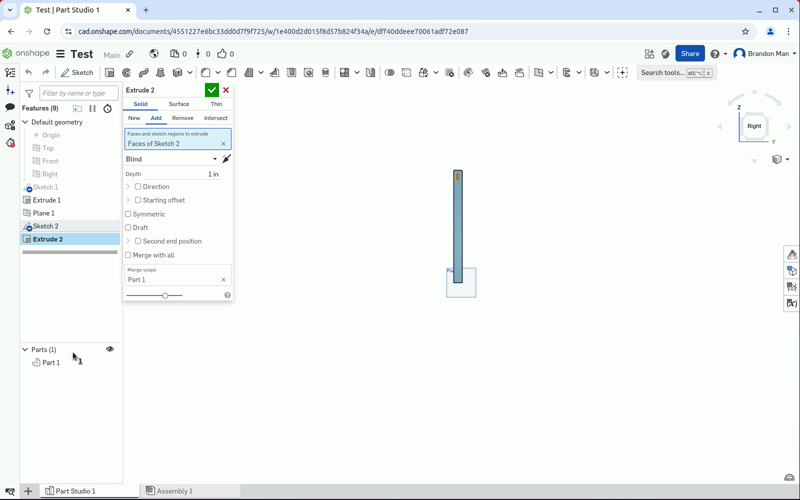
mouse_move(143, 106)
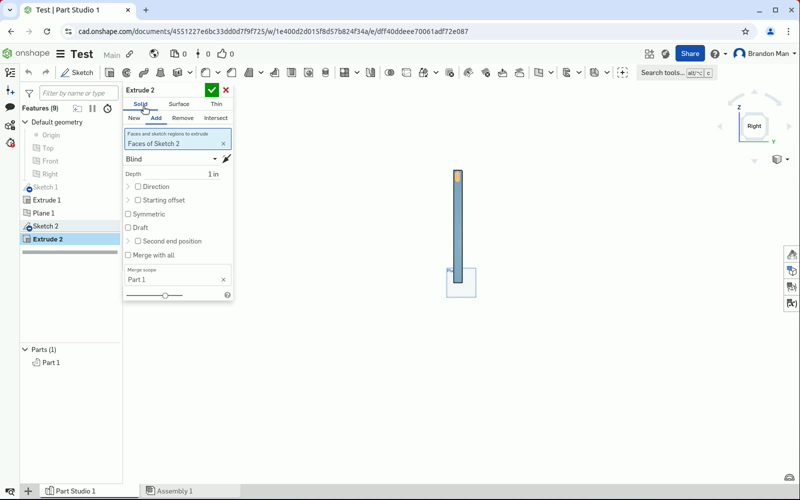
click(143, 106)
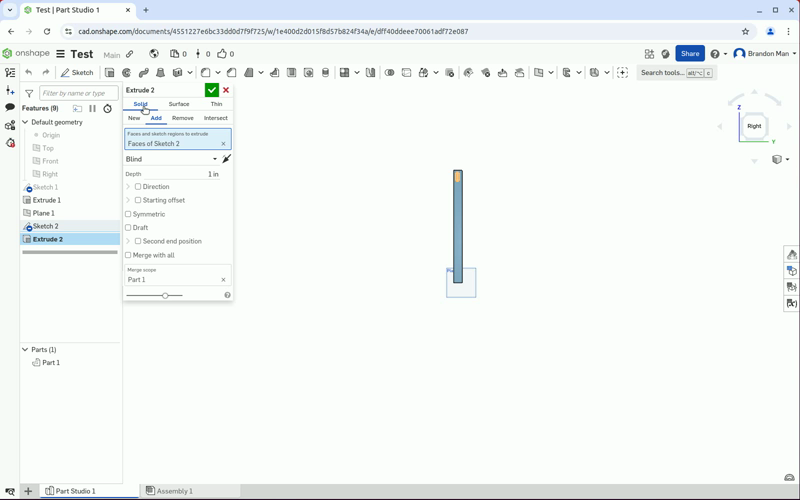
mouse_move(186, 120)
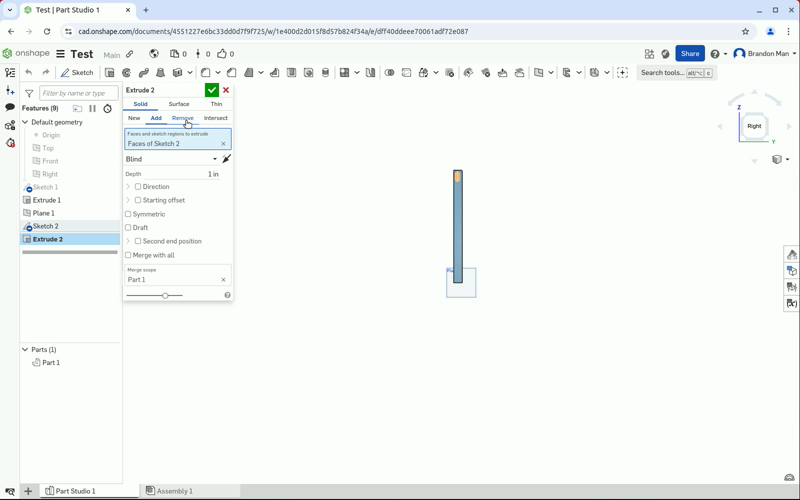
click(186, 120)
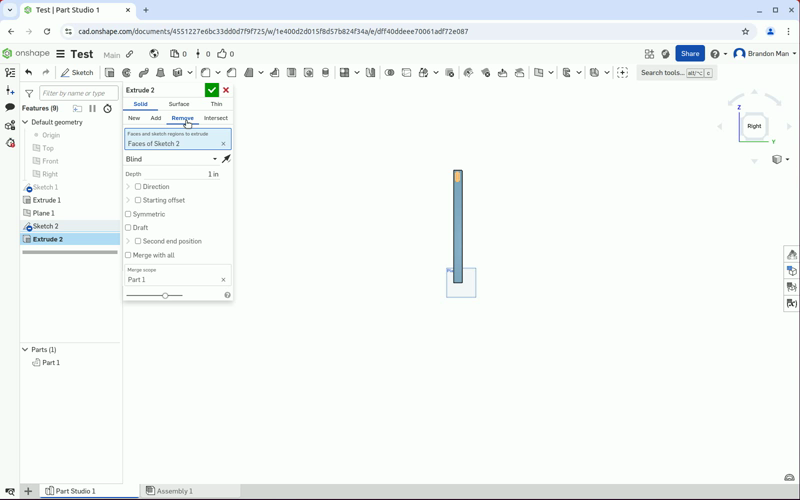
key(tab, 4)
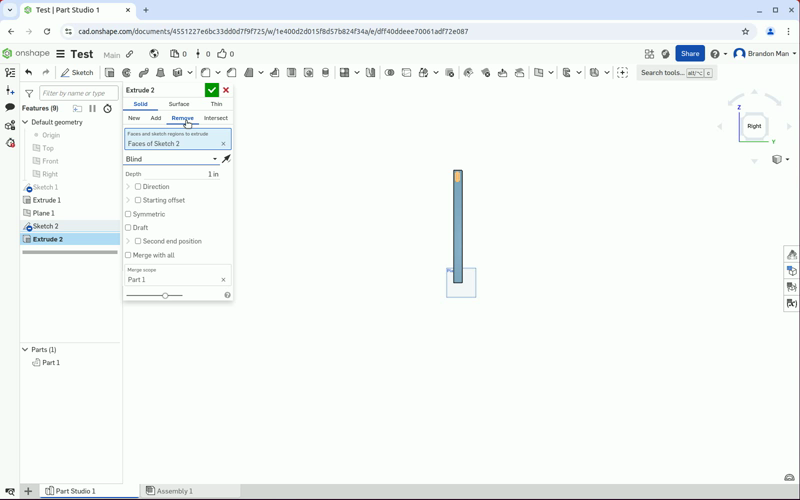
text(0.481)
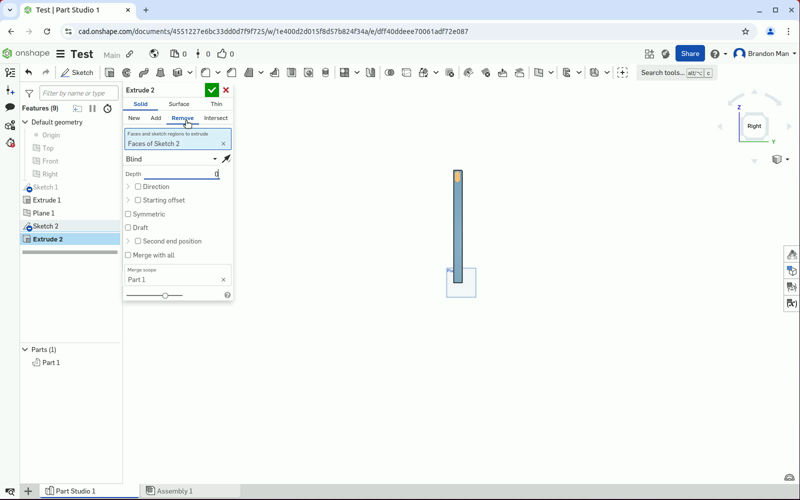
key(tab, 6)
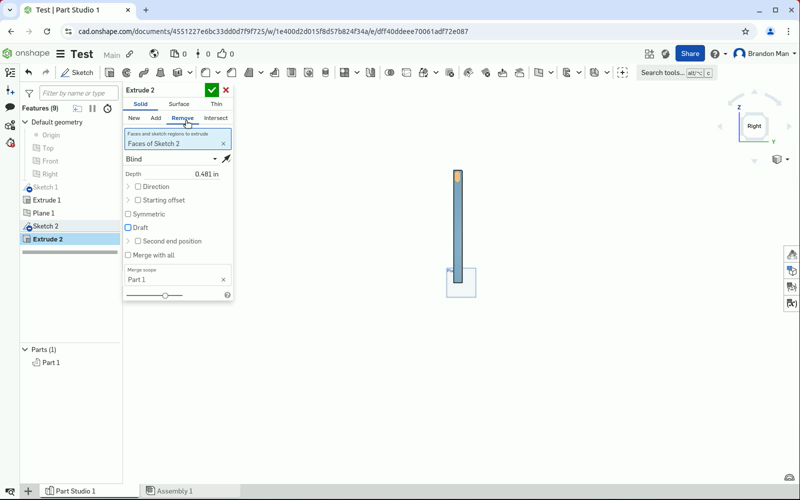
key(space)
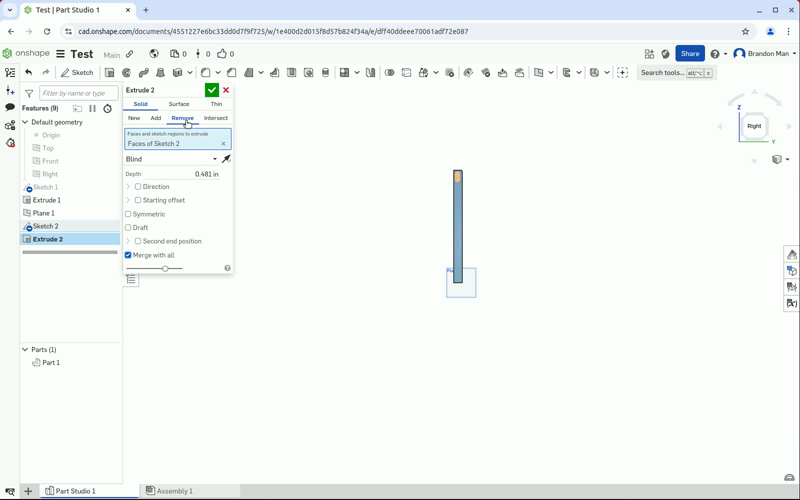
key(enter)
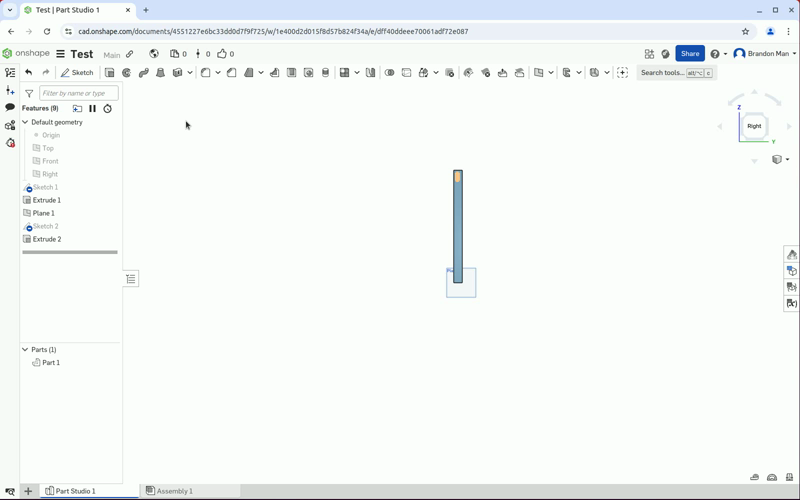
key(shift+h)
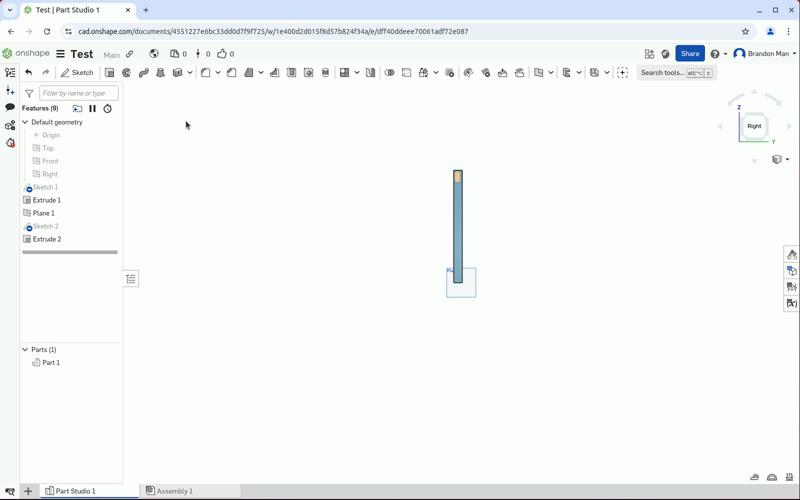
key(shift+h)
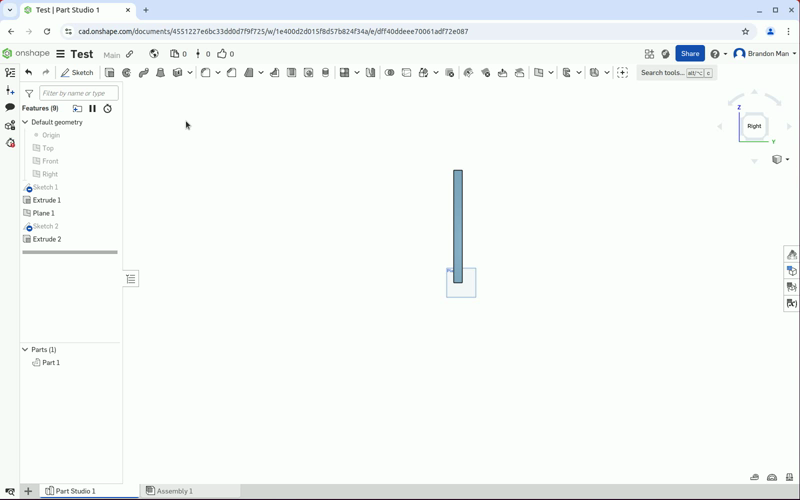
mouse_move(73, 189)
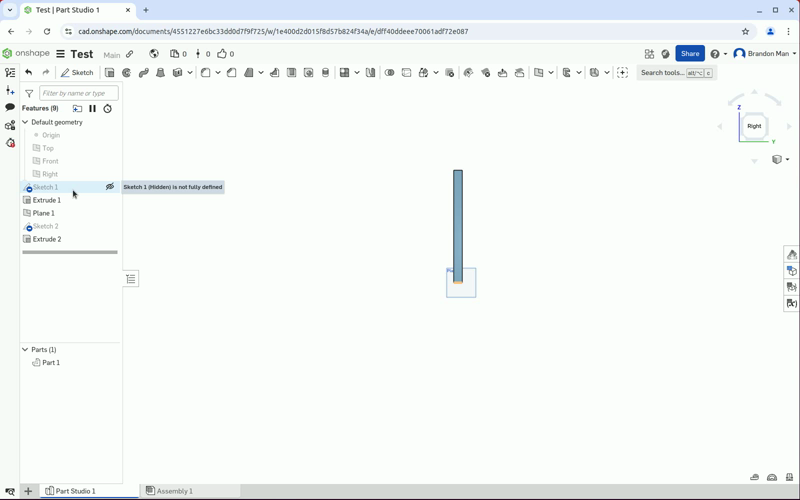
click(73, 189)
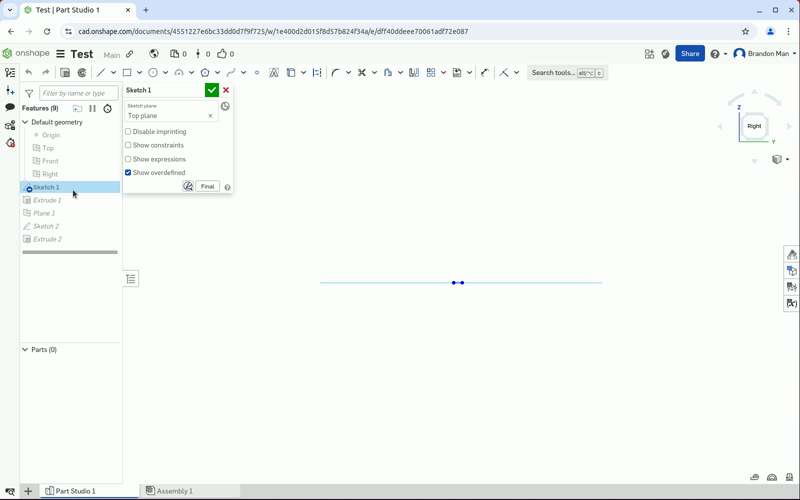
mouse_move(229, 92)
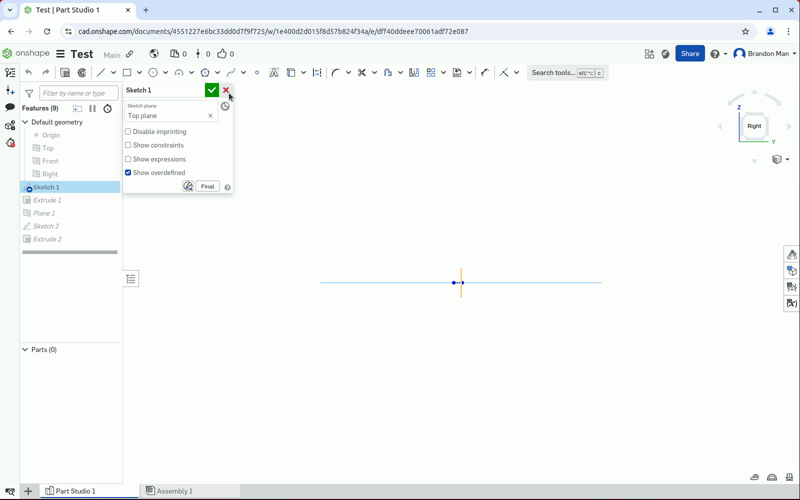
click(229, 92)
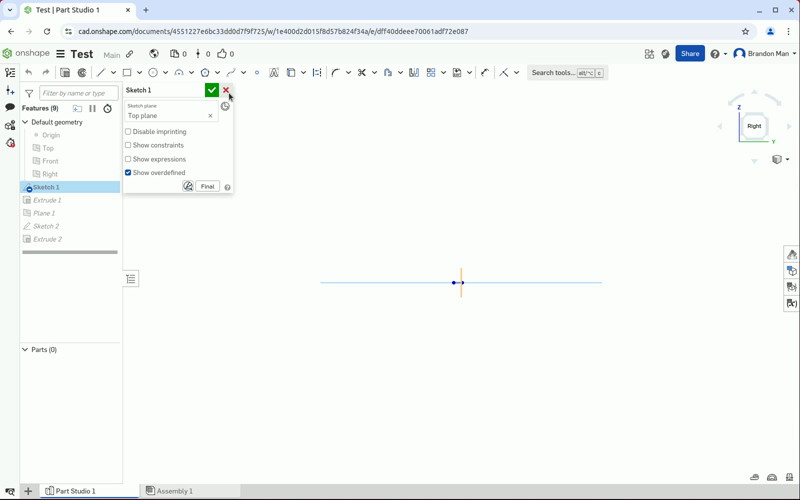
mouse_move(73, 352)
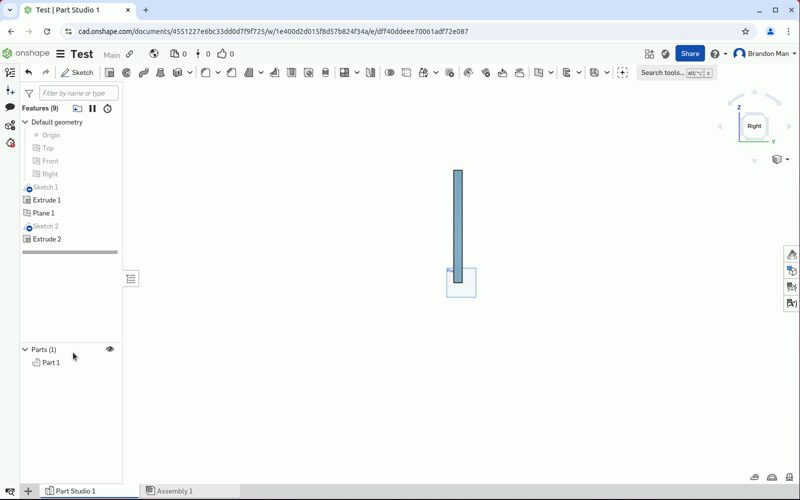
key(y)
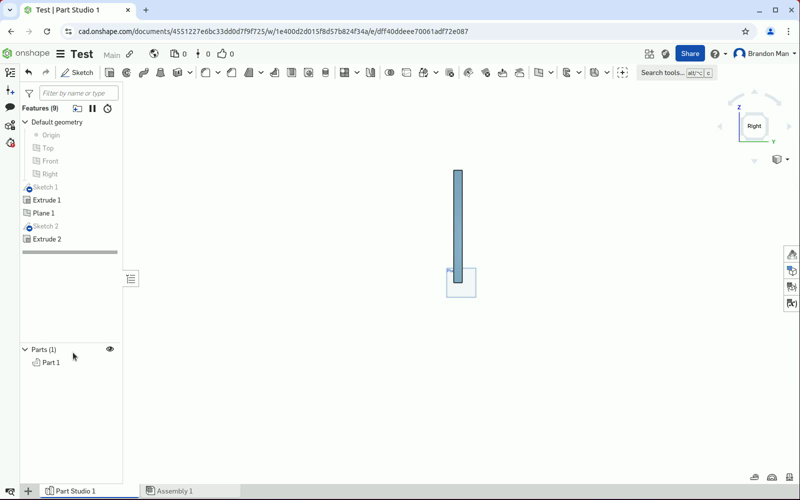
key(shift+p)
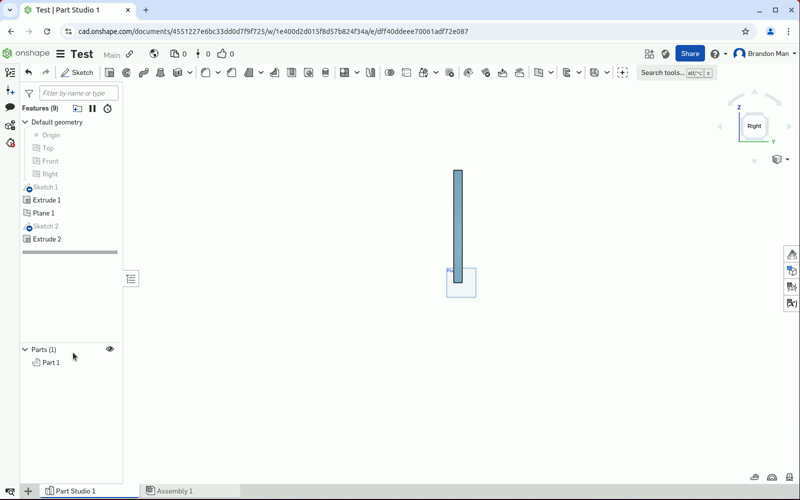
key(space)
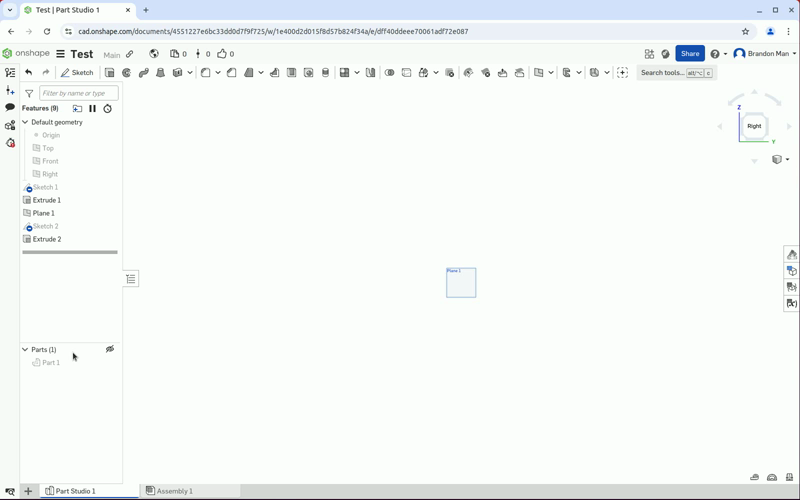
key_down(shift)
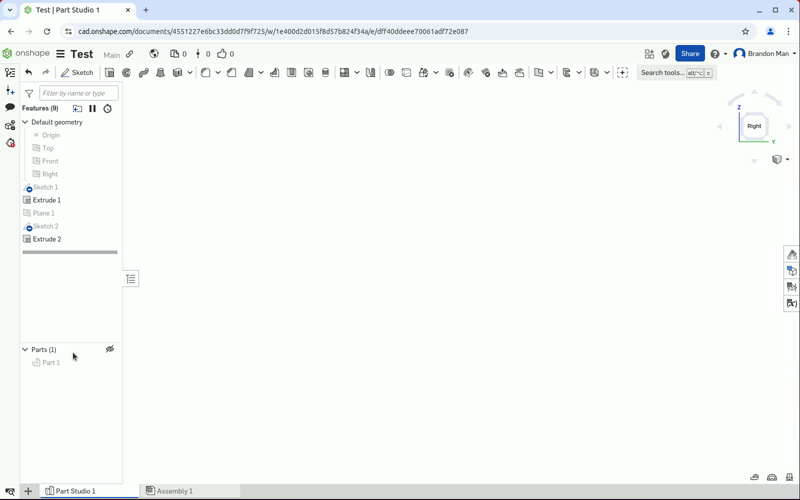
key(right)
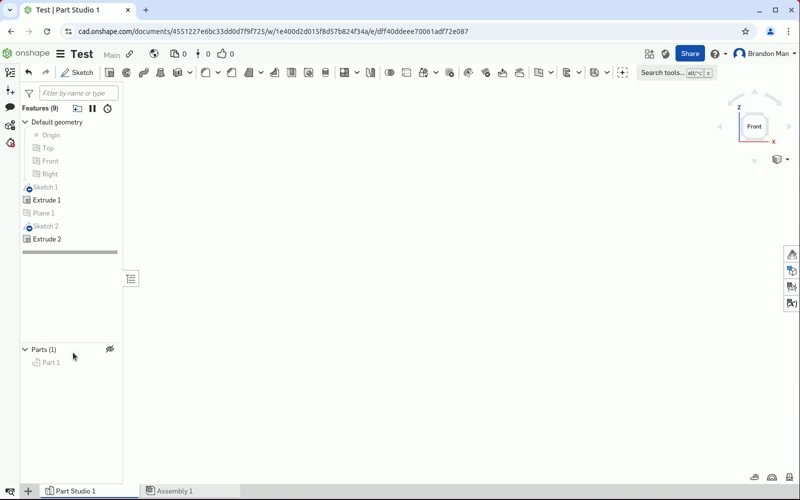
key_up(shift)
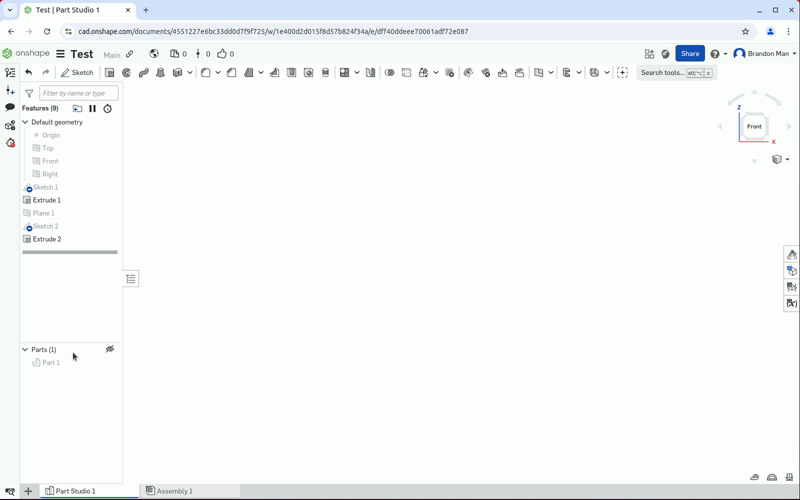
mouse_move(73, 352)
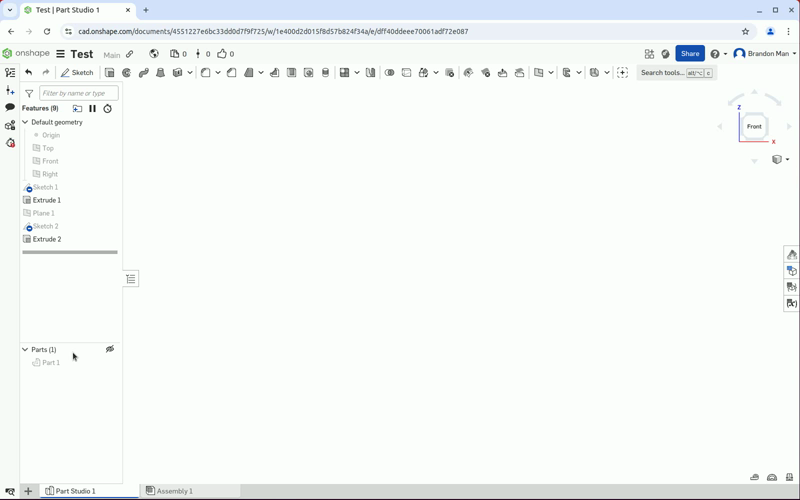
key(shift+y)
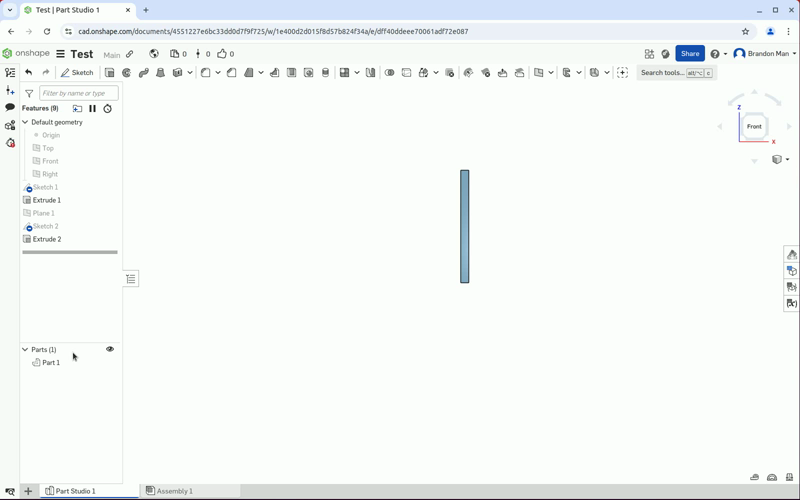
mouse_move(541, 75)
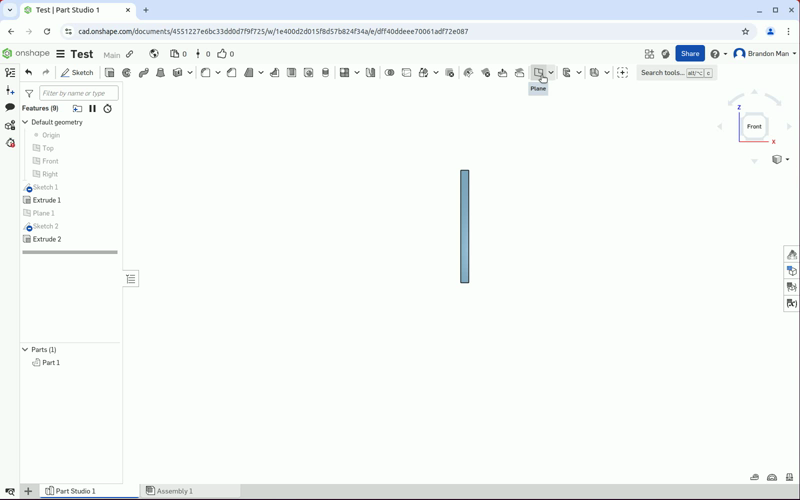
click(541, 75)
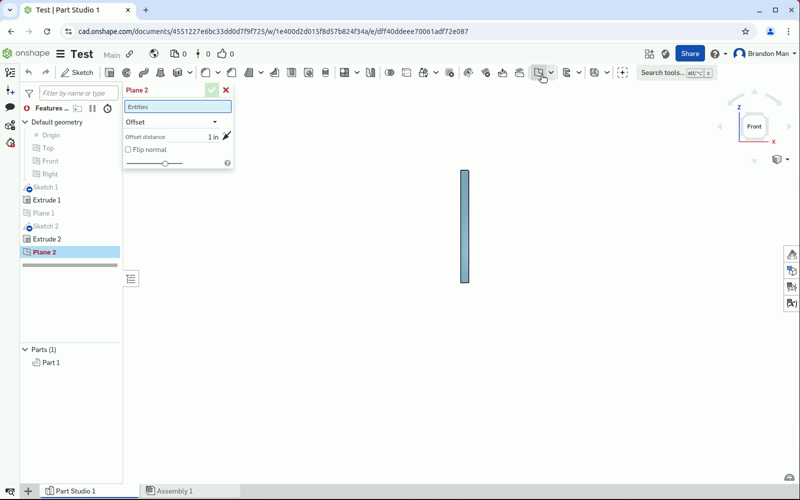
mouse_move(73, 163)
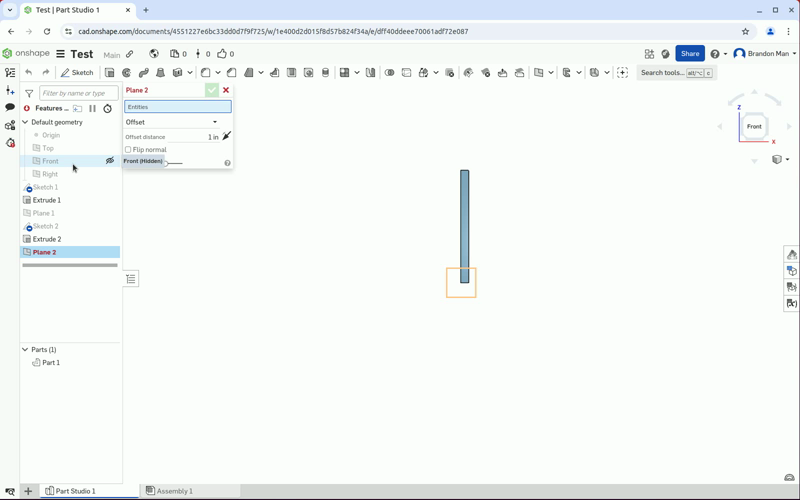
click(73, 163)
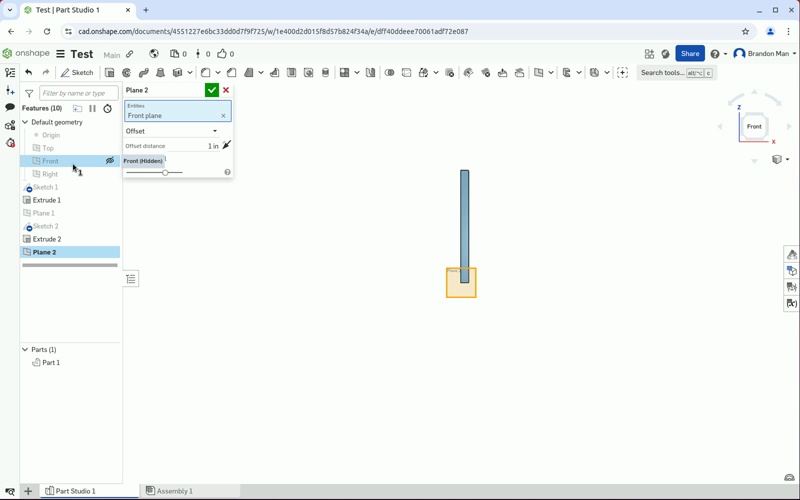
key(tab, 2)
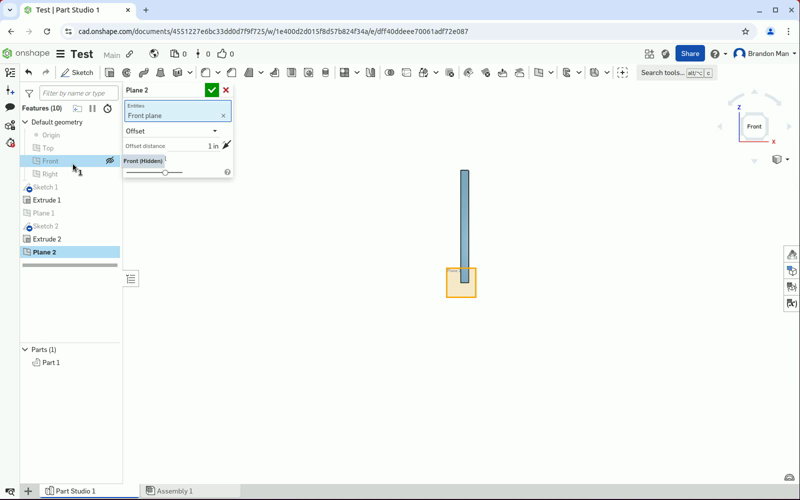
text(1.448)
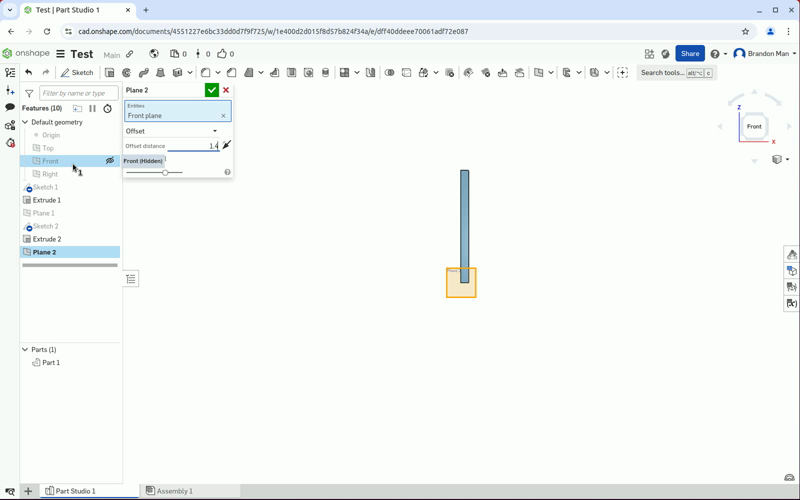
key(enter, 2)
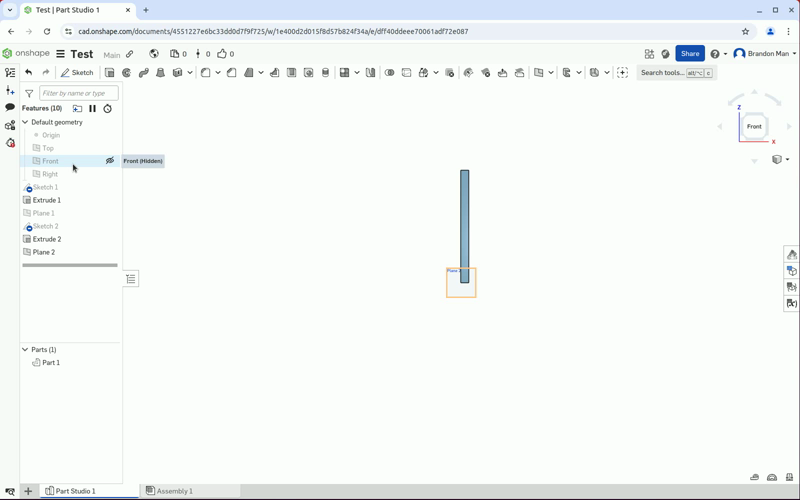
key(shift+s)
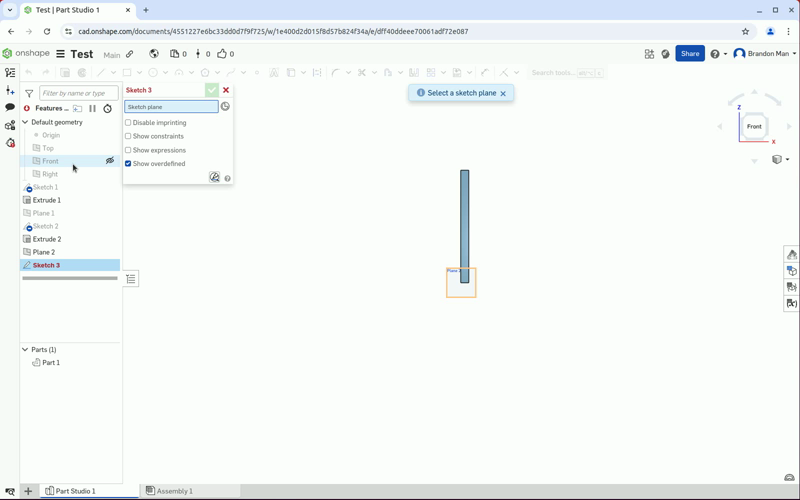
mouse_move(73, 254)
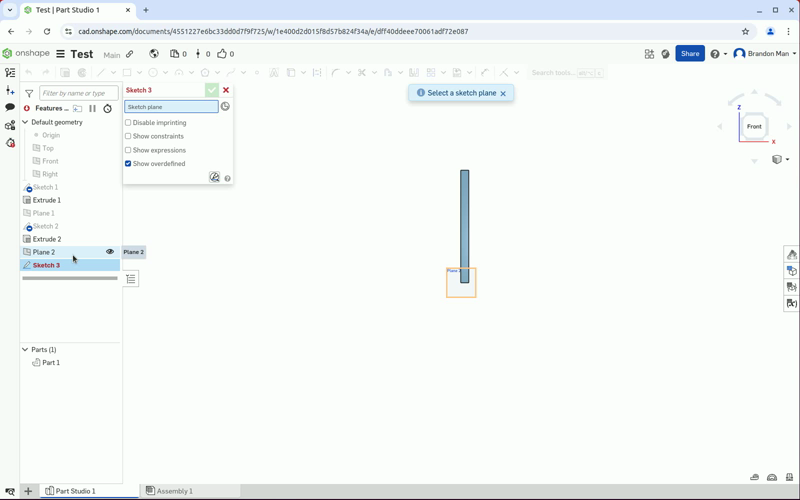
click(73, 254)
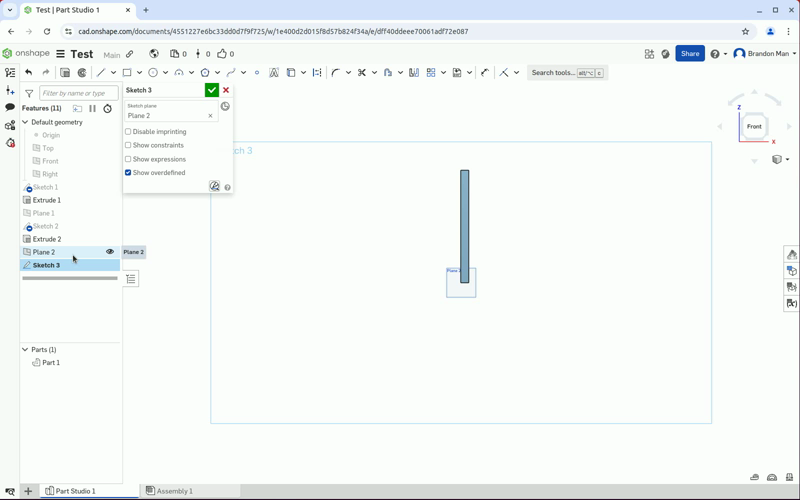
mouse_move(73, 352)
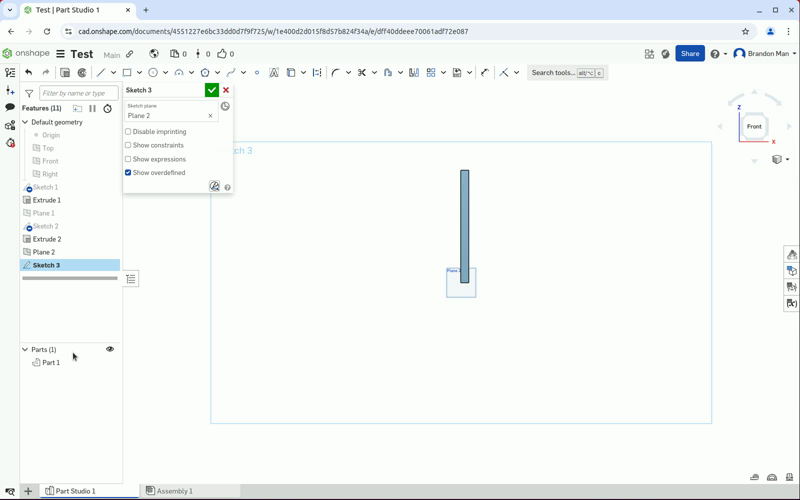
key(y)
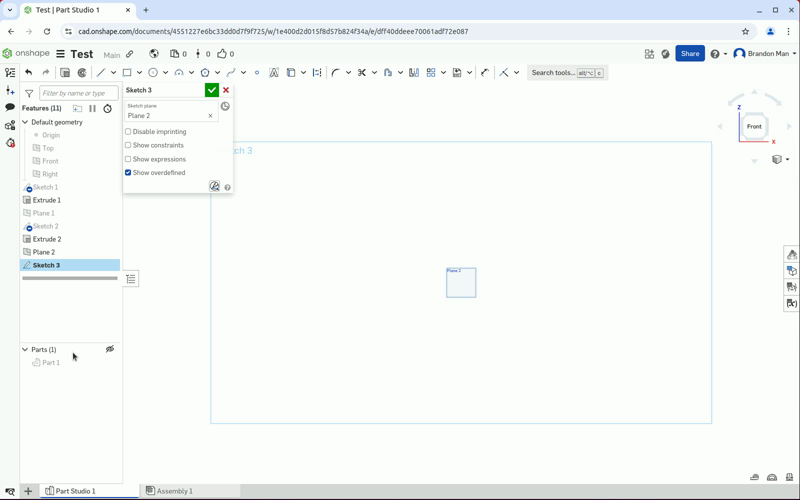
key(l)
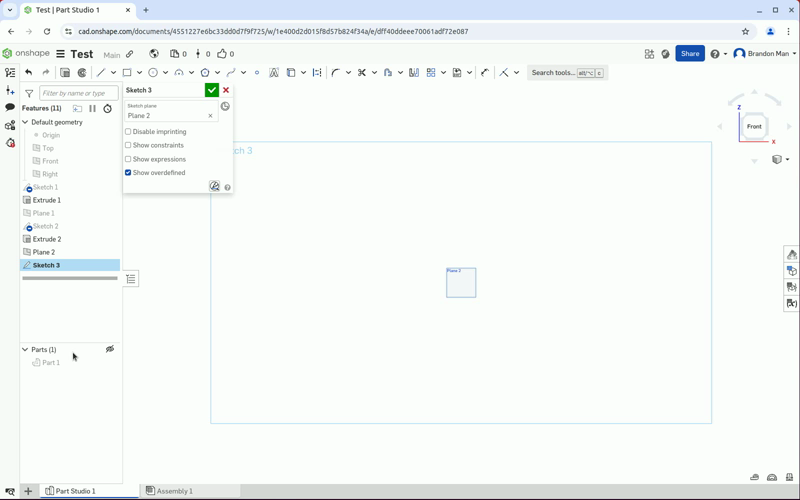
key_down(shift)
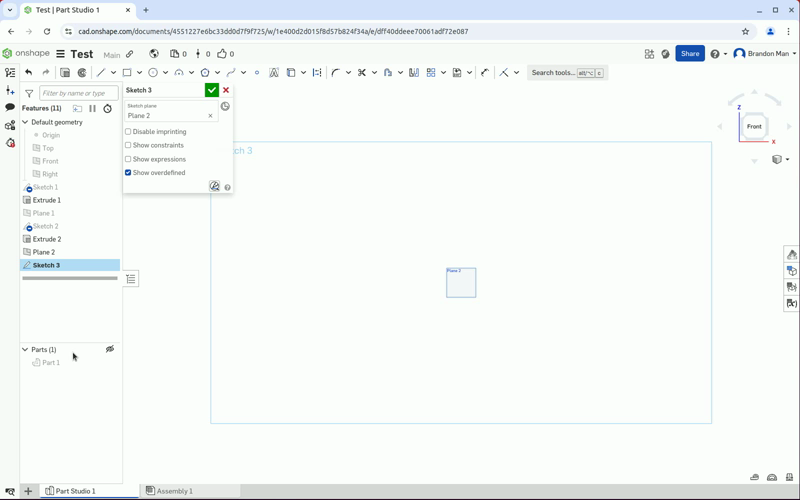
mouse_move(463, 180)
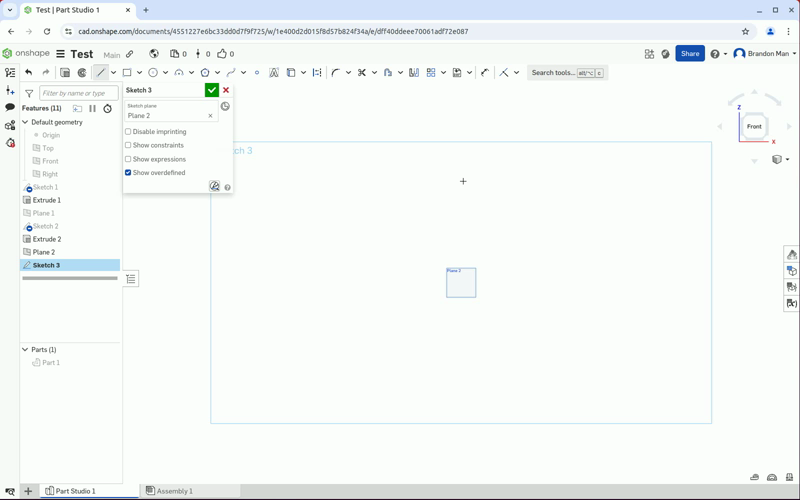
click(463, 180)
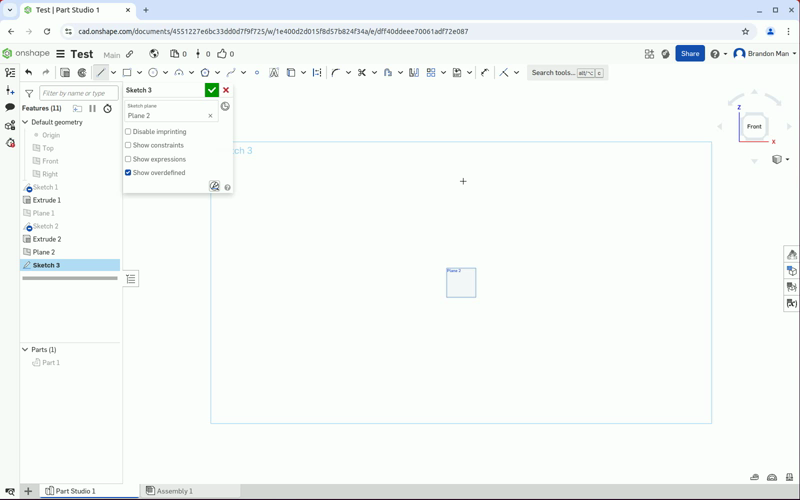
key_up(shift)
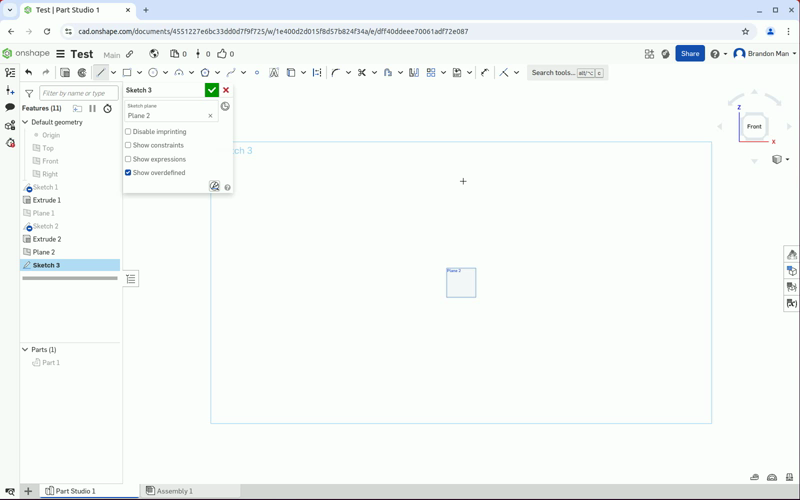
key_down(shift)
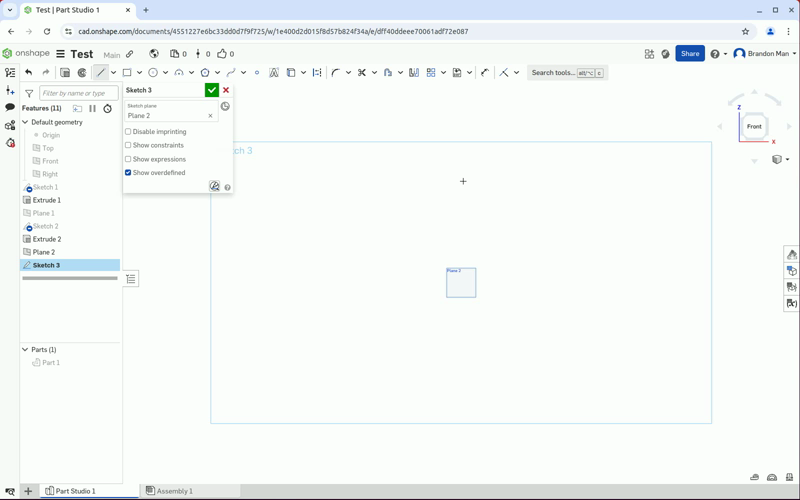
mouse_move(493, 180)
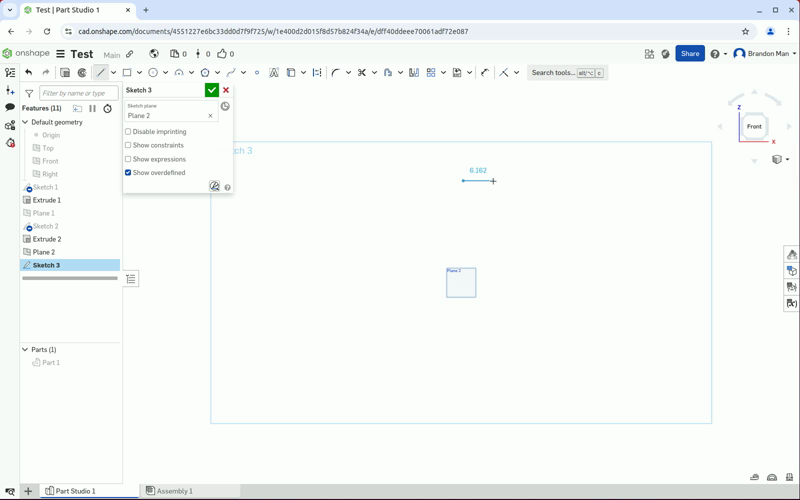
mouse_move(465, 180)
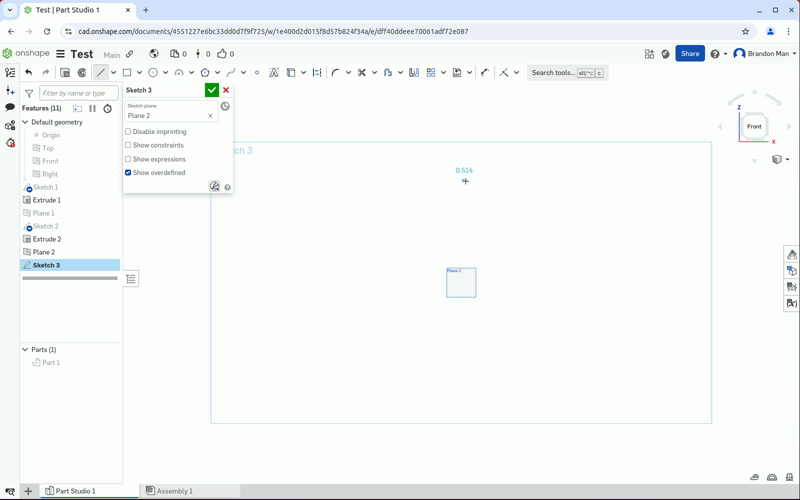
scroll(6)
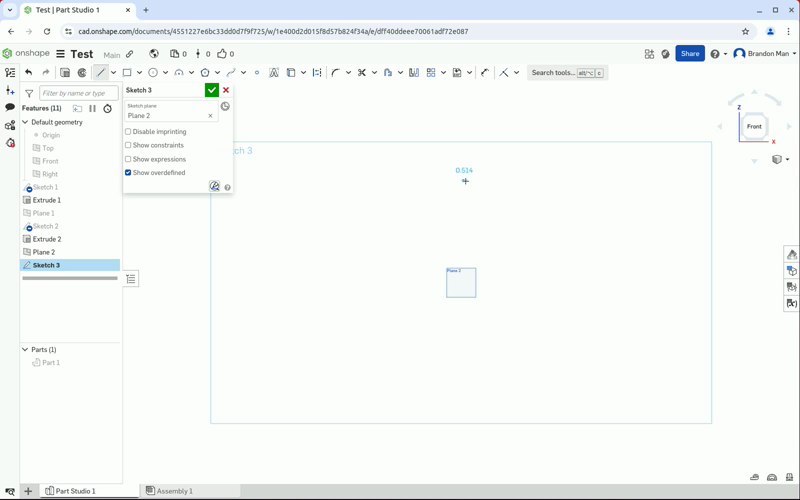
scroll(6)
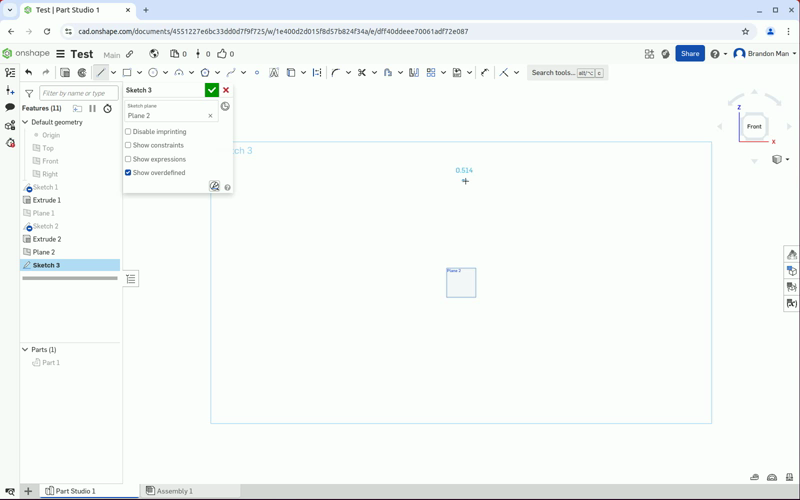
scroll(6)
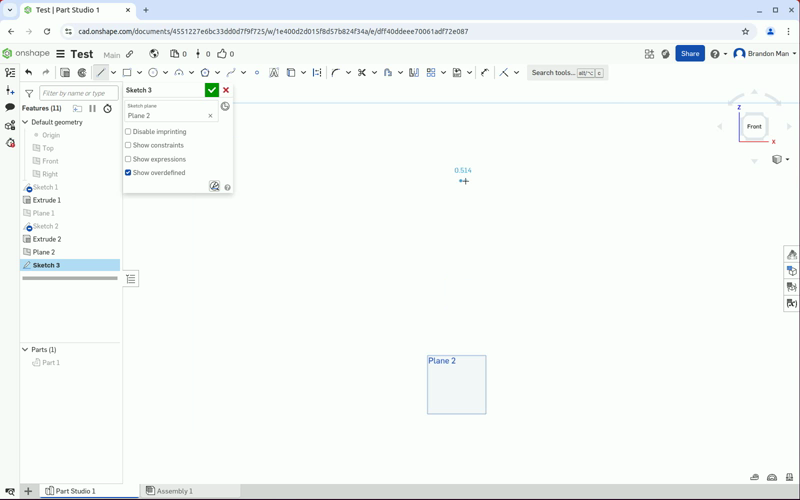
scroll(6)
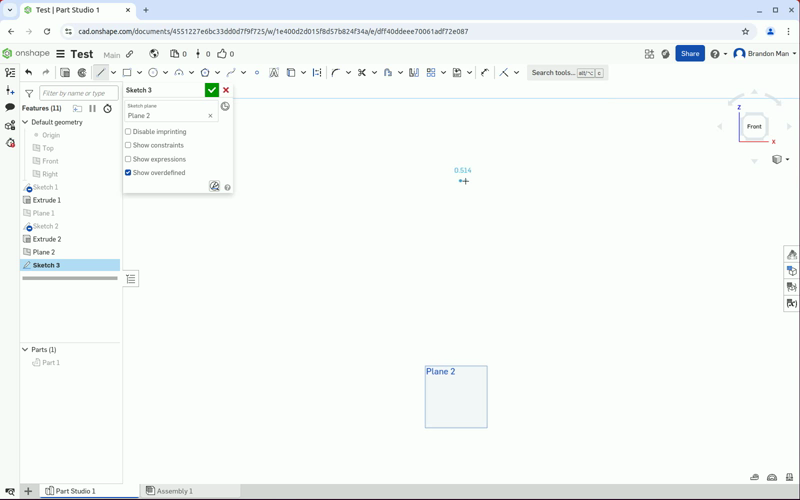
scroll(6)
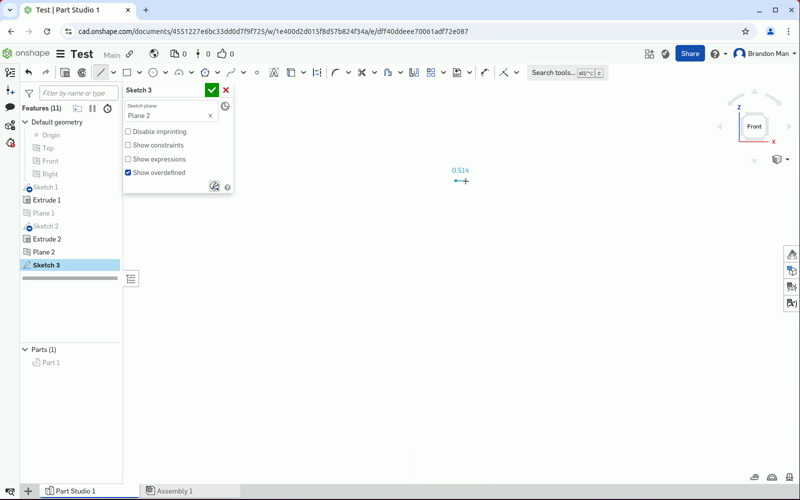
scroll(6)
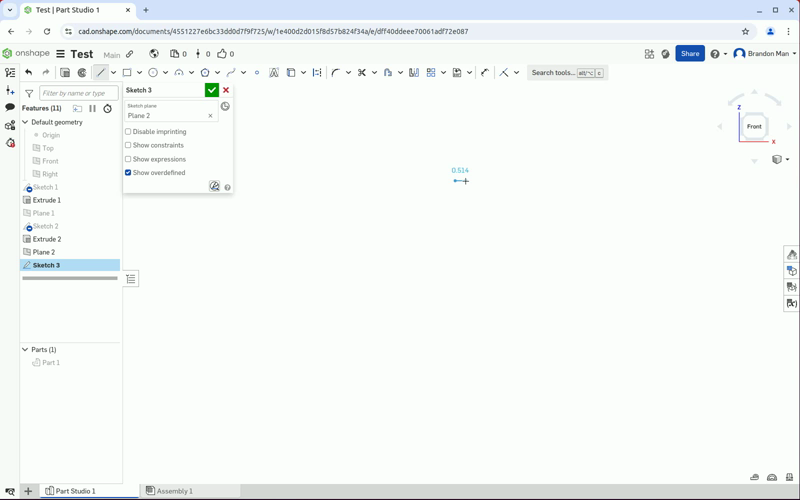
scroll(6)
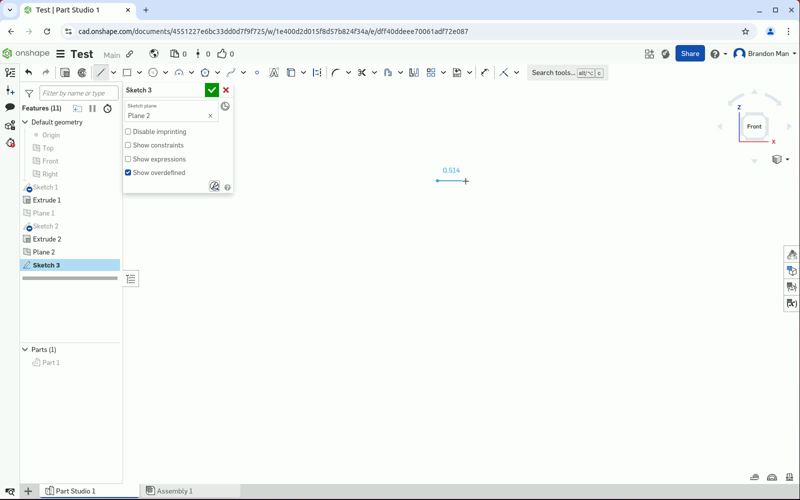
click(465, 180)
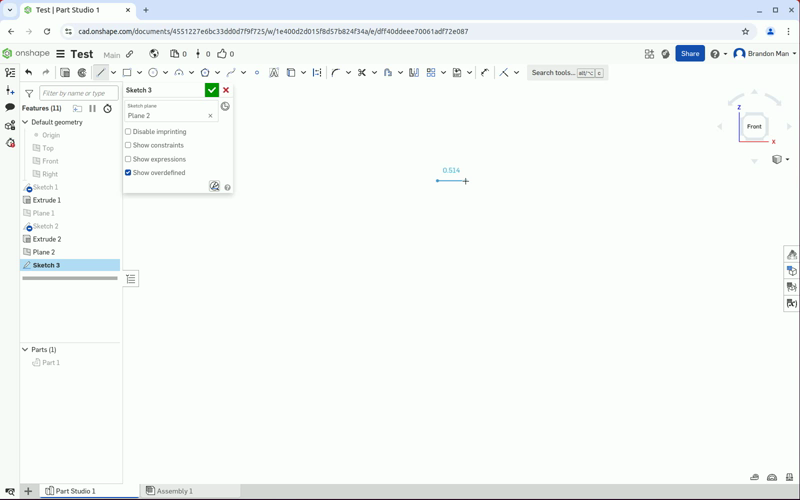
scroll(-6)
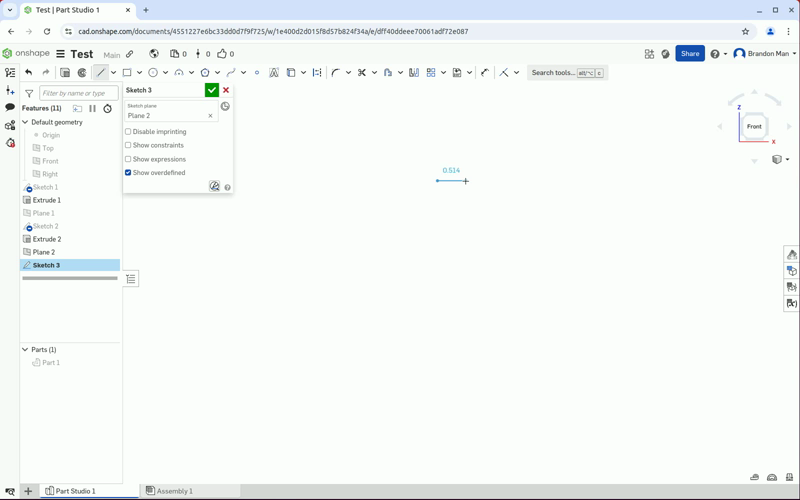
scroll(-6)
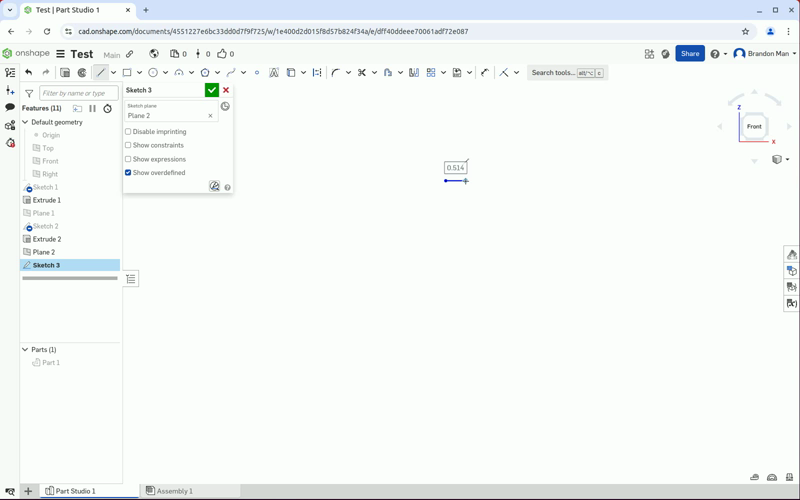
scroll(-6)
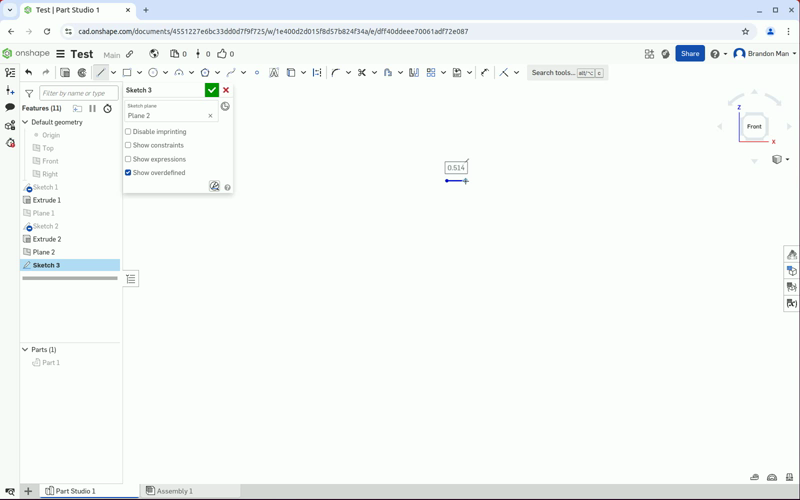
scroll(-6)
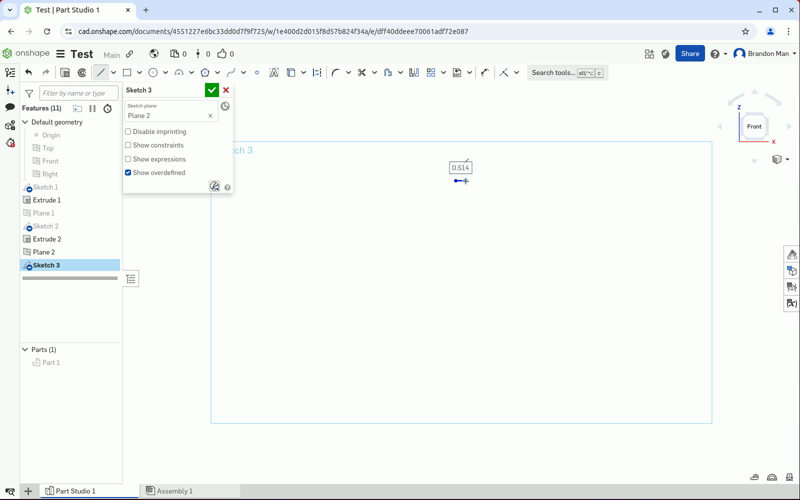
scroll(-6)
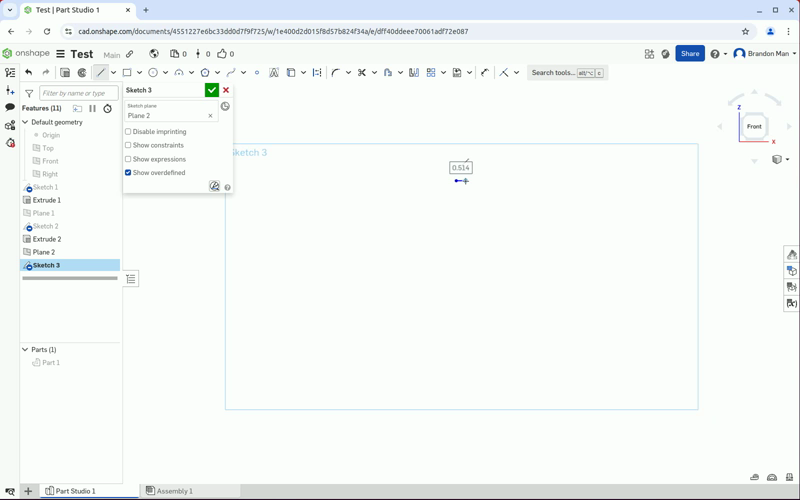
scroll(-6)
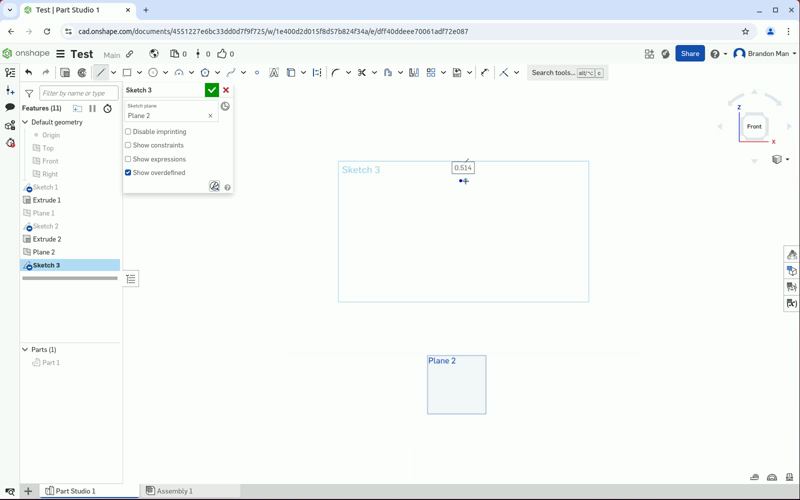
scroll(-6)
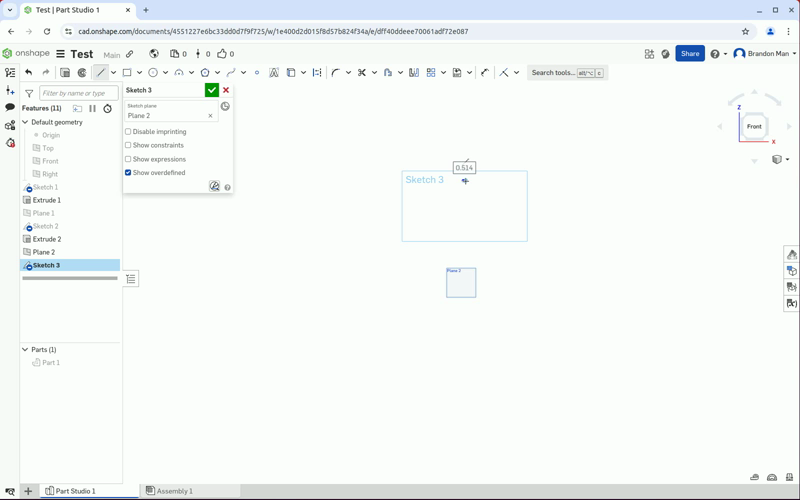
key_up(shift)
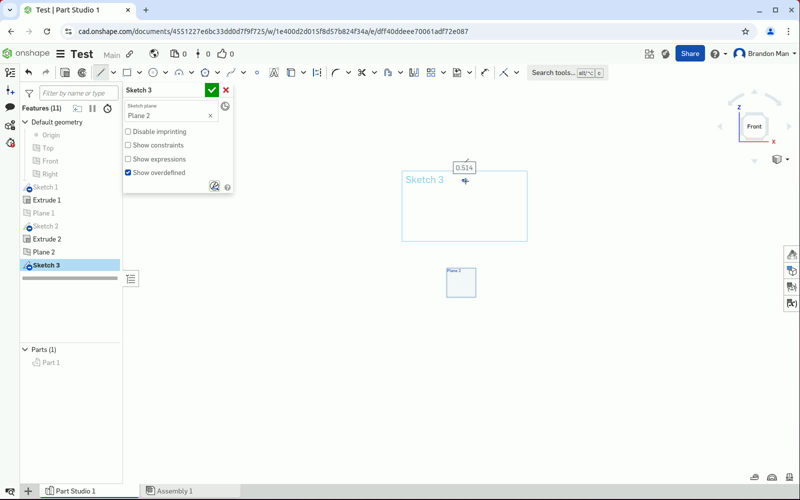
key_down(shift)
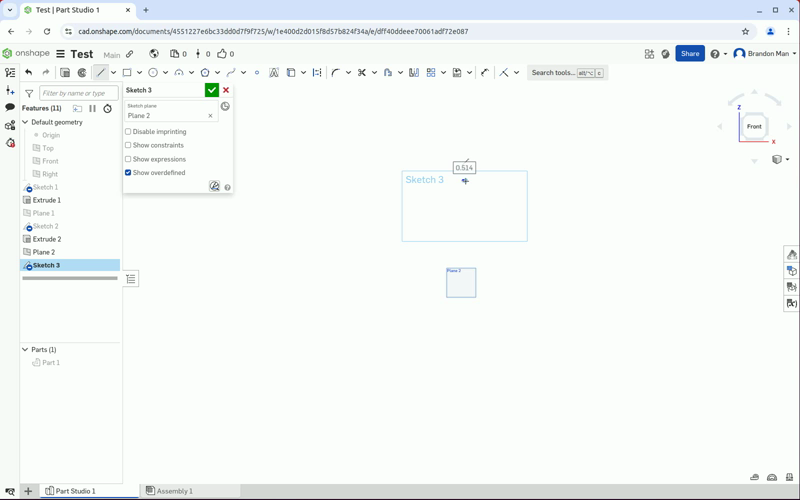
mouse_move(495, 180)
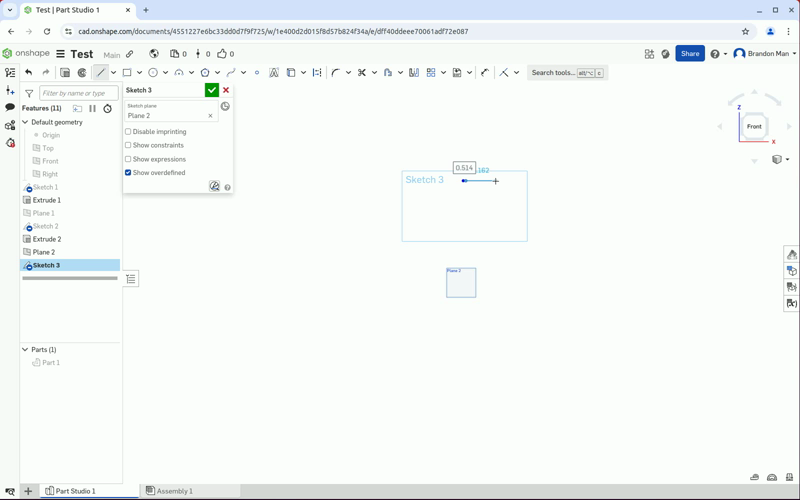
mouse_move(465, 172)
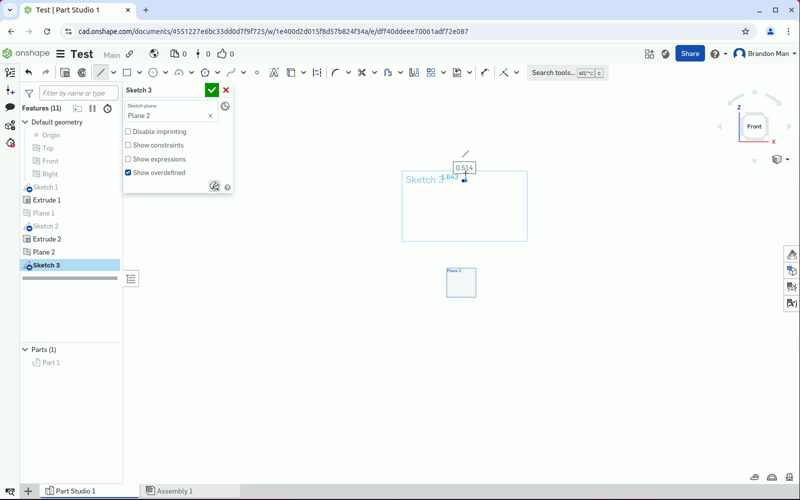
click(465, 172)
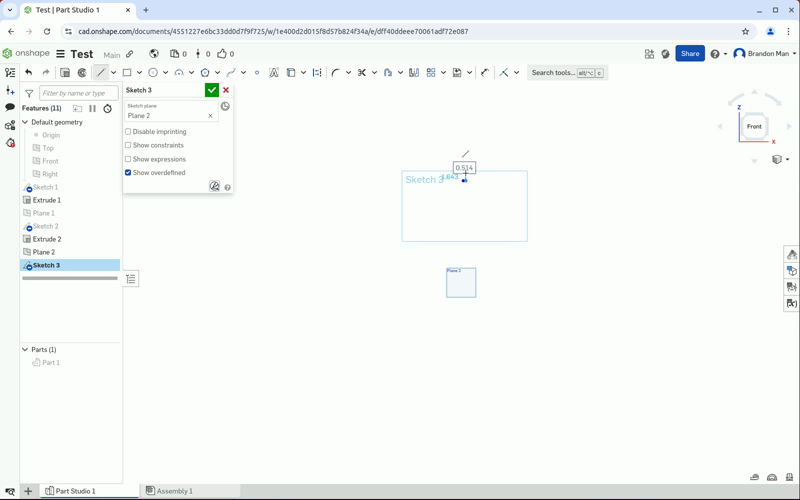
key_up(shift)
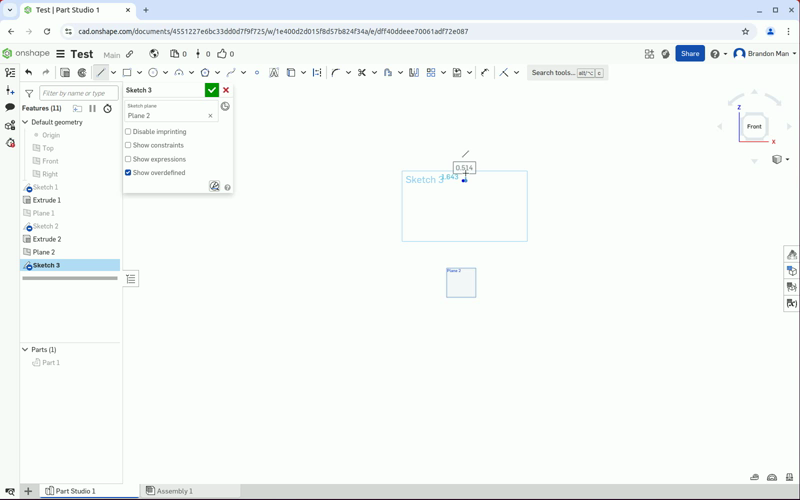
key_down(shift)
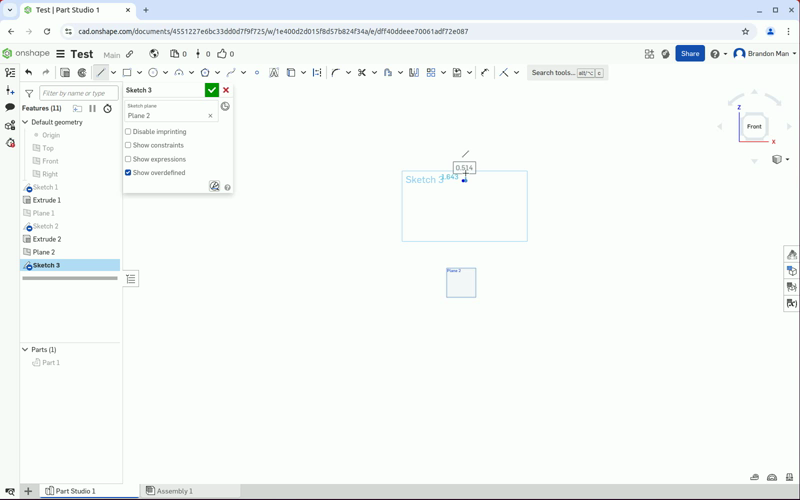
mouse_move(495, 172)
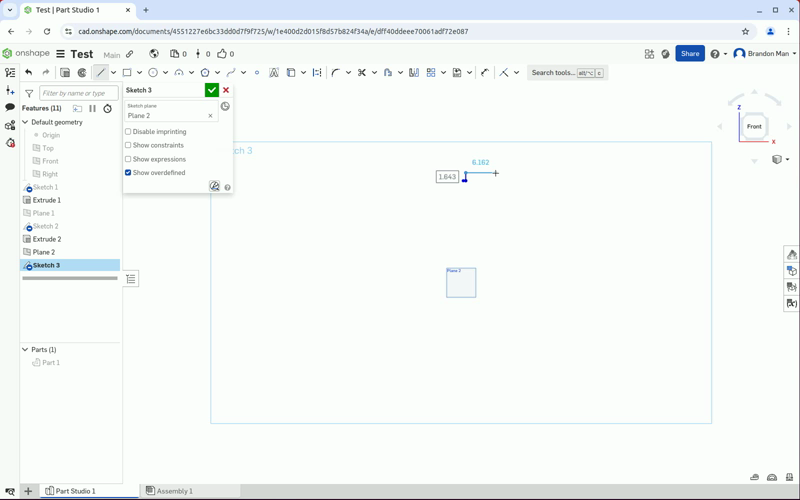
mouse_move(463, 172)
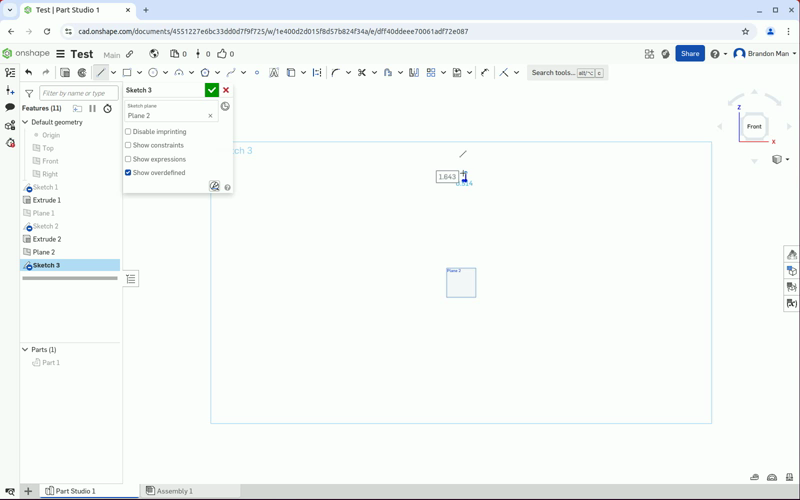
scroll(6)
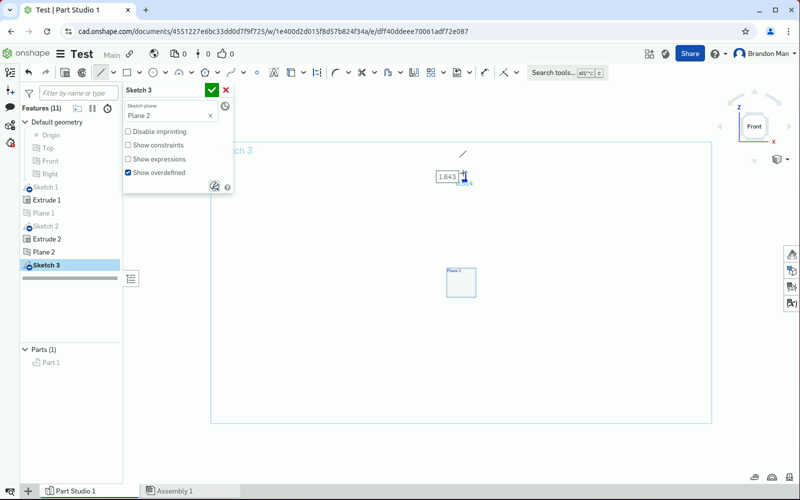
scroll(6)
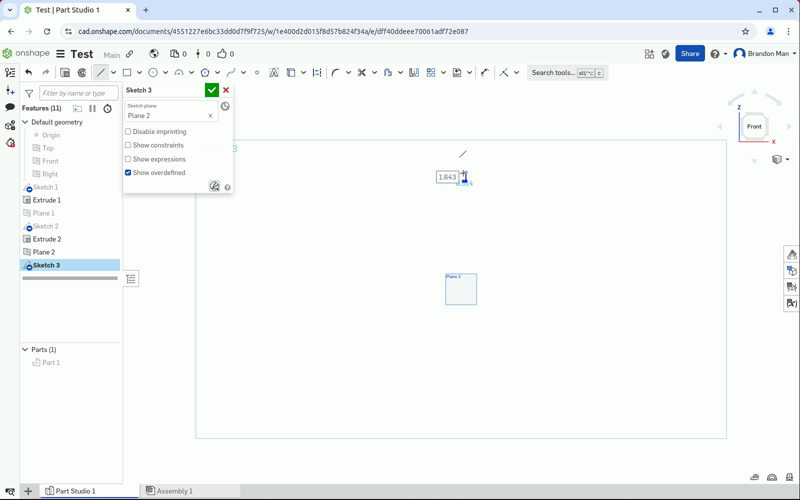
scroll(6)
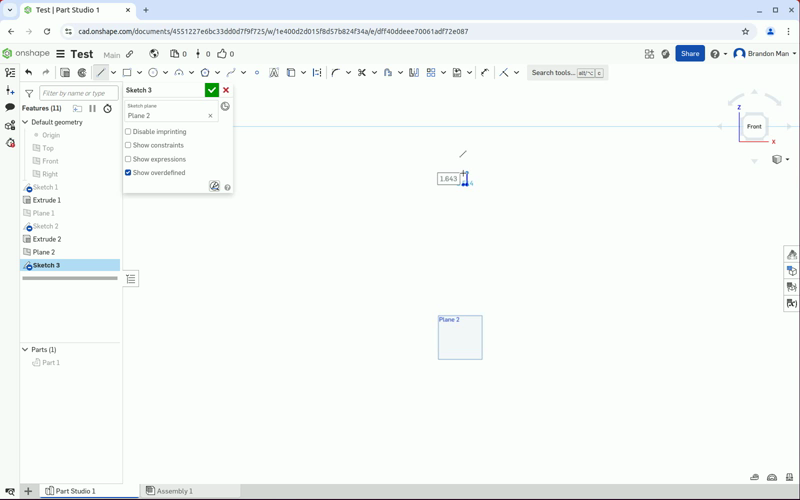
scroll(6)
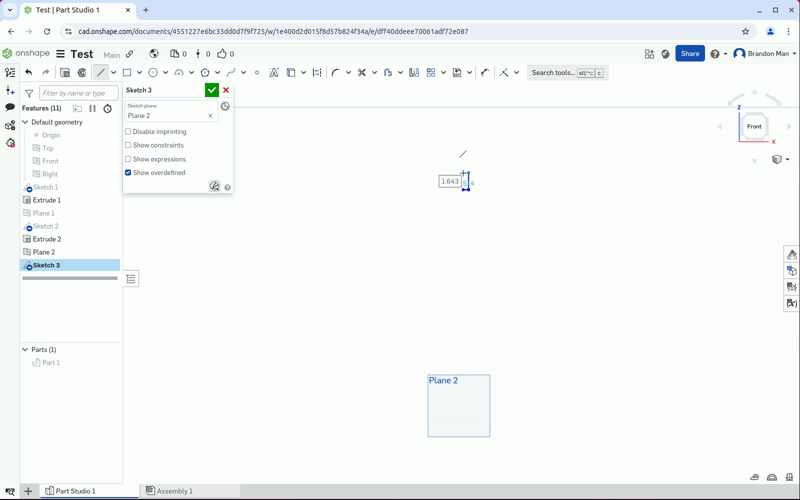
scroll(6)
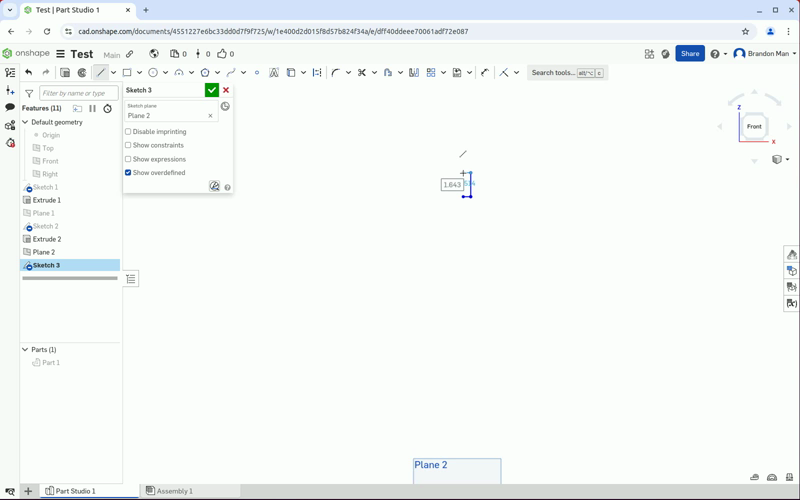
scroll(6)
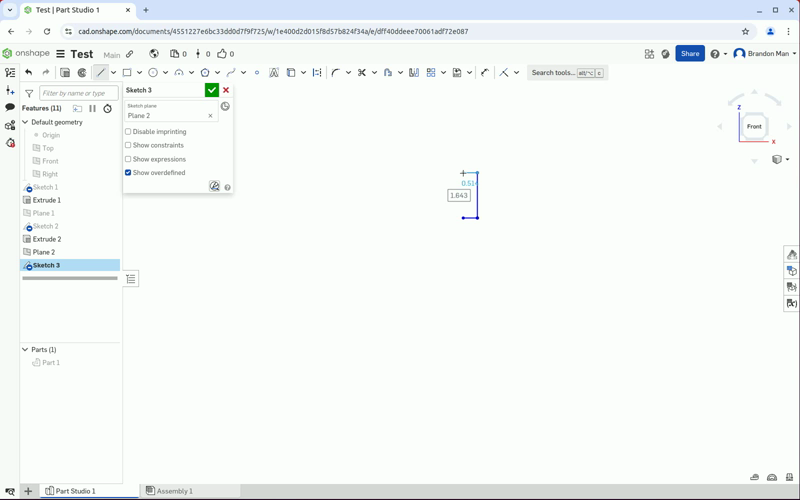
scroll(6)
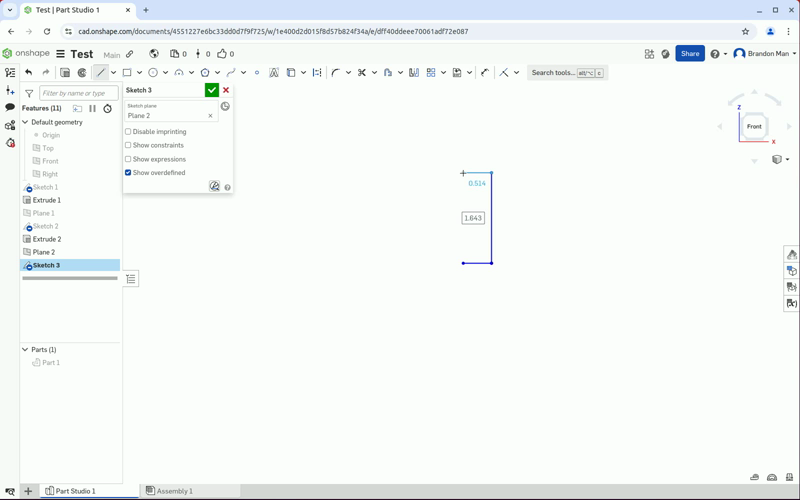
click(463, 172)
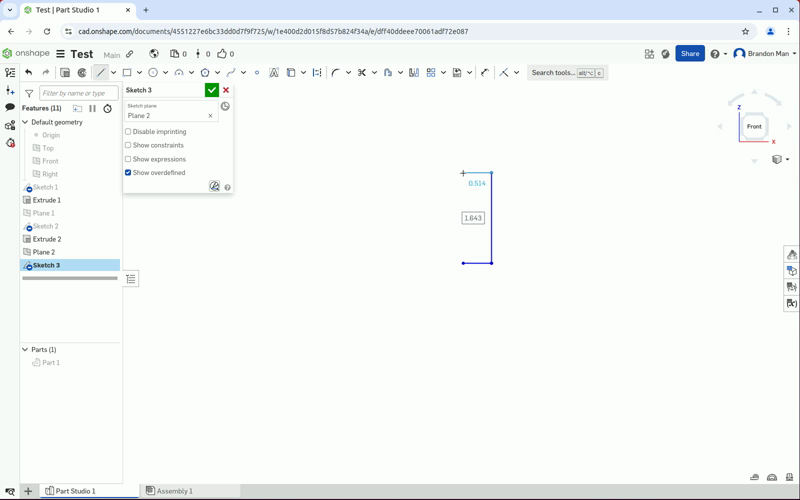
scroll(-6)
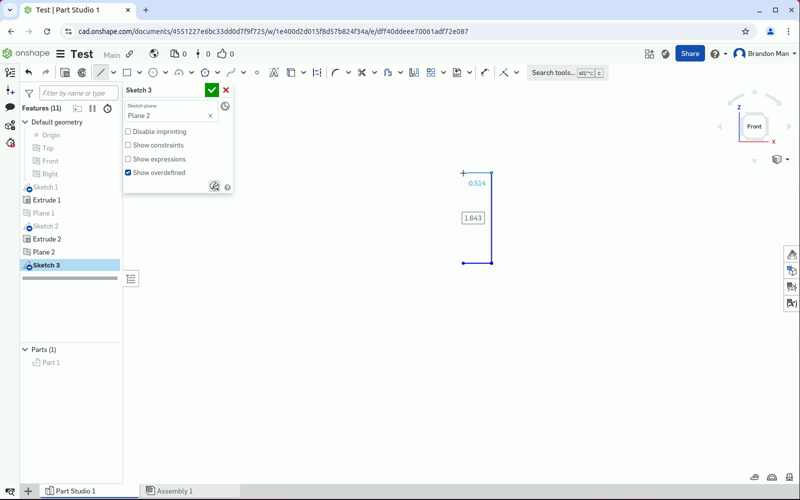
scroll(-6)
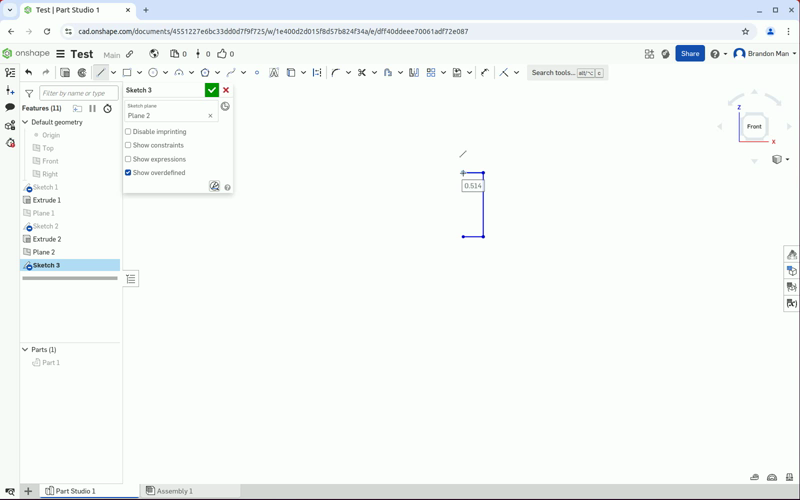
scroll(-6)
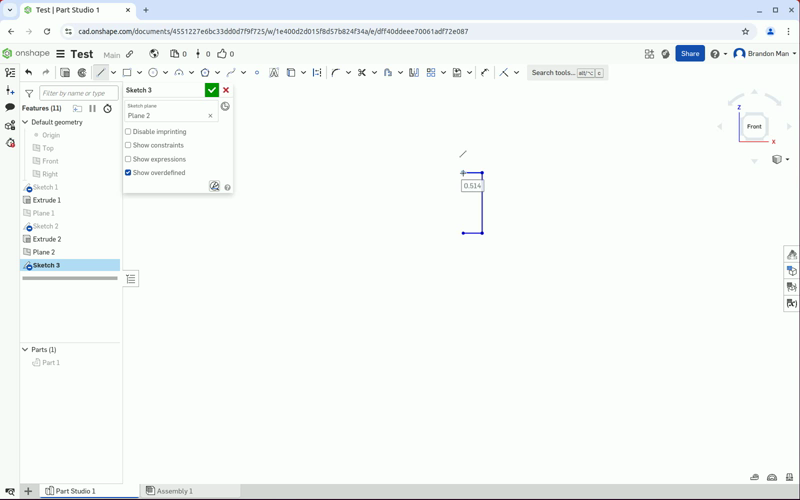
scroll(-6)
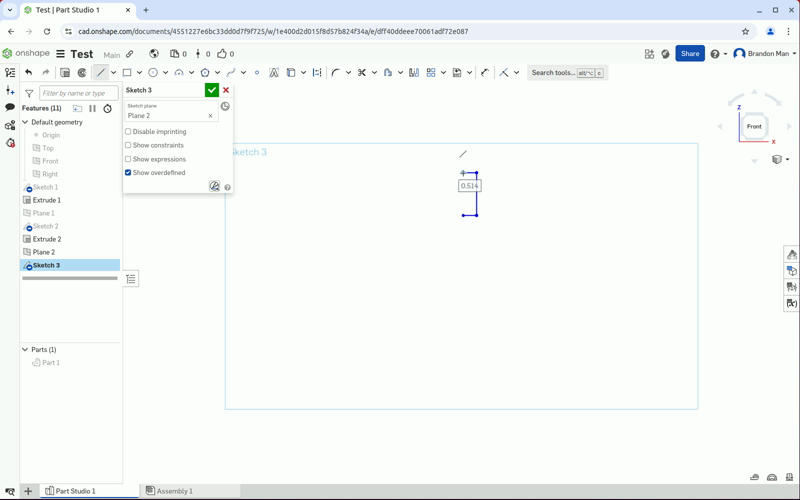
scroll(-6)
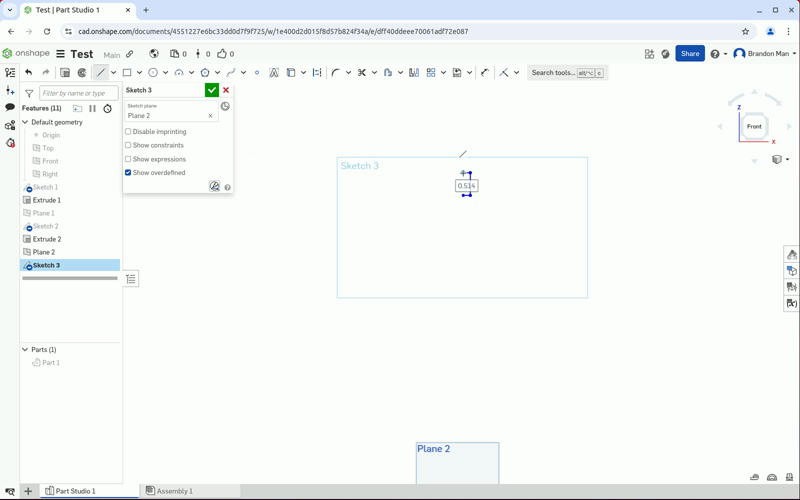
scroll(-6)
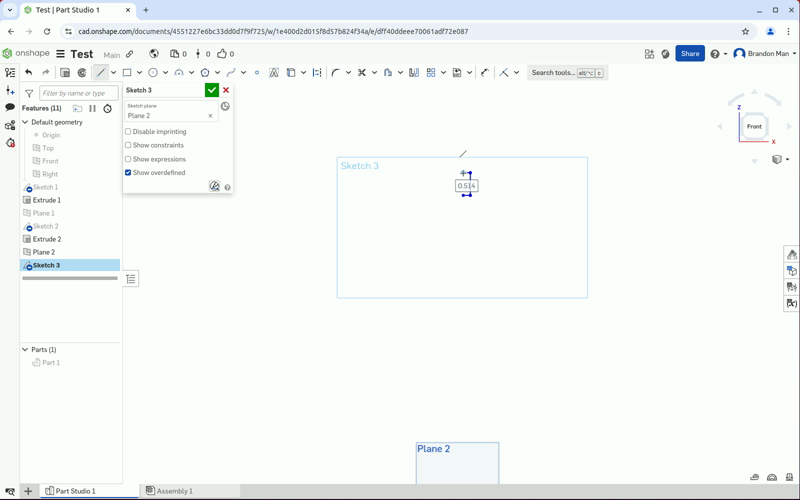
scroll(-6)
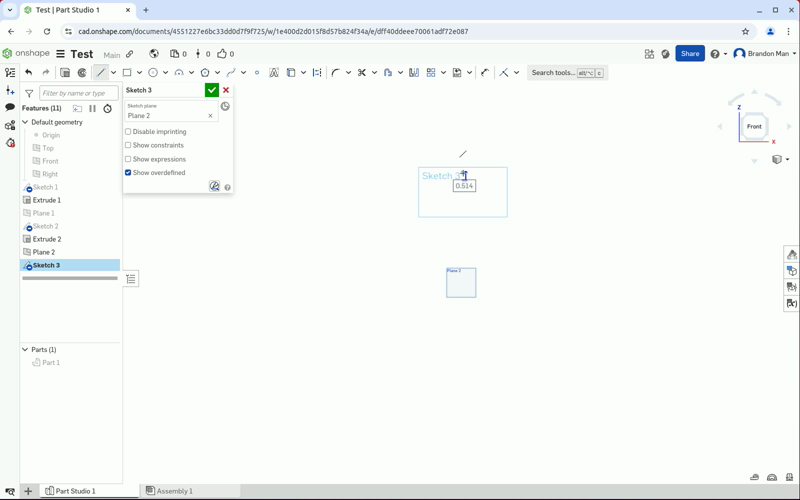
key_up(shift)
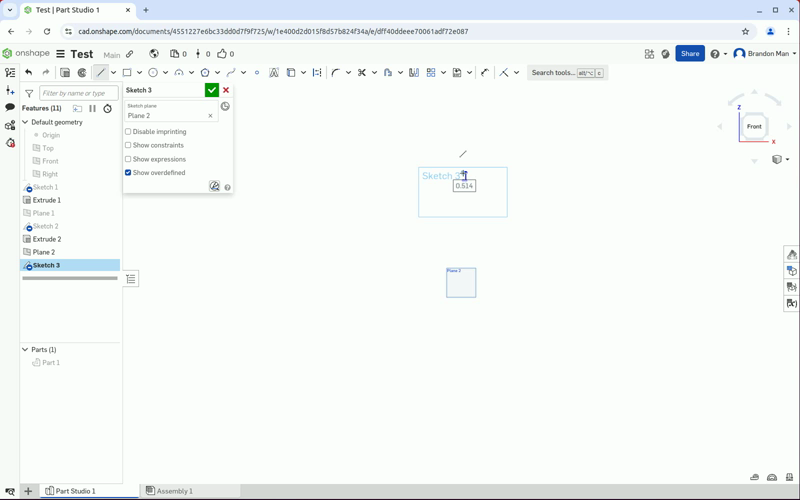
mouse_move(493, 172)
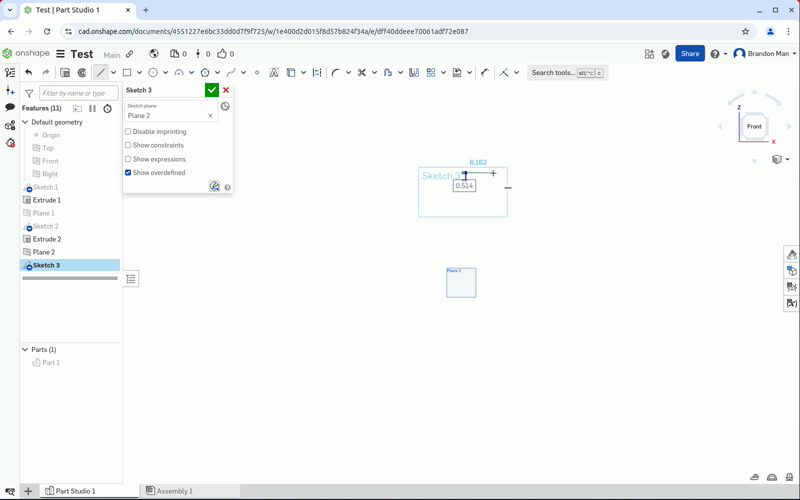
key_down(shift)
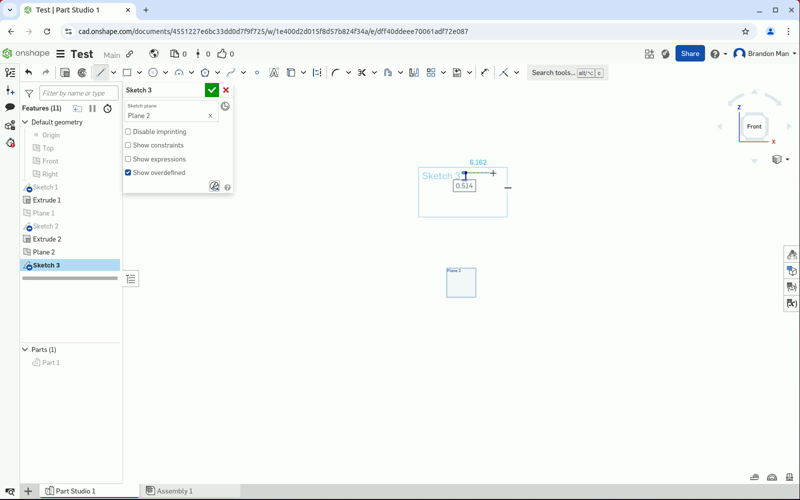
mouse_move(463, 180)
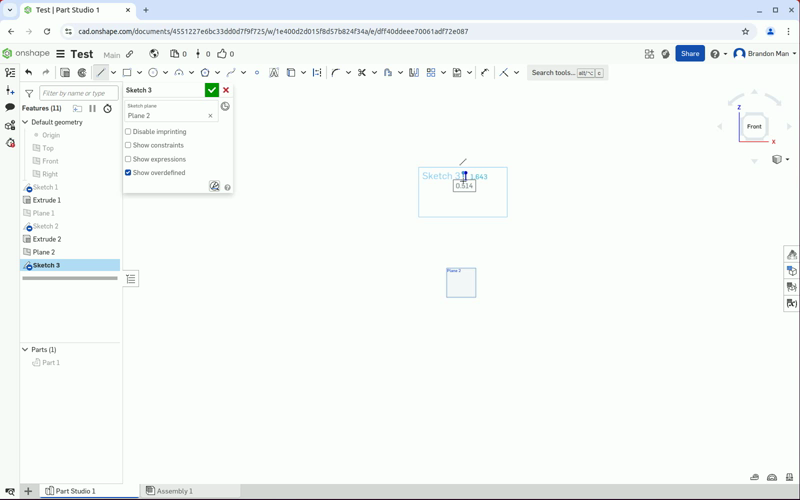
scroll(6)
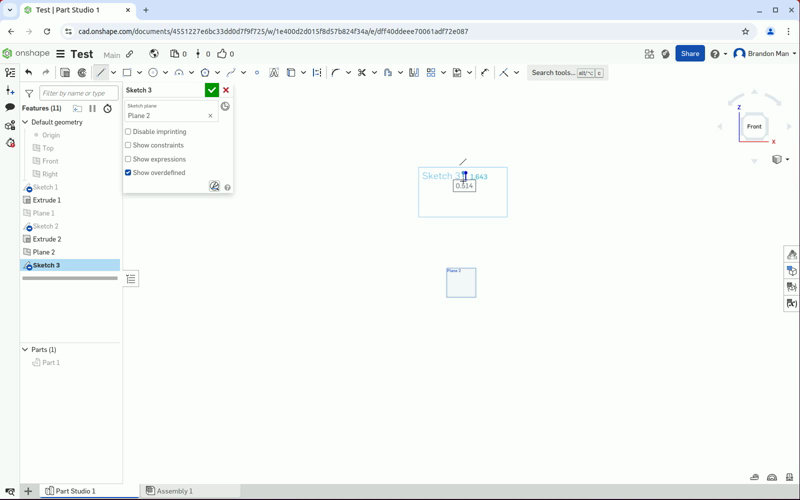
scroll(6)
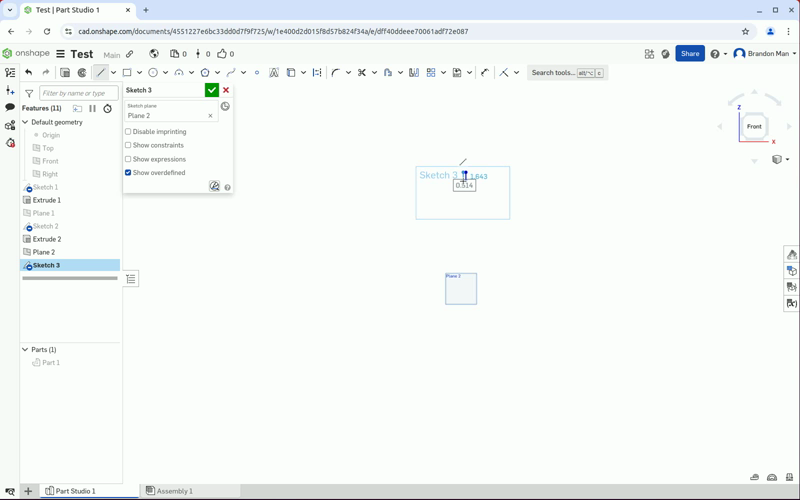
scroll(6)
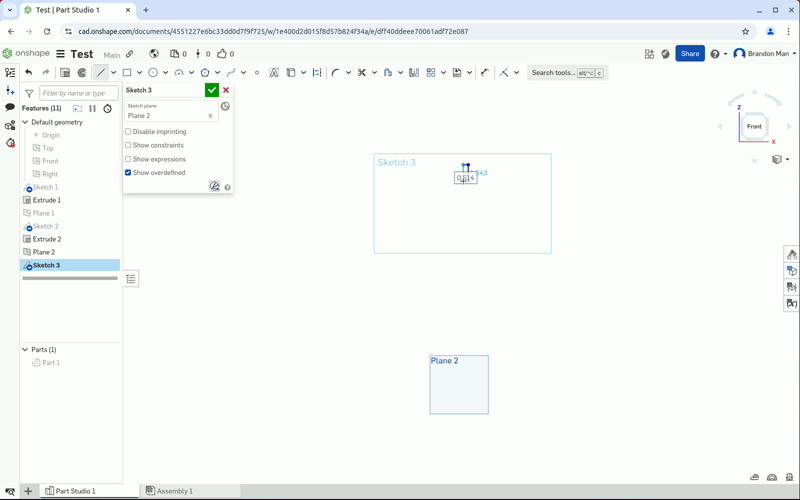
scroll(6)
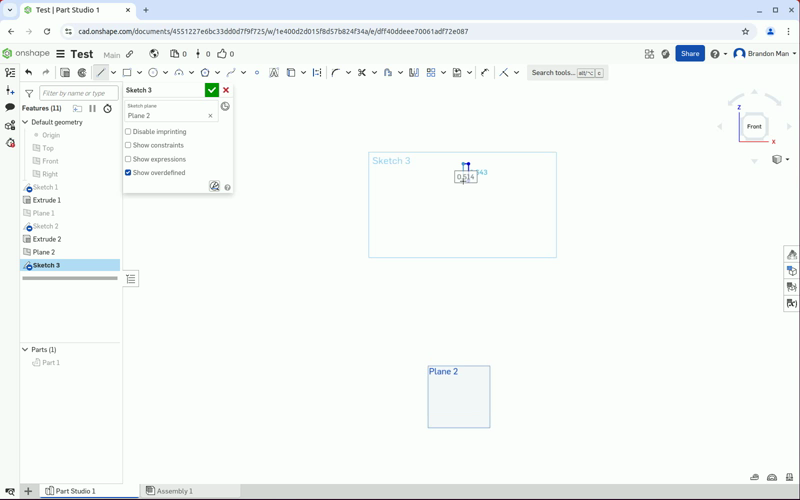
scroll(6)
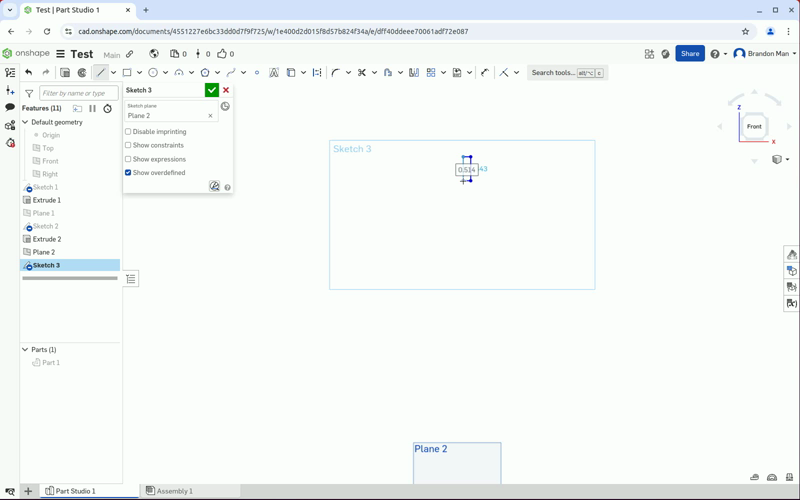
scroll(6)
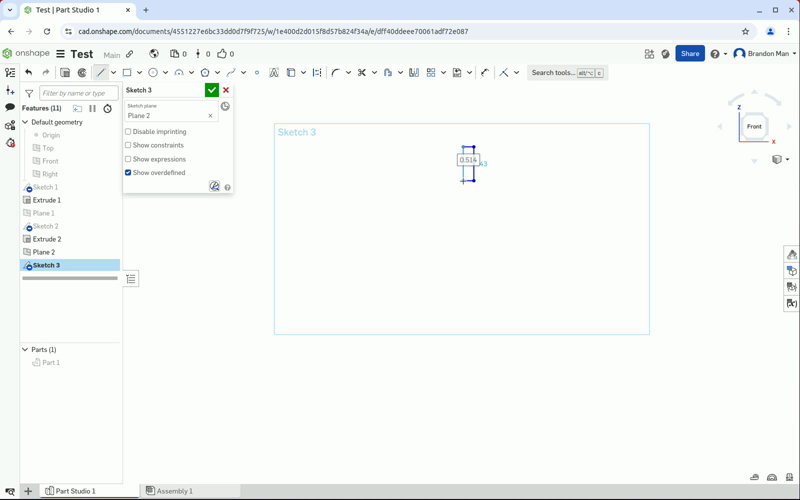
scroll(6)
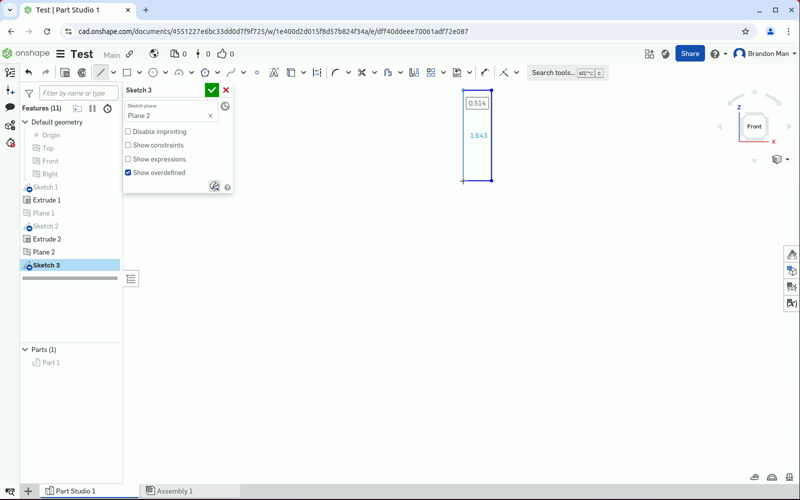
key_up(shift)
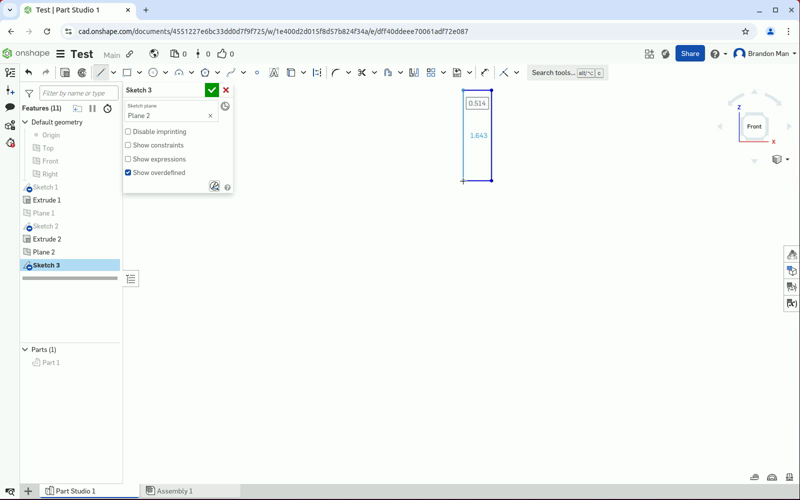
click(463, 180)
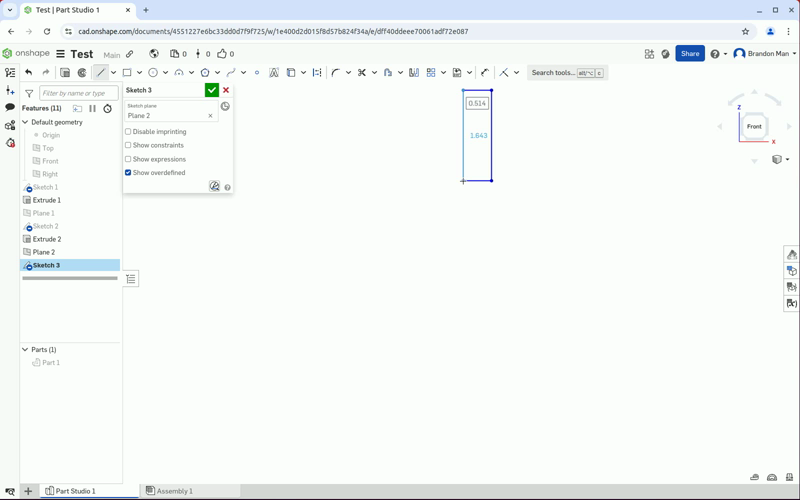
scroll(-6)
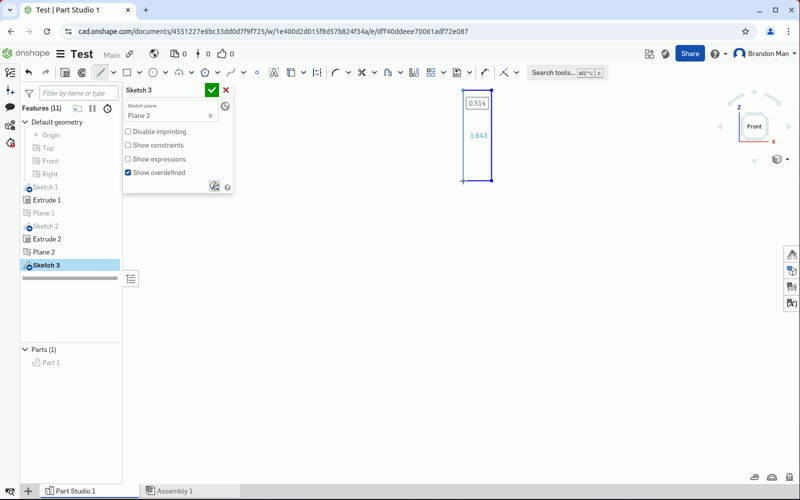
scroll(-6)
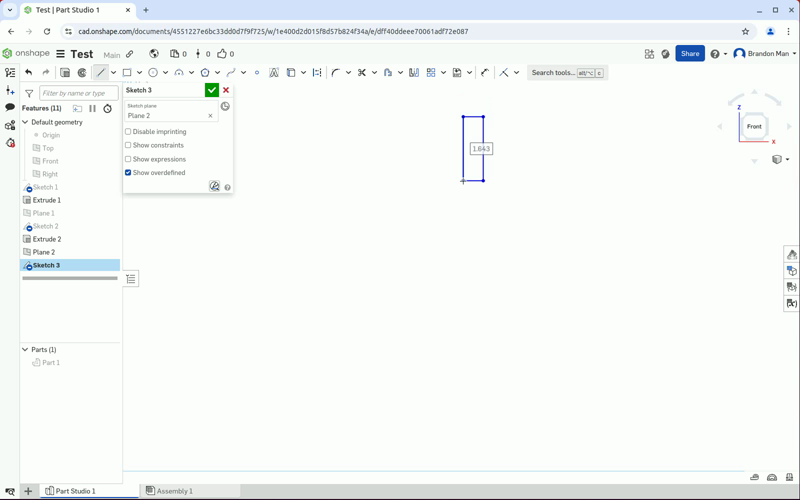
scroll(-6)
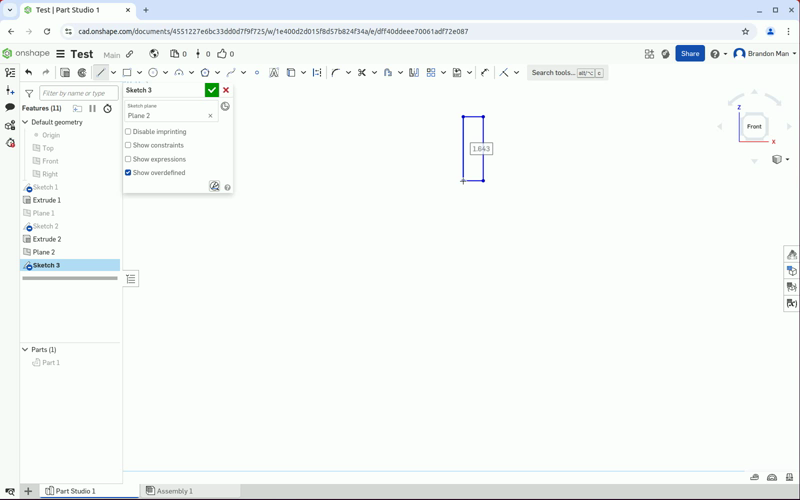
scroll(-6)
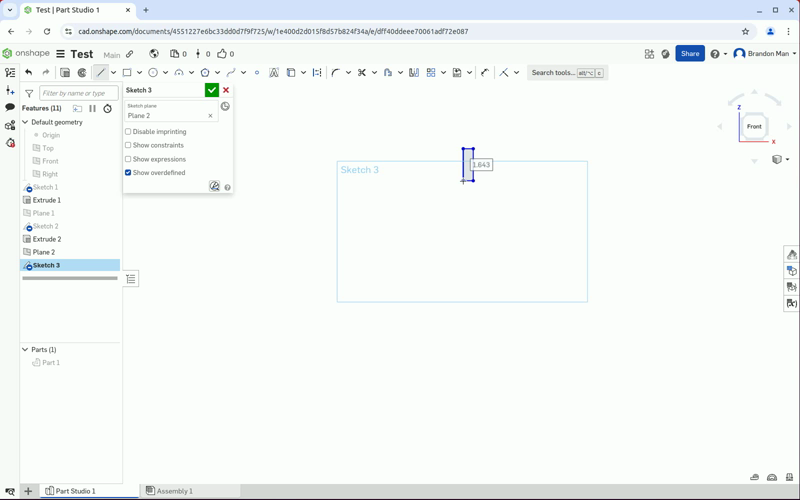
scroll(-6)
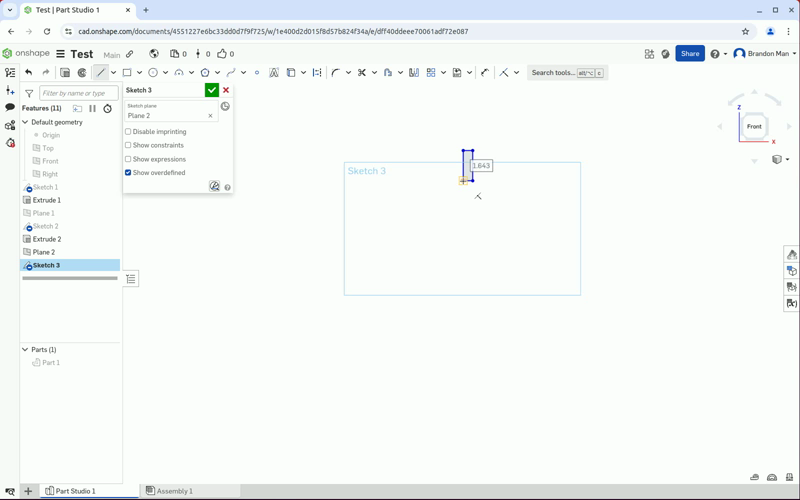
scroll(-6)
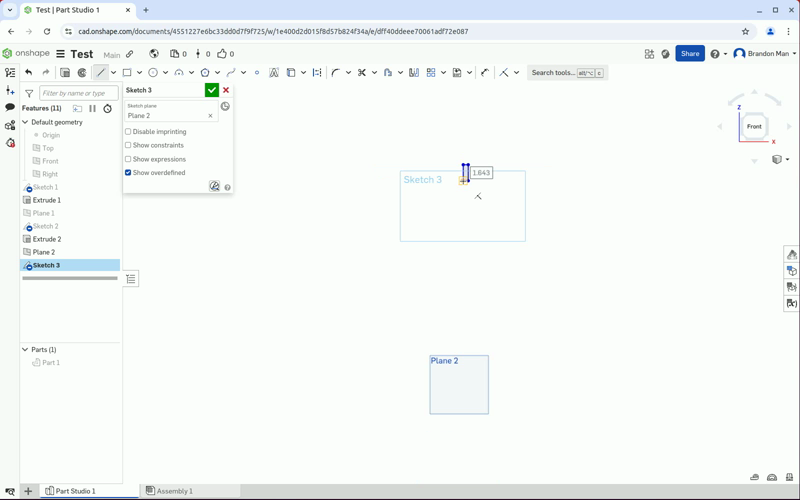
scroll(-6)
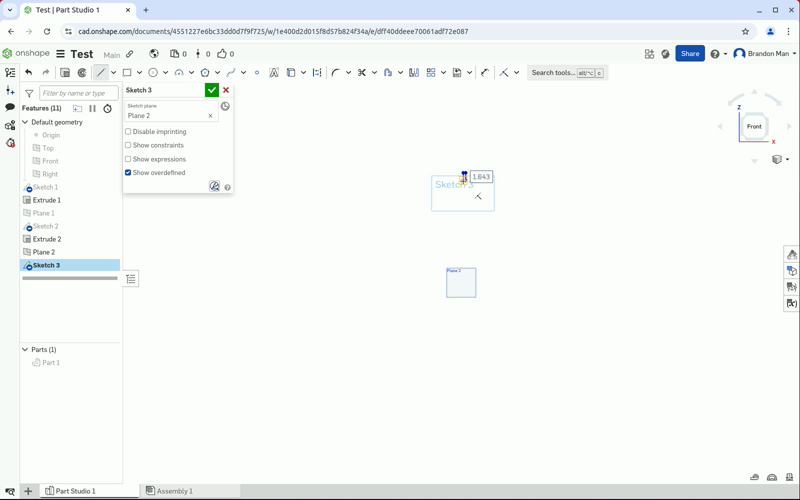
key(esc)
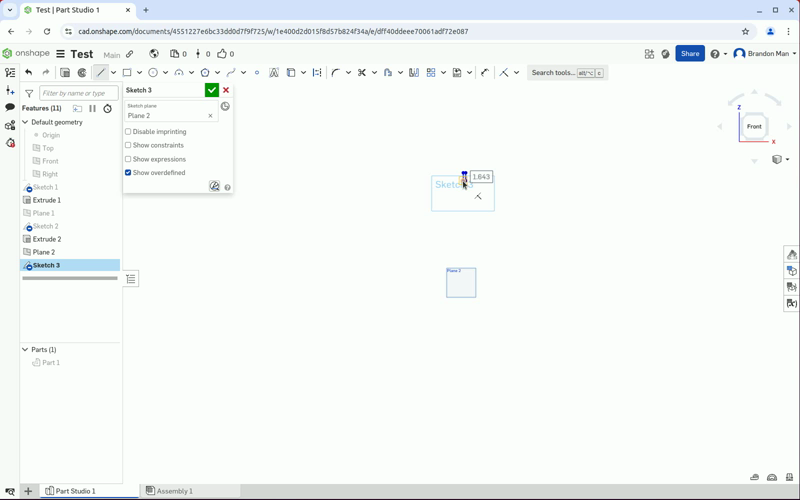
mouse_move(463, 179)
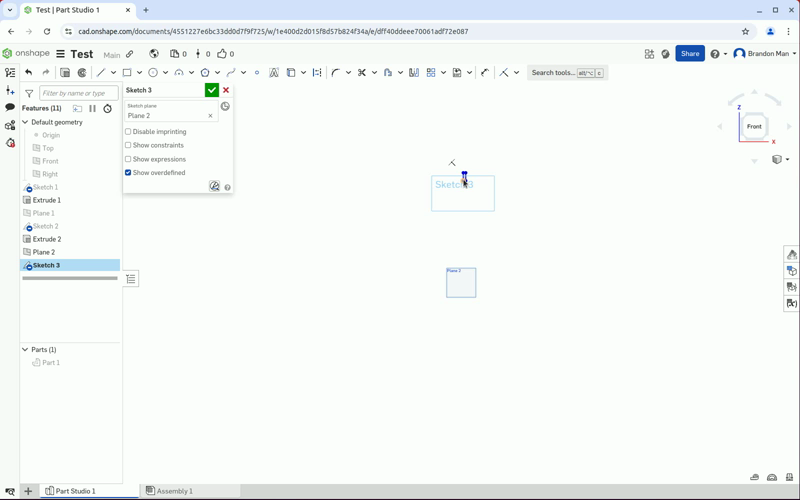
scroll(6)
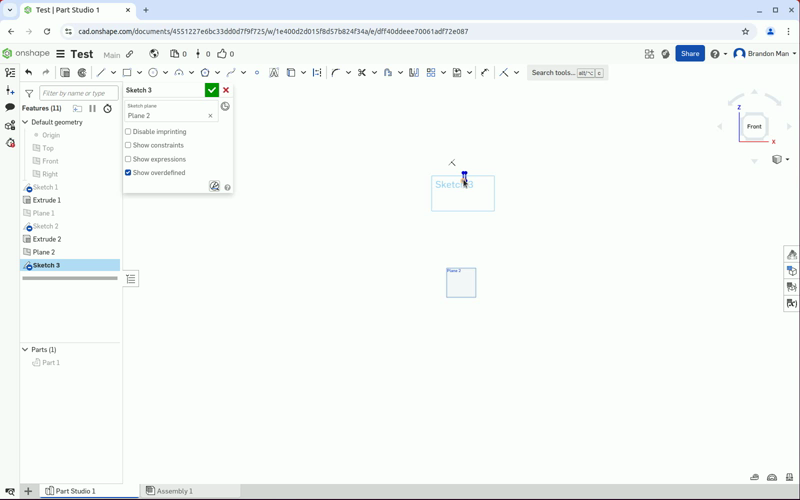
scroll(6)
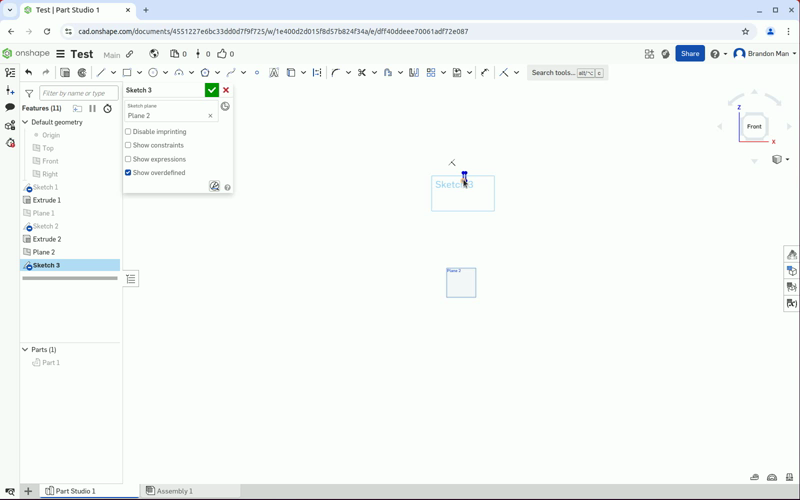
scroll(6)
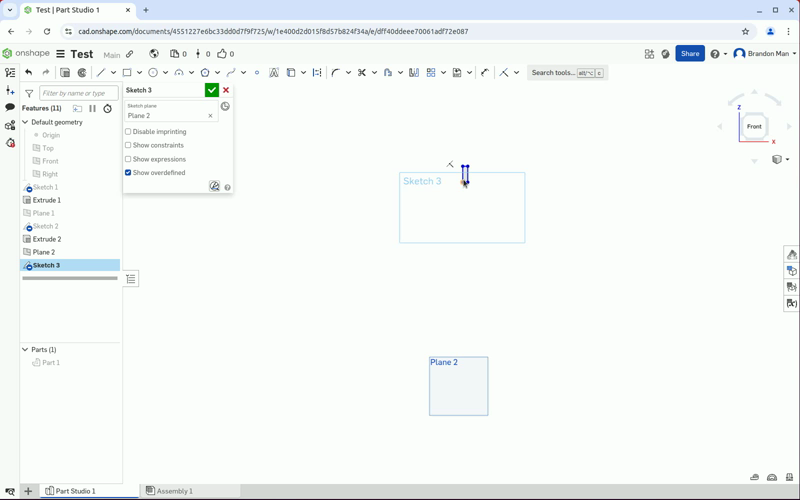
scroll(6)
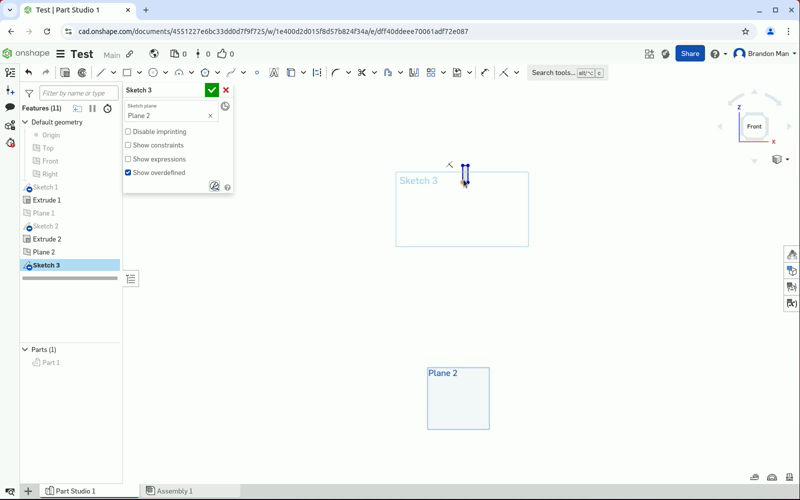
scroll(6)
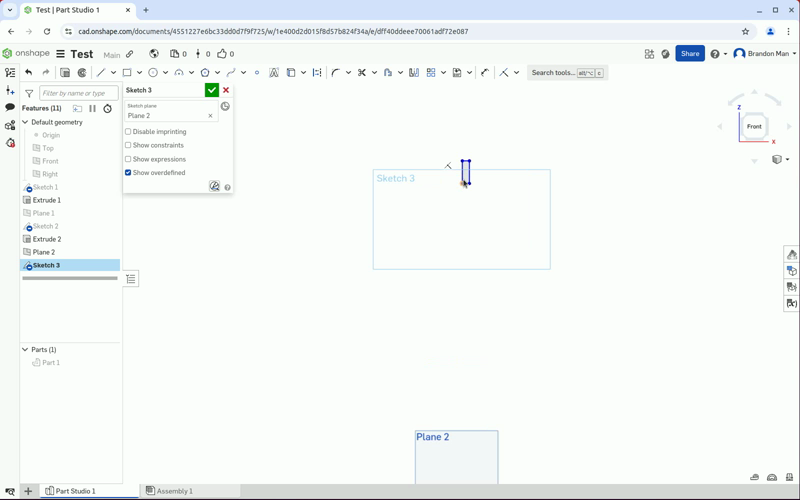
scroll(6)
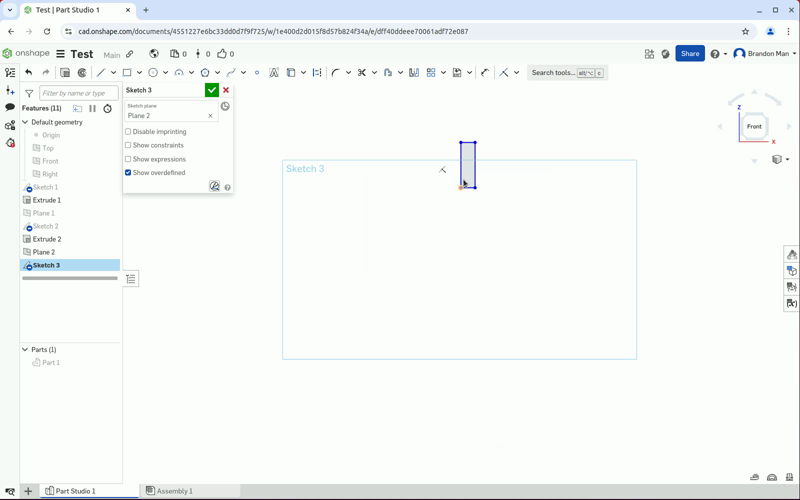
scroll(6)
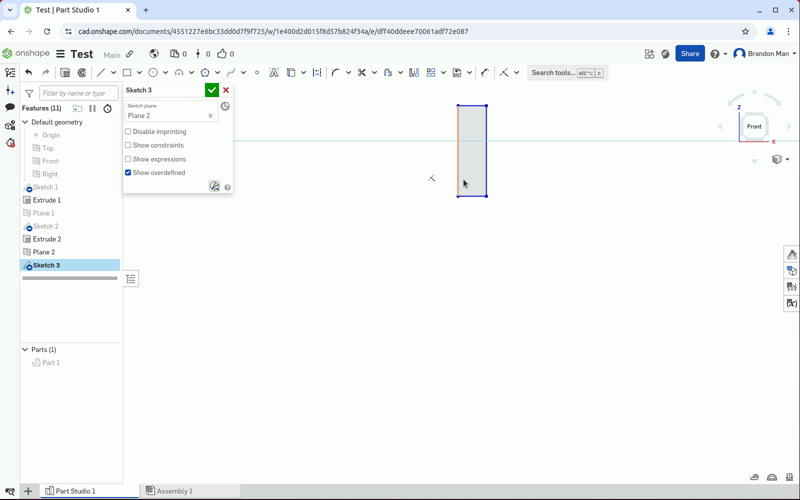
click(463, 179)
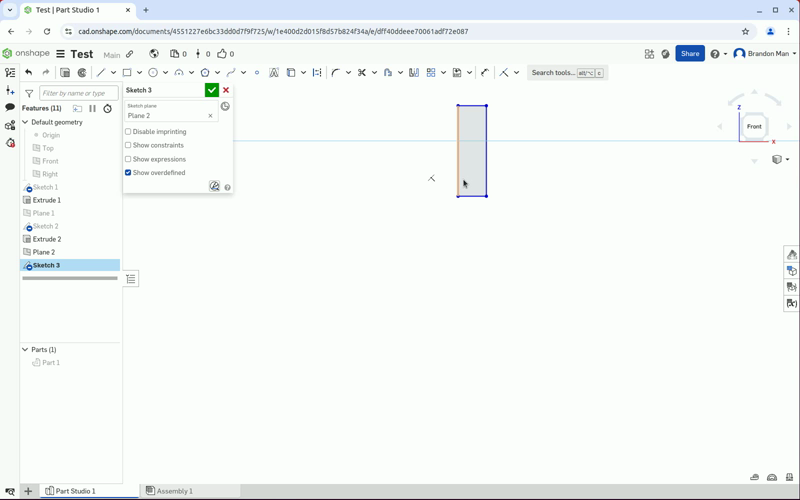
scroll(-6)
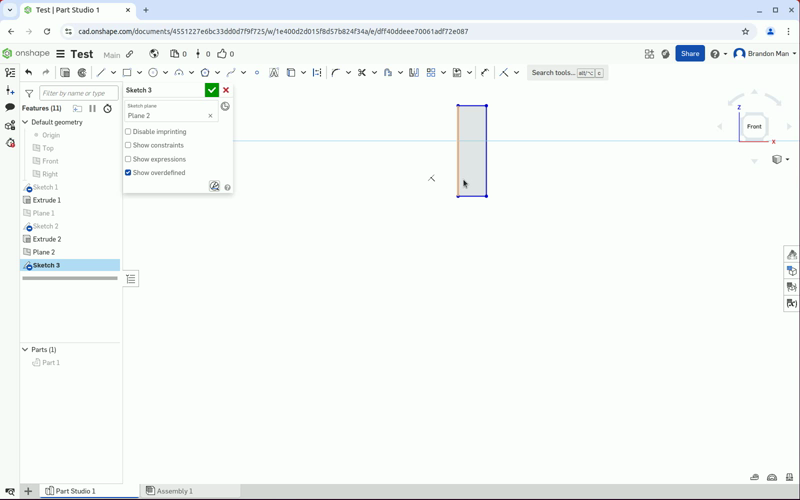
scroll(-6)
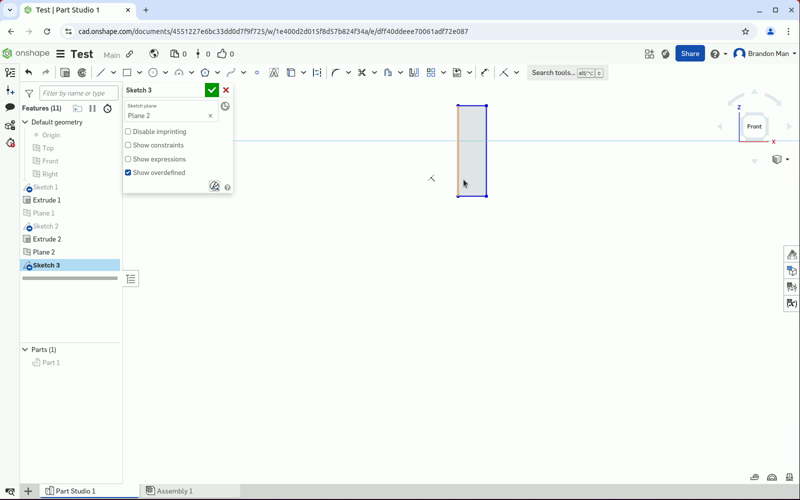
scroll(-6)
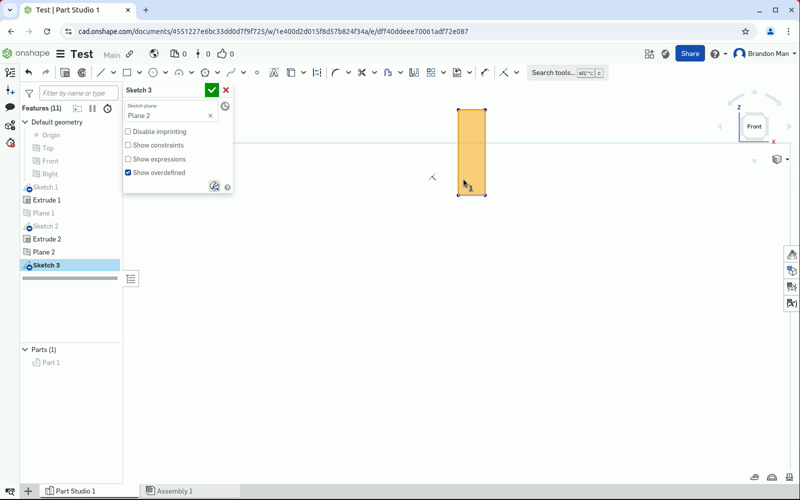
scroll(-6)
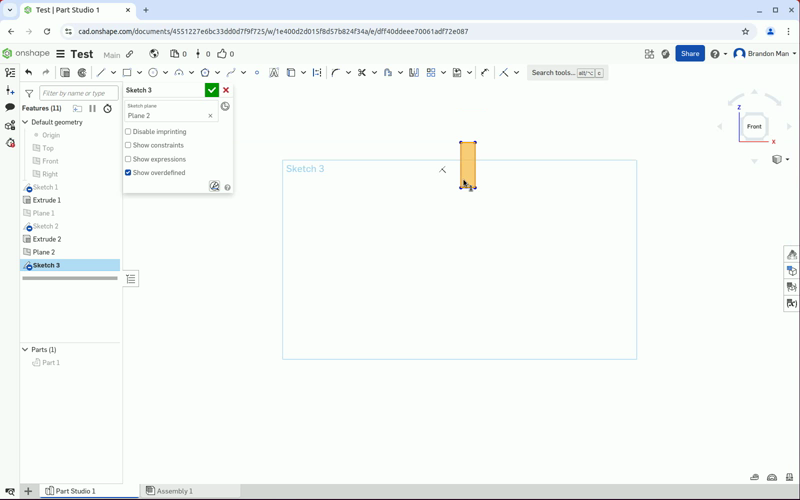
scroll(-6)
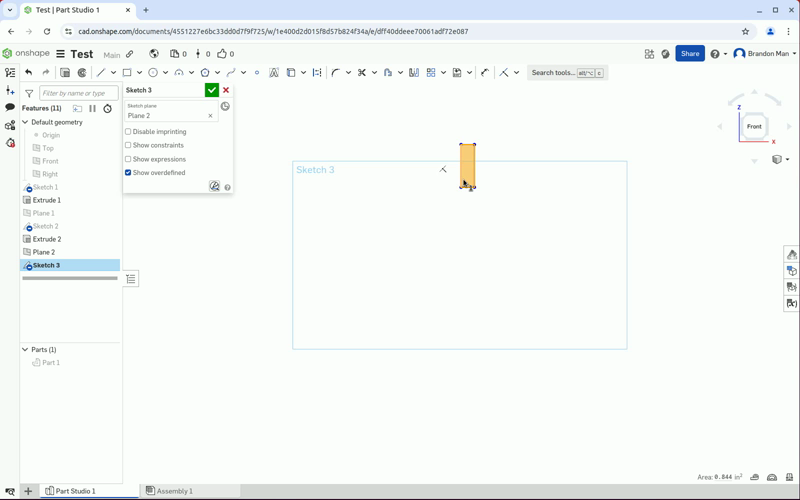
scroll(-6)
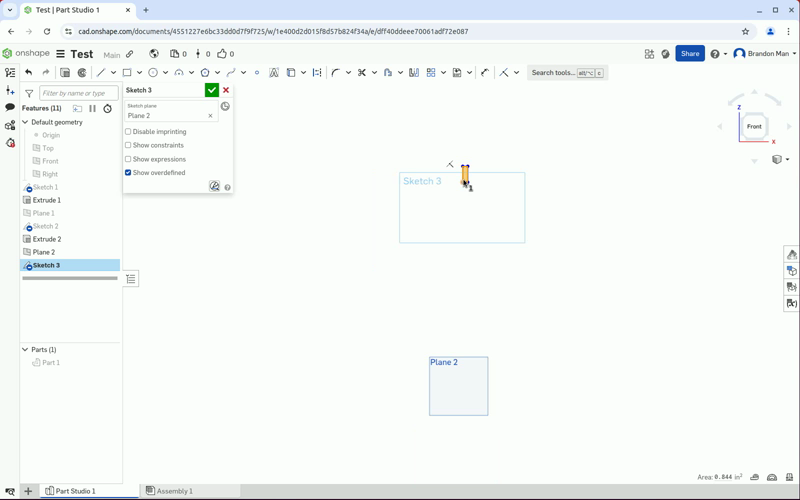
scroll(-6)
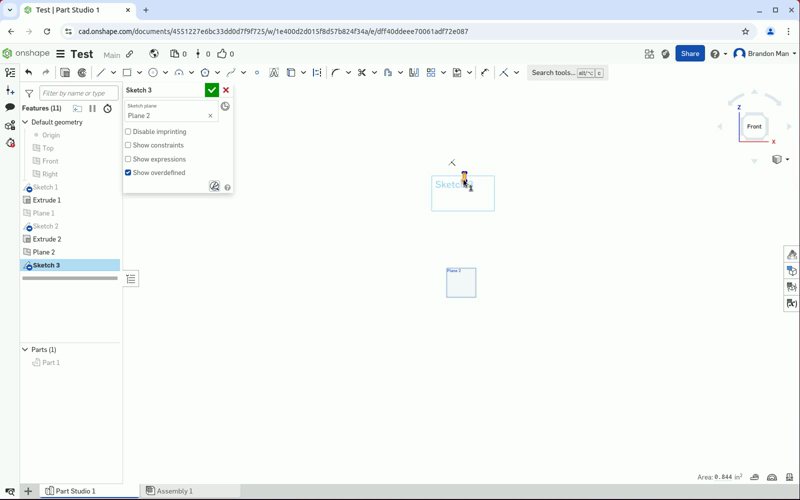
mouse_move(73, 352)
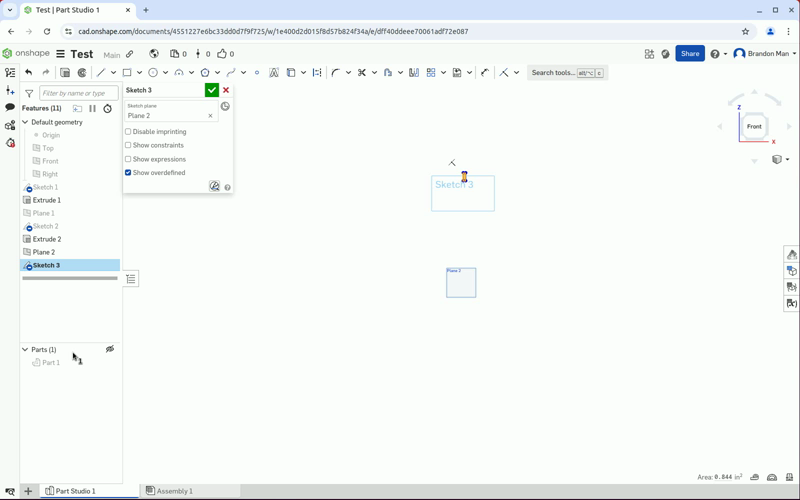
key(shift+y)
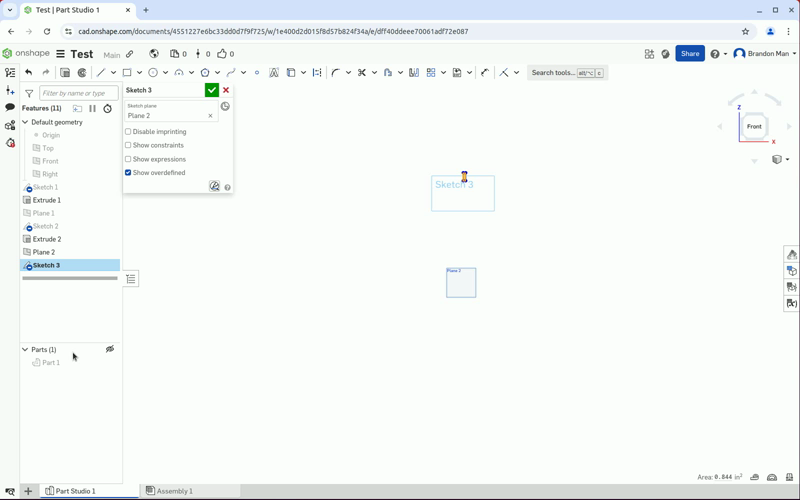
key(shift+e)
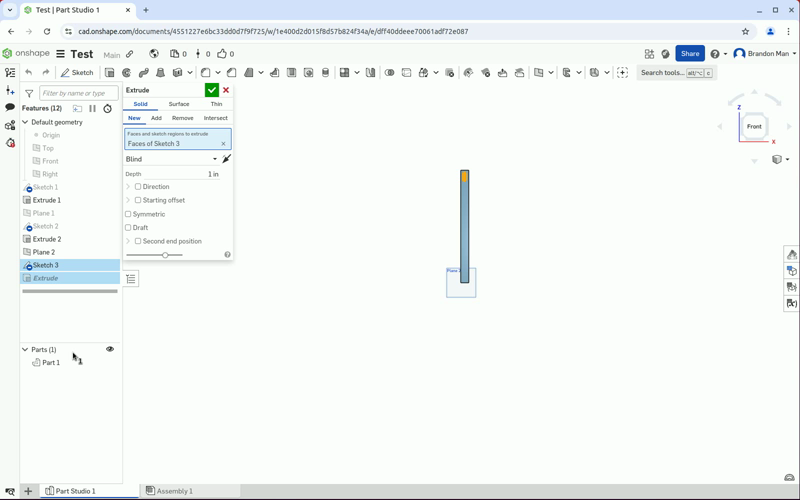
mouse_move(143, 106)
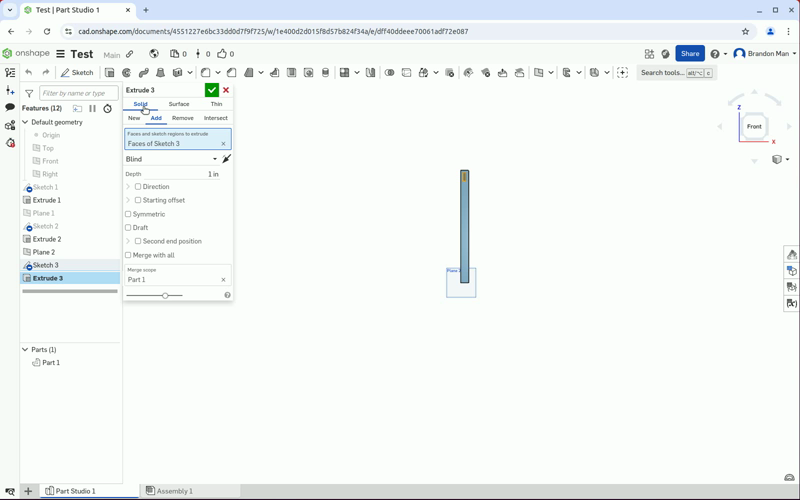
click(143, 106)
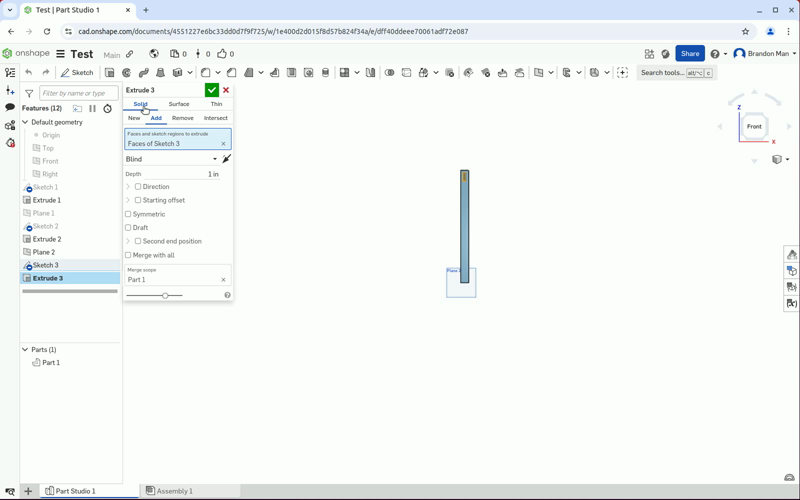
mouse_move(186, 120)
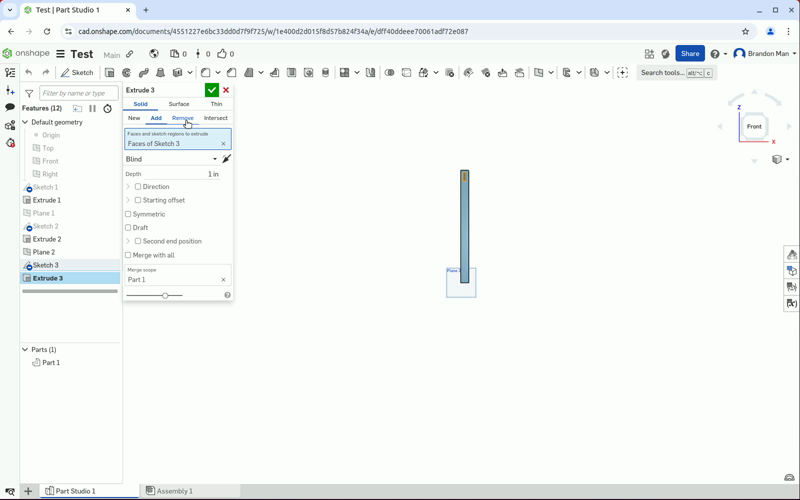
click(186, 120)
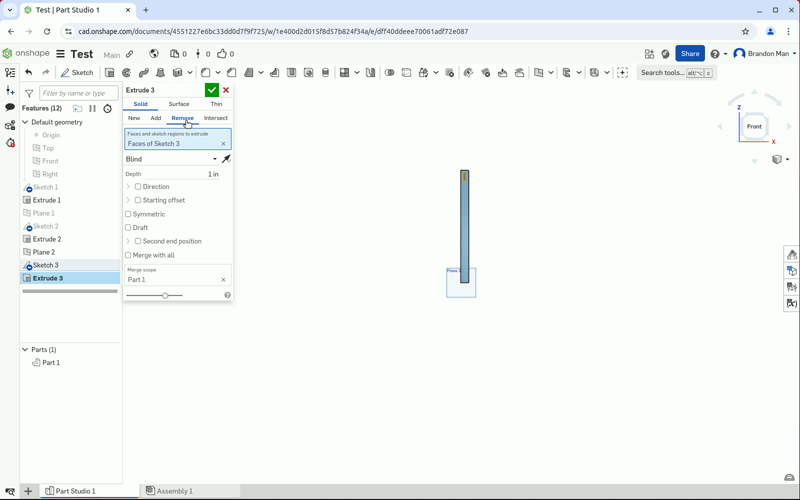
key(tab, 4)
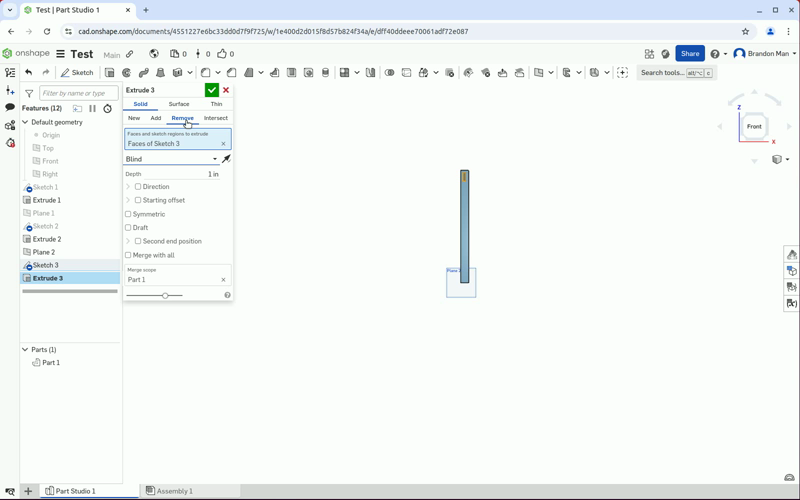
text(0.481)
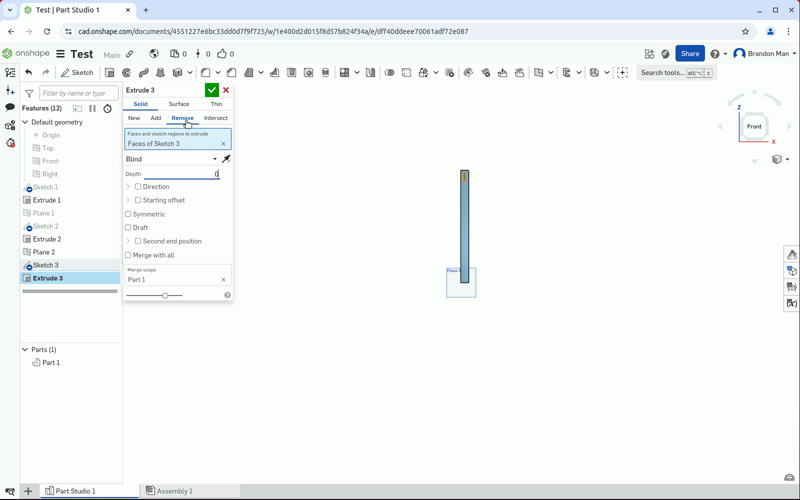
key(tab, 6)
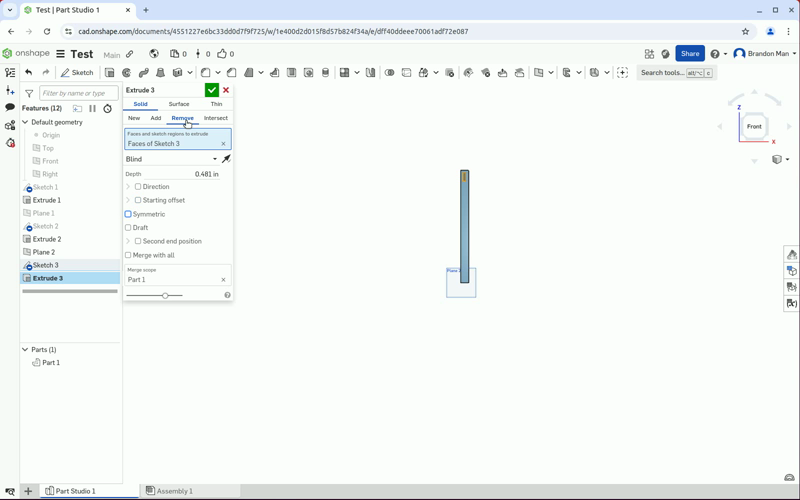
key(space)
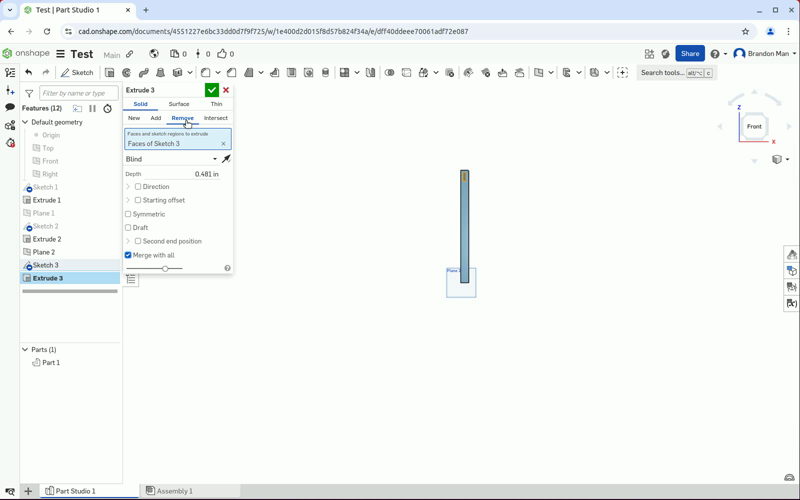
key(enter)
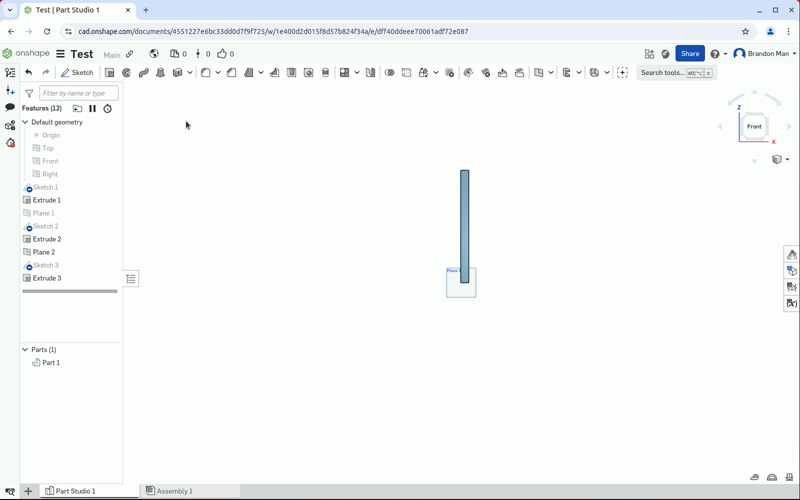
key(shift+h)
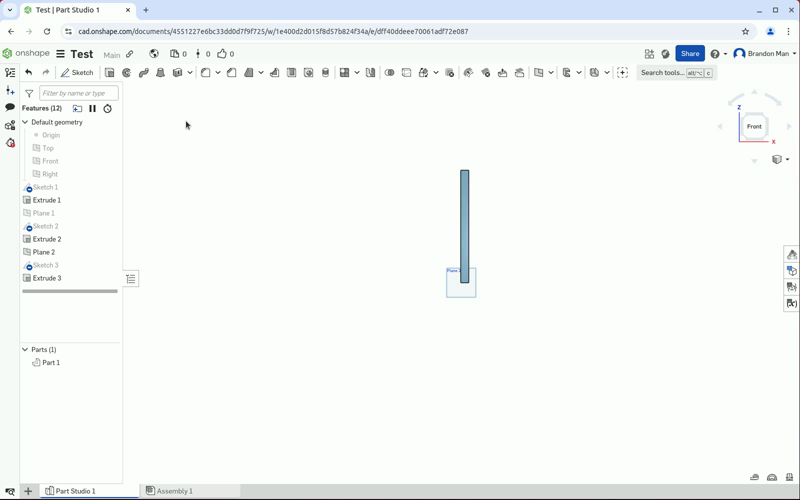
key(shift+h)
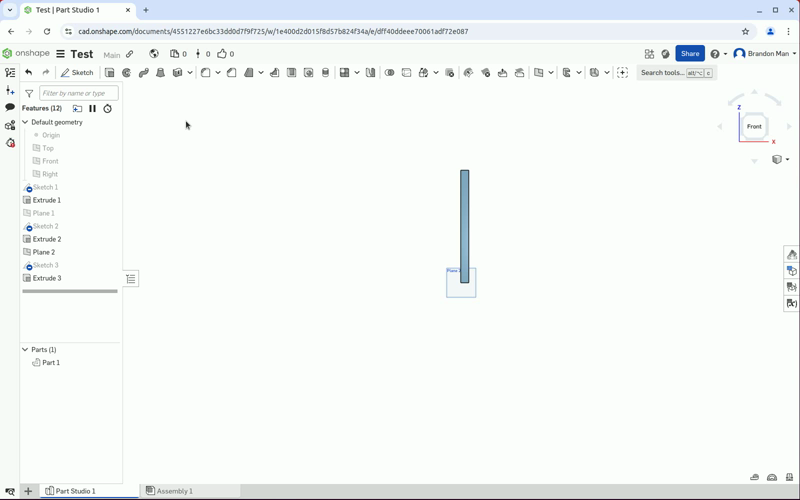
key(shift+7)
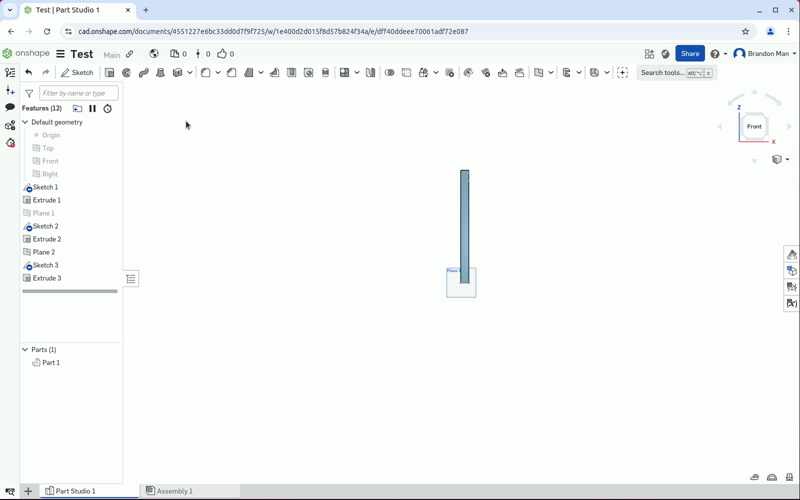
key(left, 2)
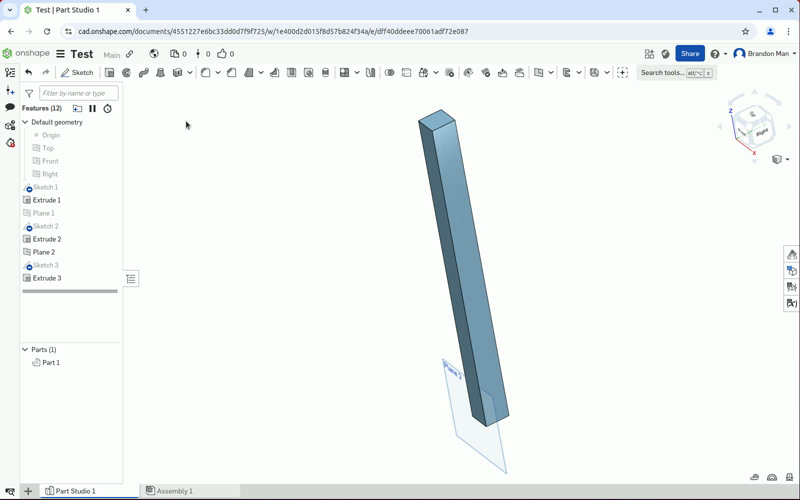
key(down, 2)
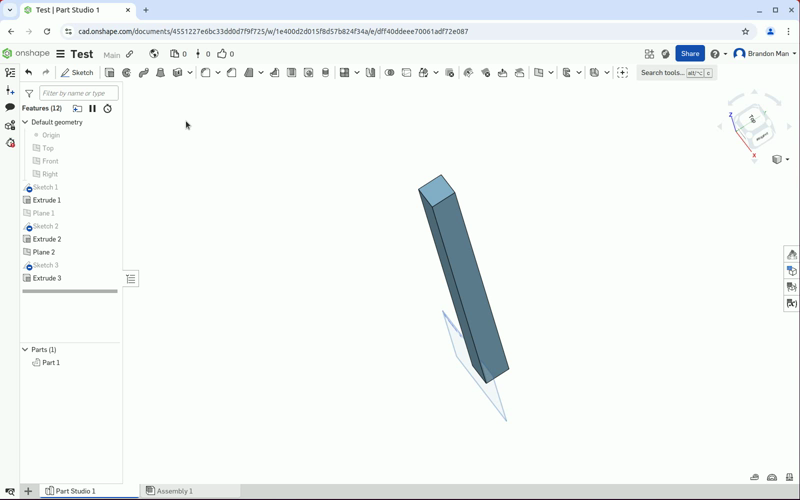
key(up, 2)
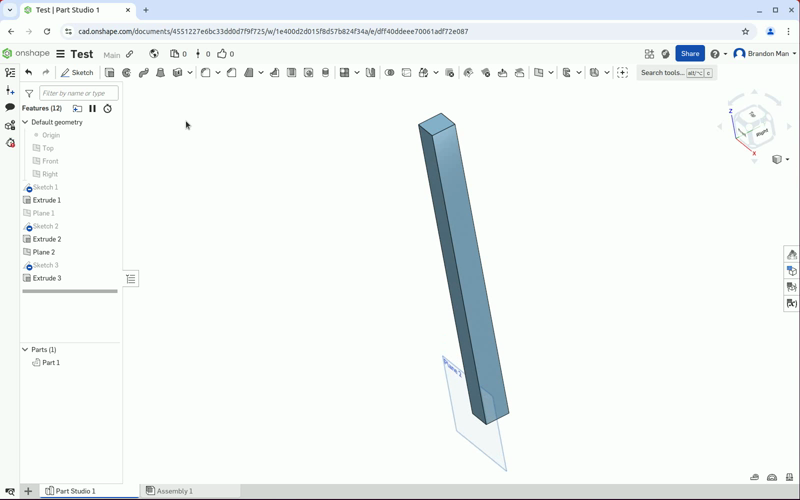
key(right, 2)
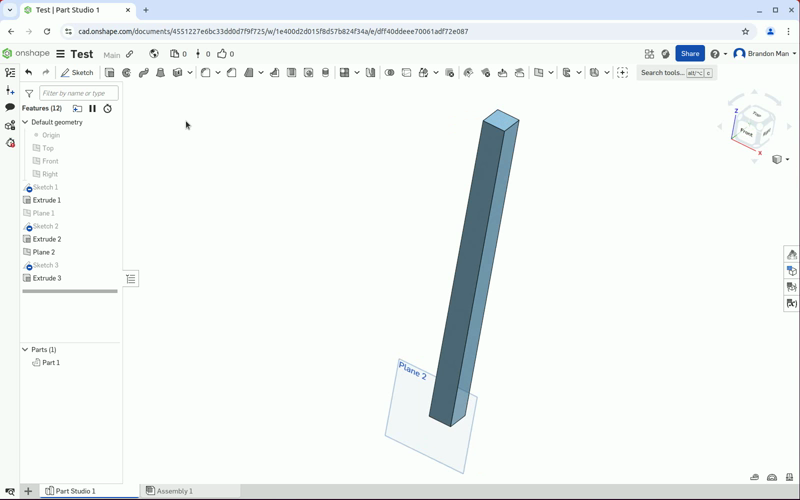
mouse_move(73, 189)
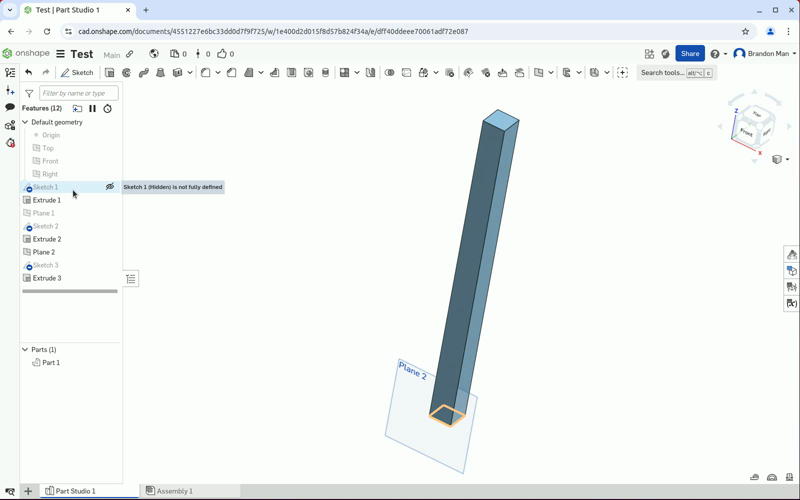
click(73, 189)